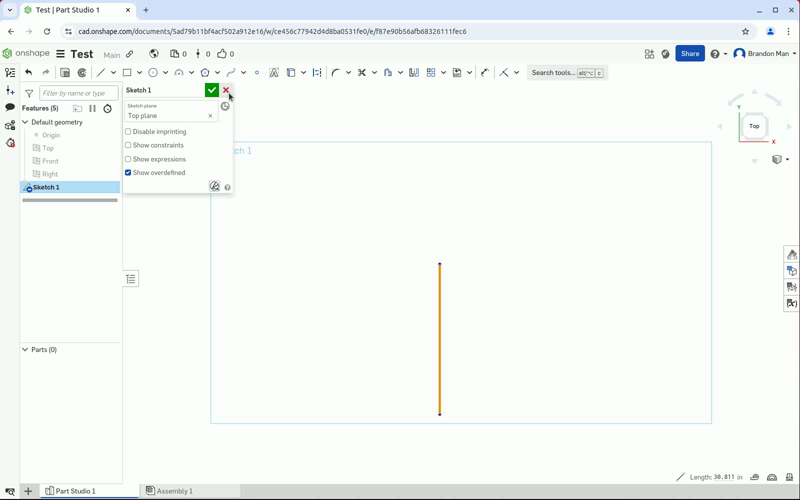
key(shift+h)
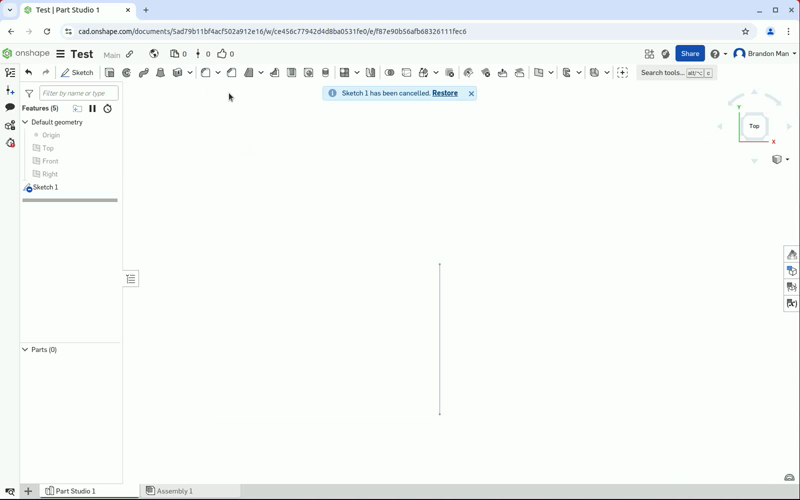
key(shift+s)
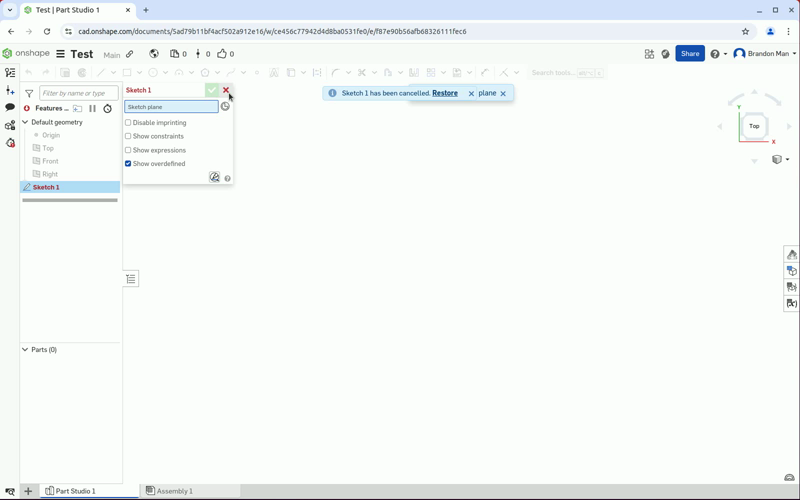
mouse_move(73, 150)
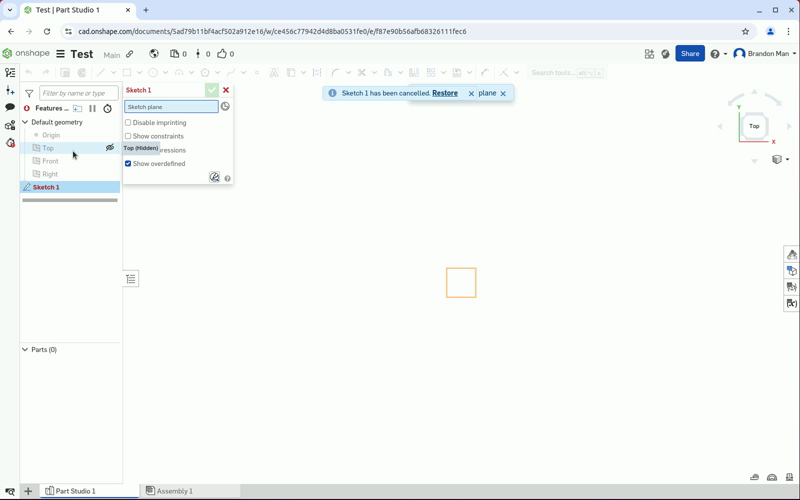
click(73, 150)
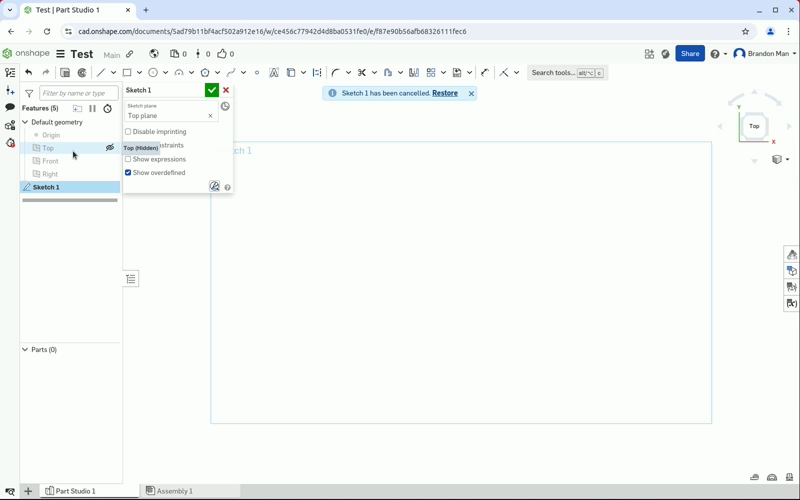
mouse_move(73, 352)
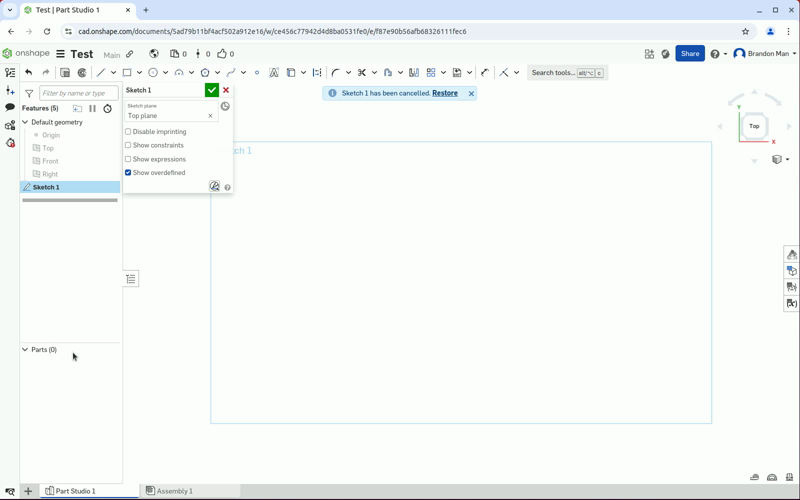
key(y)
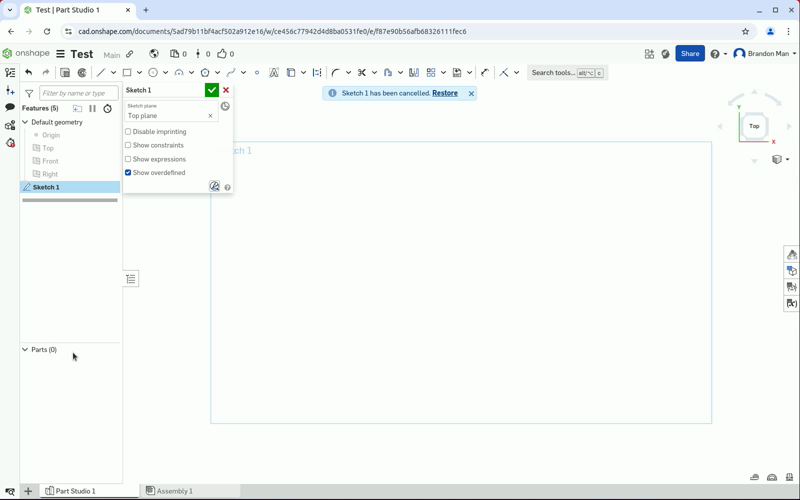
key(l)
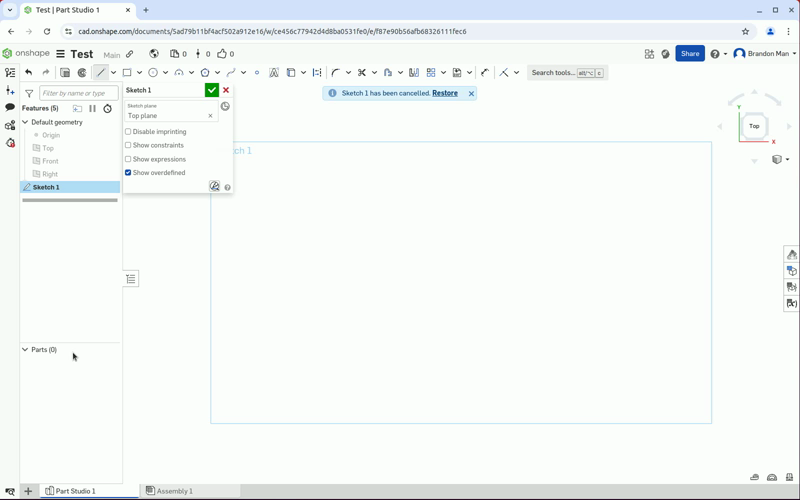
key_down(shift)
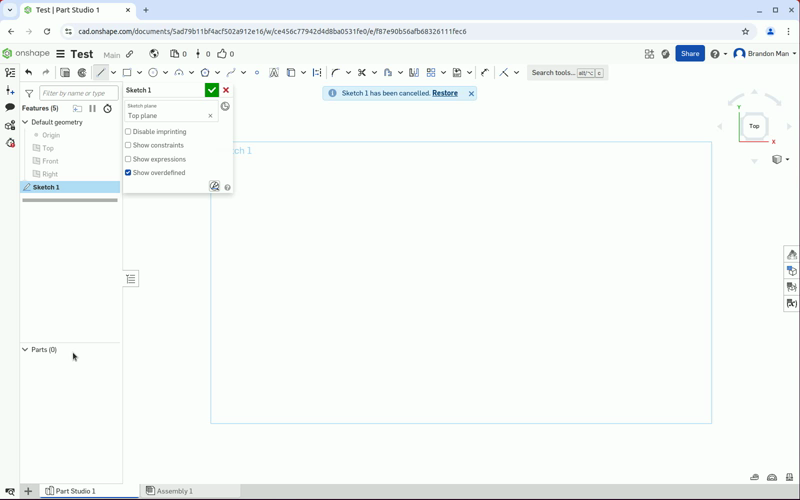
mouse_move(372, 308)
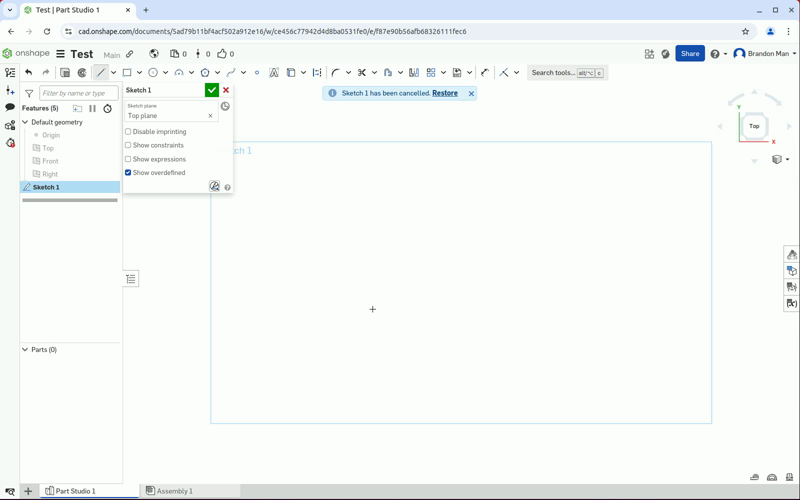
click(372, 308)
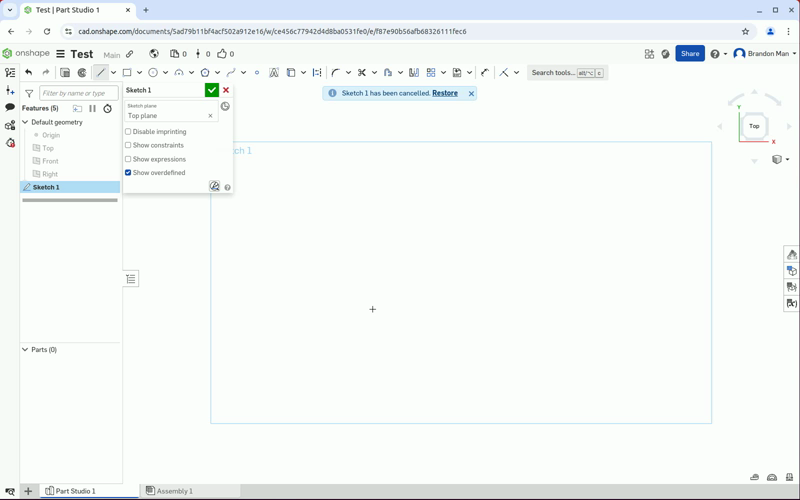
key_up(shift)
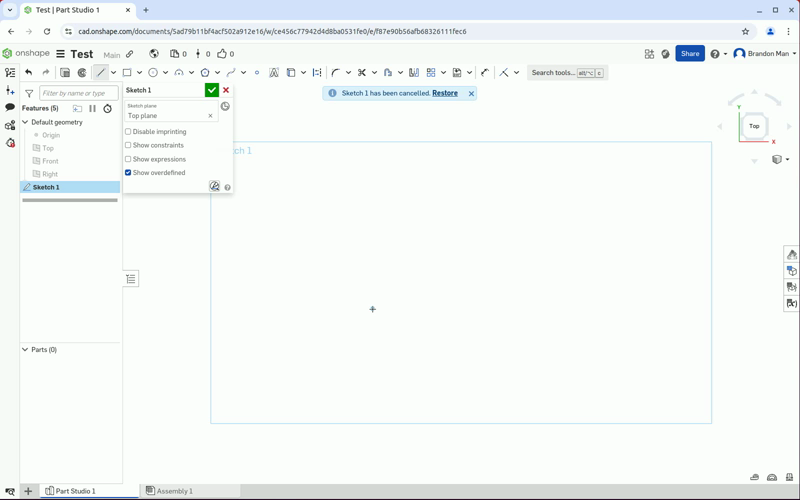
key_down(shift)
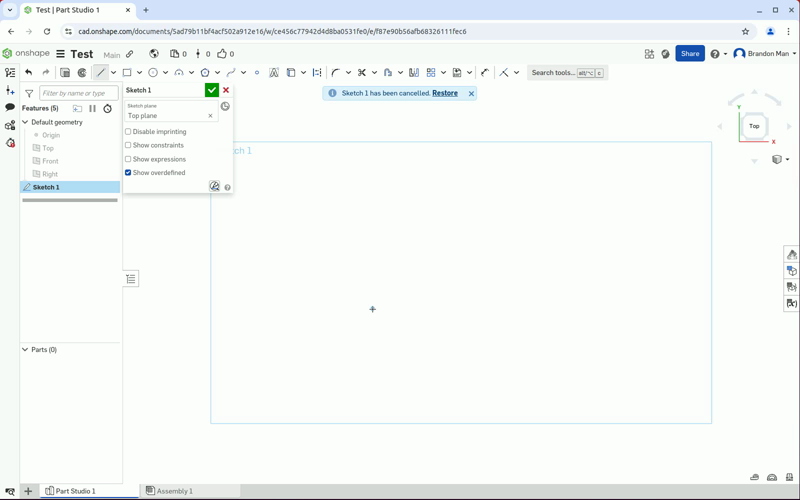
mouse_move(402, 308)
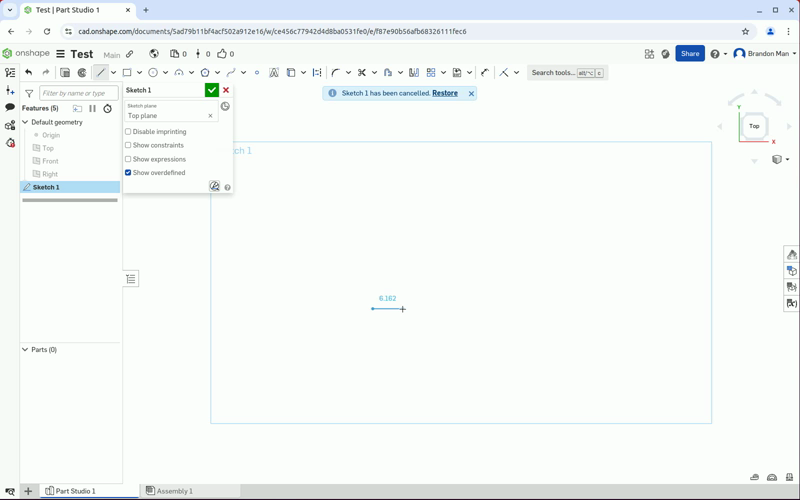
mouse_move(380, 308)
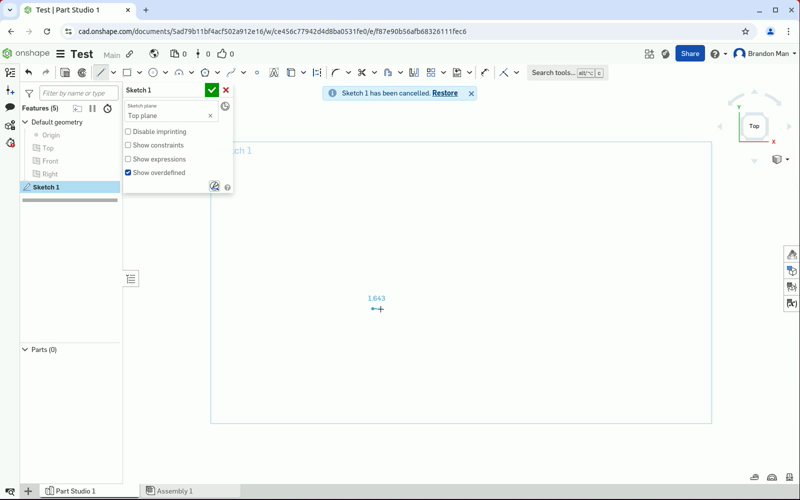
click(380, 308)
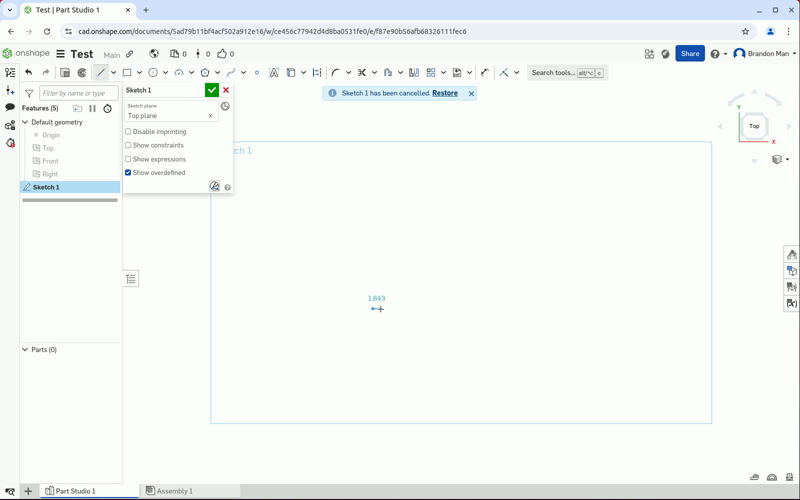
key_up(shift)
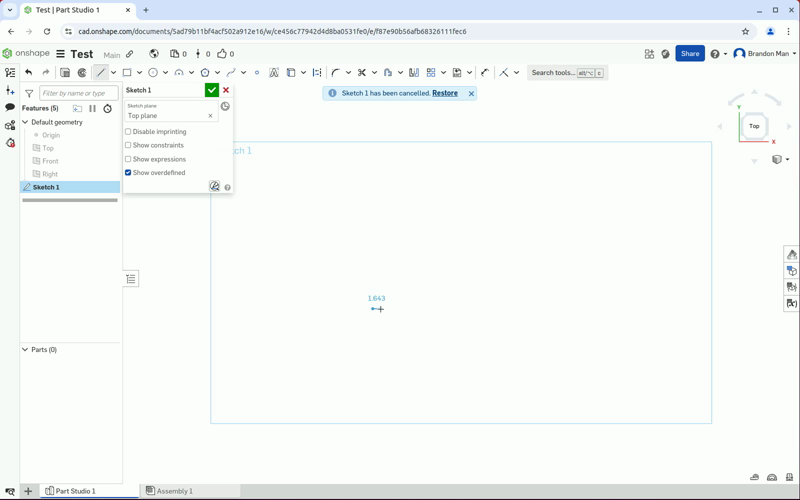
key_down(shift)
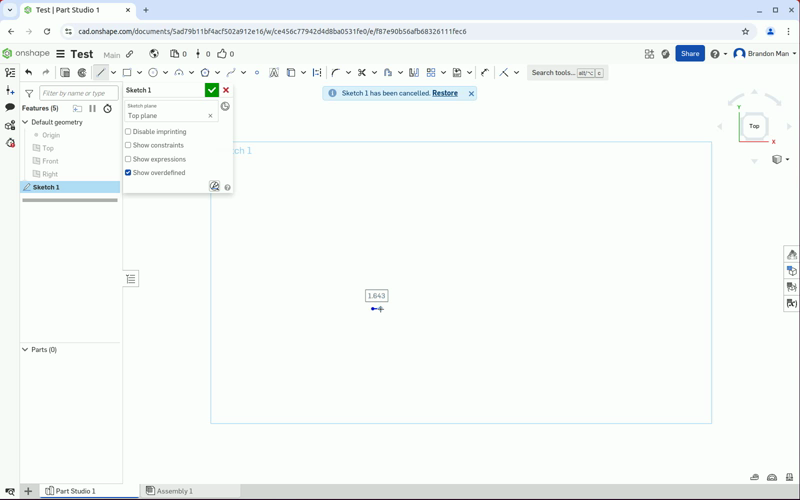
mouse_move(410, 308)
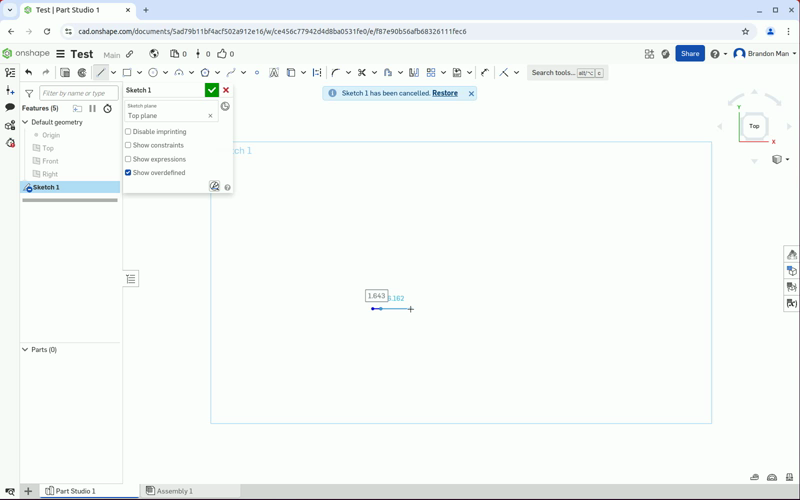
mouse_move(380, 255)
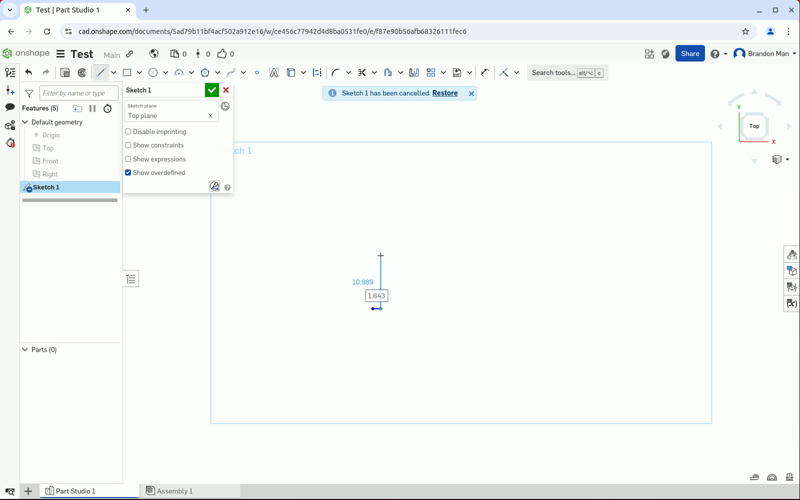
click(380, 255)
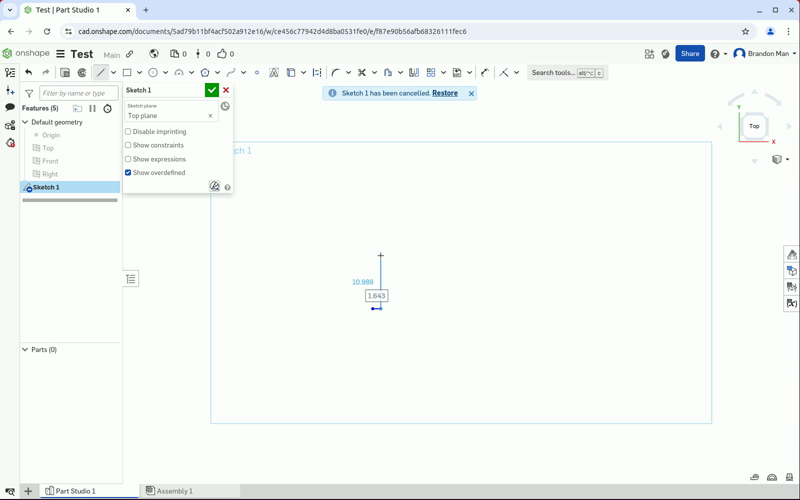
key_up(shift)
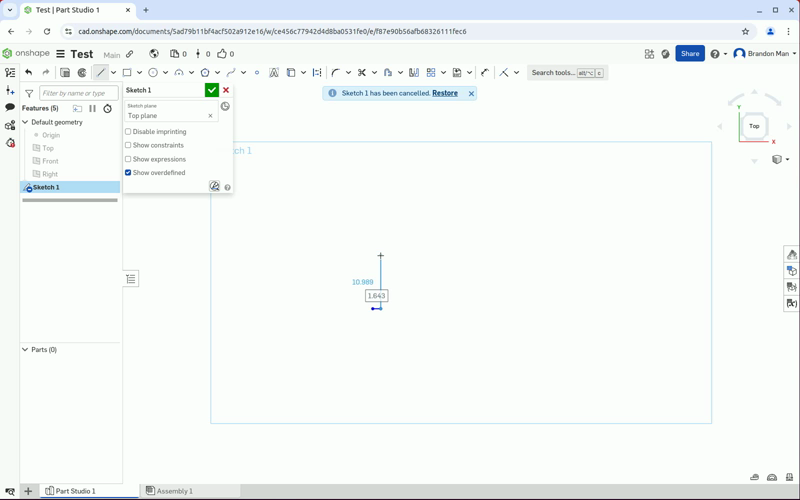
key_down(shift)
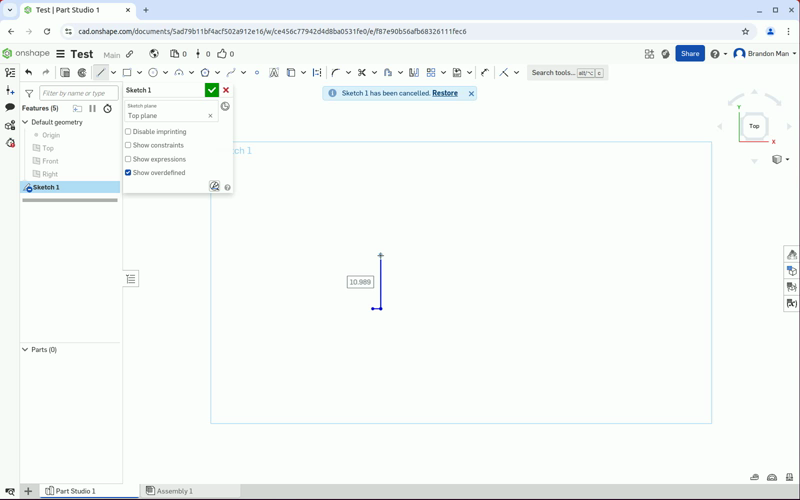
mouse_move(410, 255)
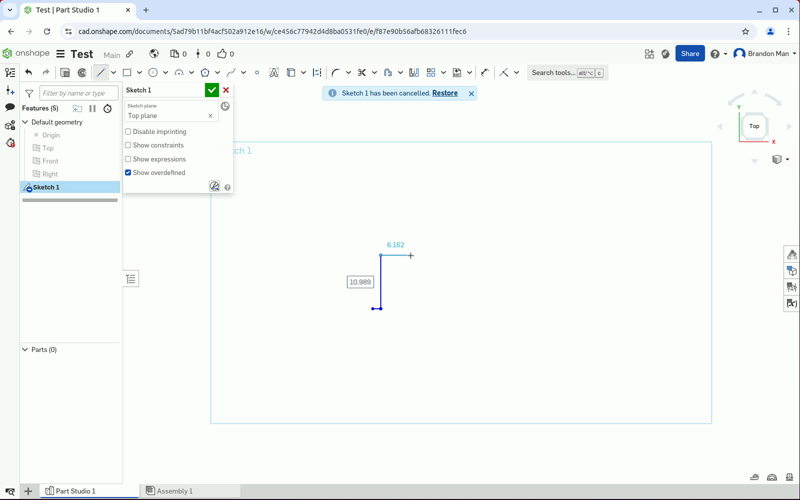
mouse_move(372, 255)
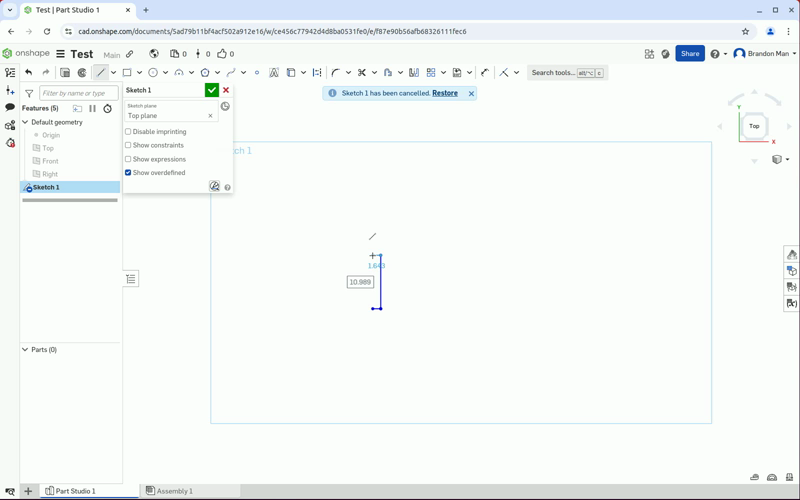
click(372, 255)
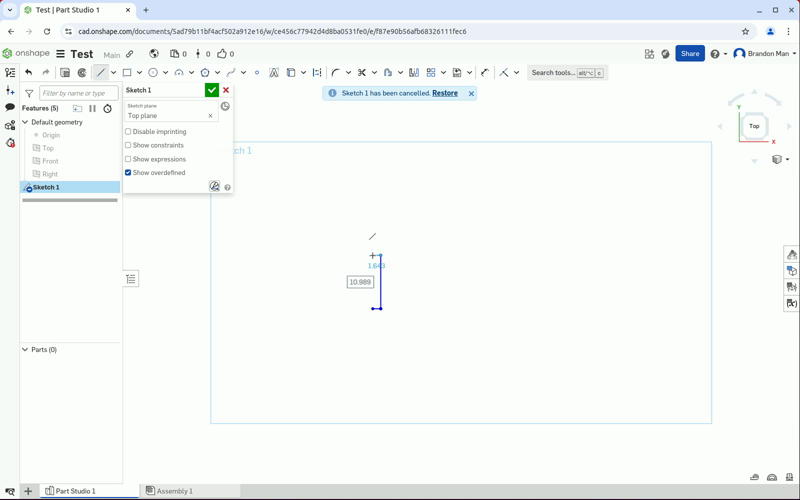
key_up(shift)
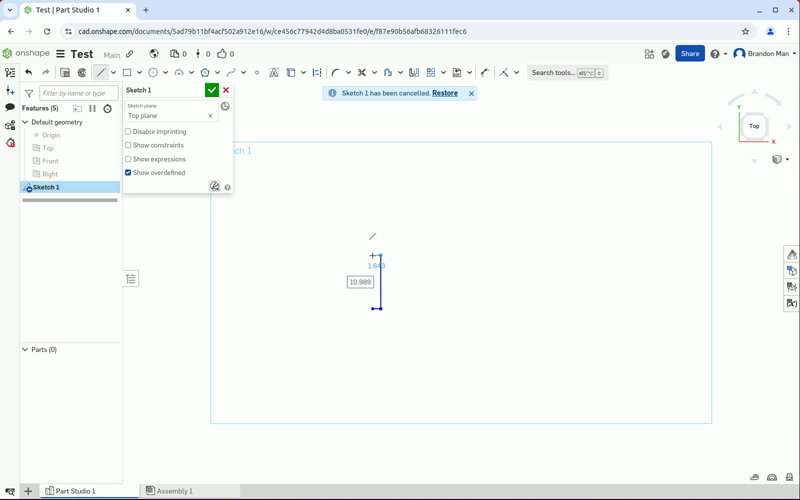
mouse_move(402, 255)
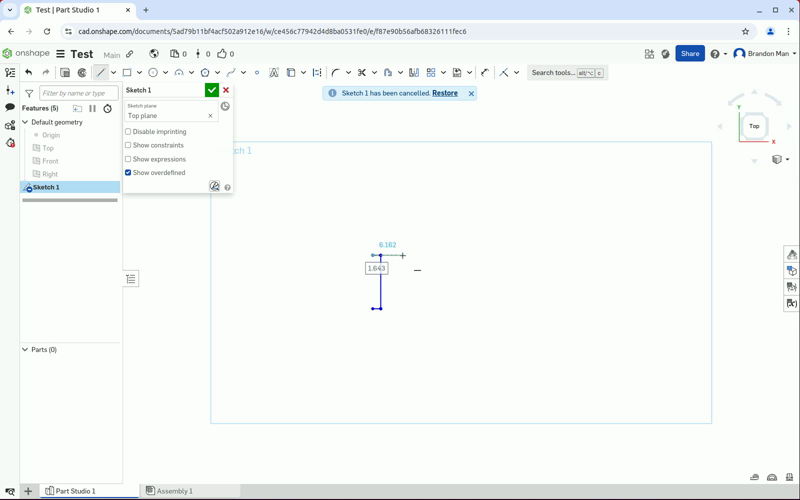
key_down(shift)
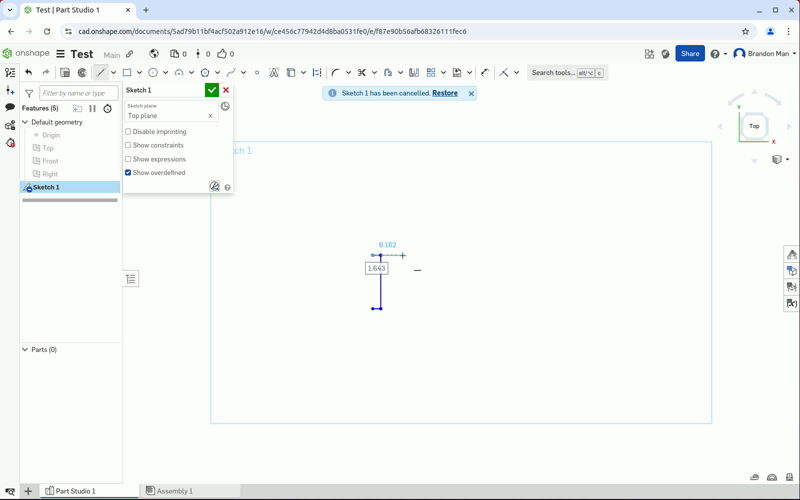
mouse_move(372, 308)
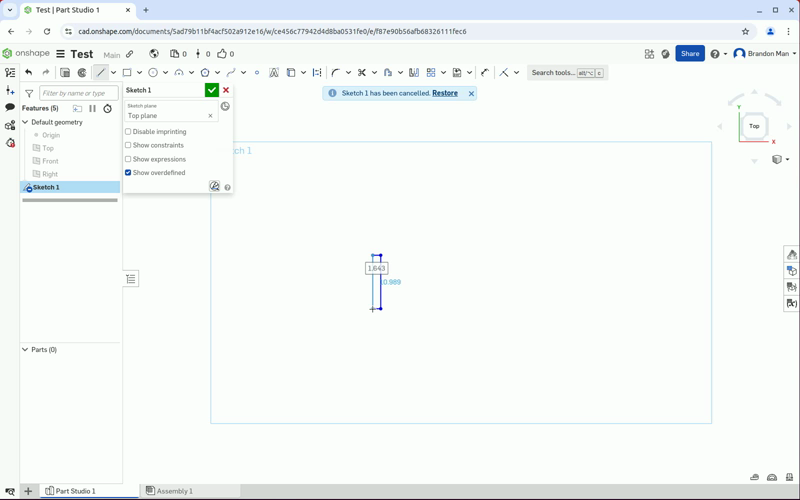
key_up(shift)
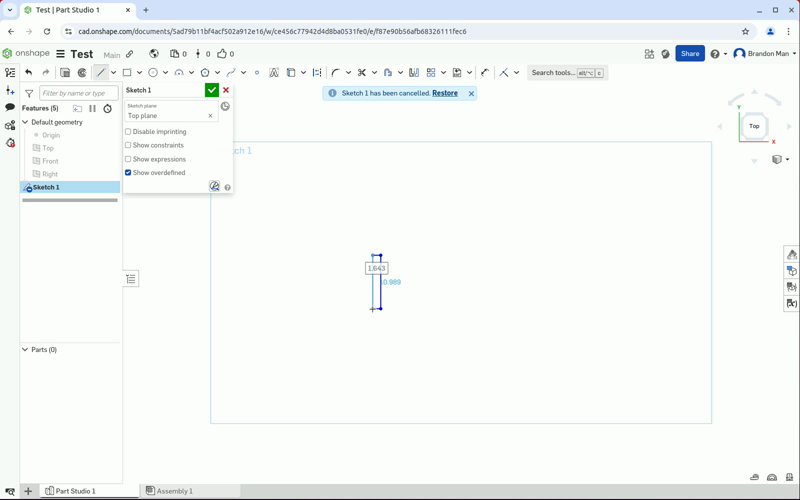
click(372, 308)
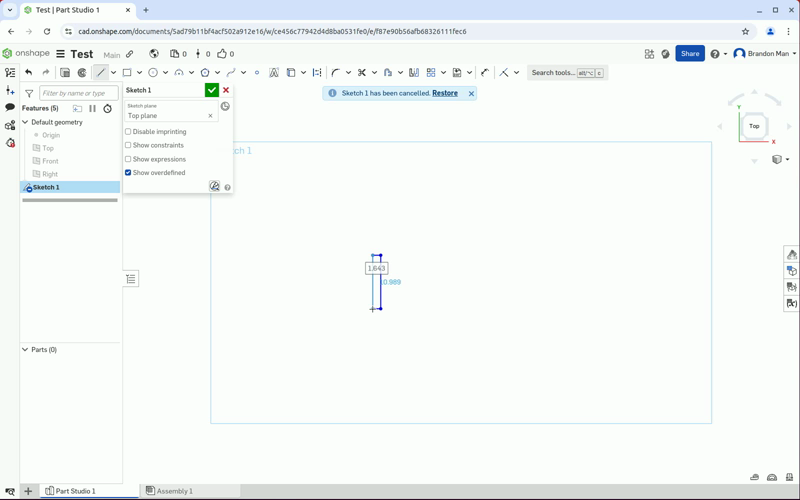
key(esc)
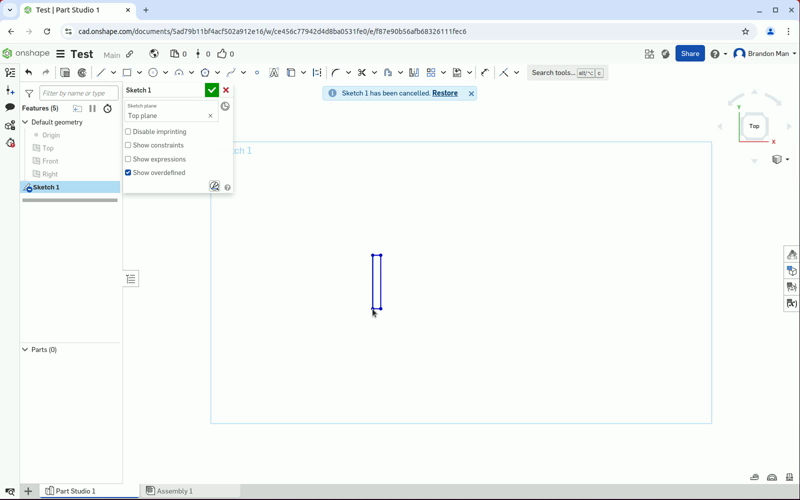
mouse_move(374, 296)
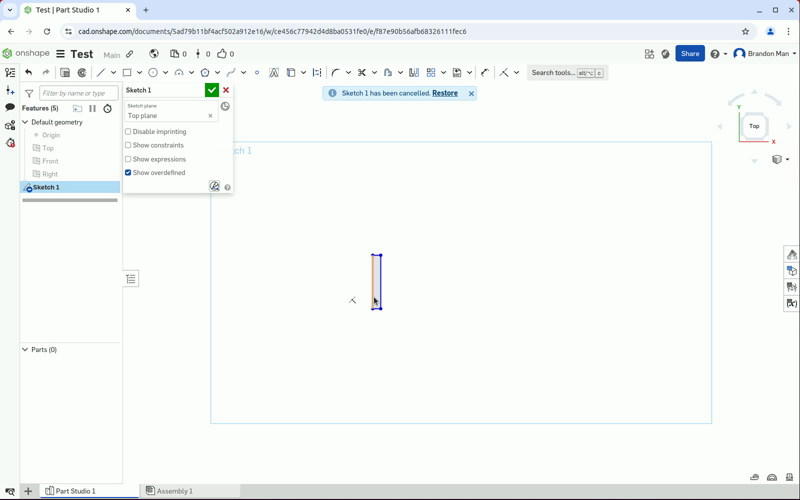
scroll(6)
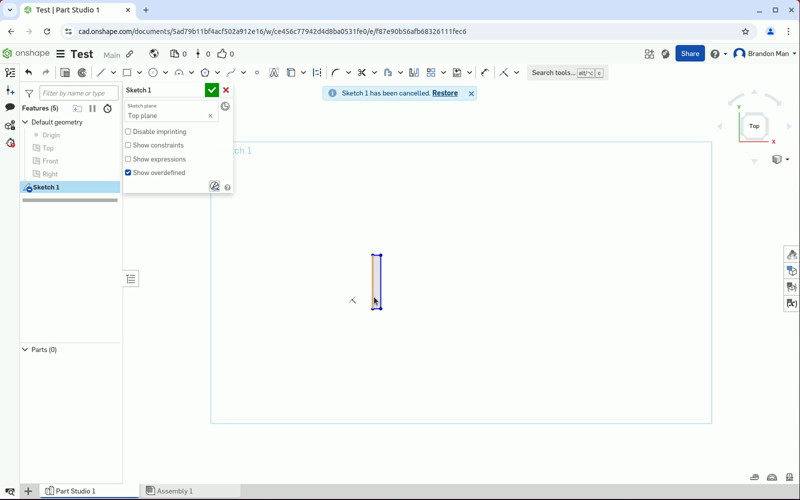
scroll(6)
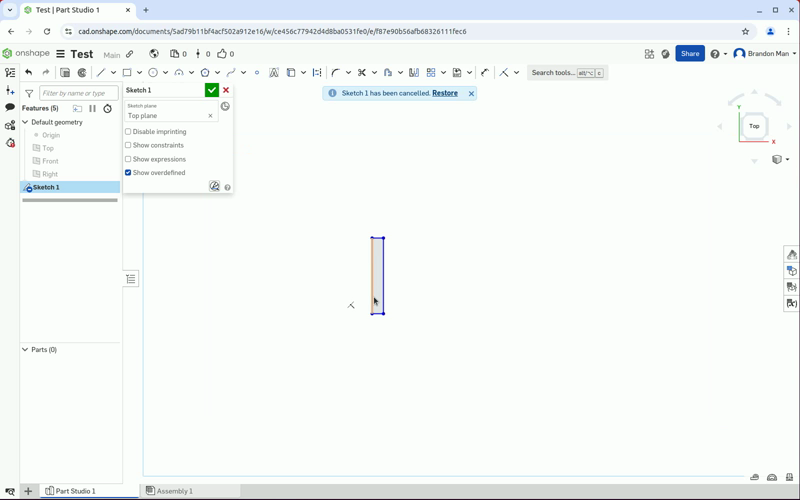
scroll(6)
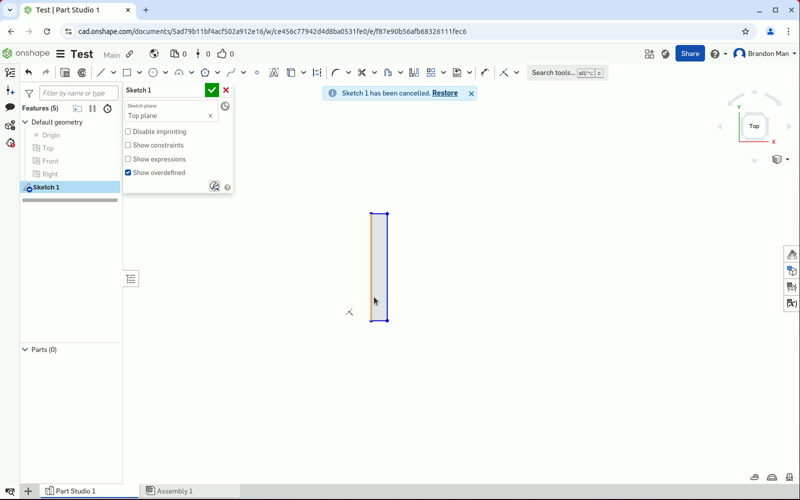
scroll(6)
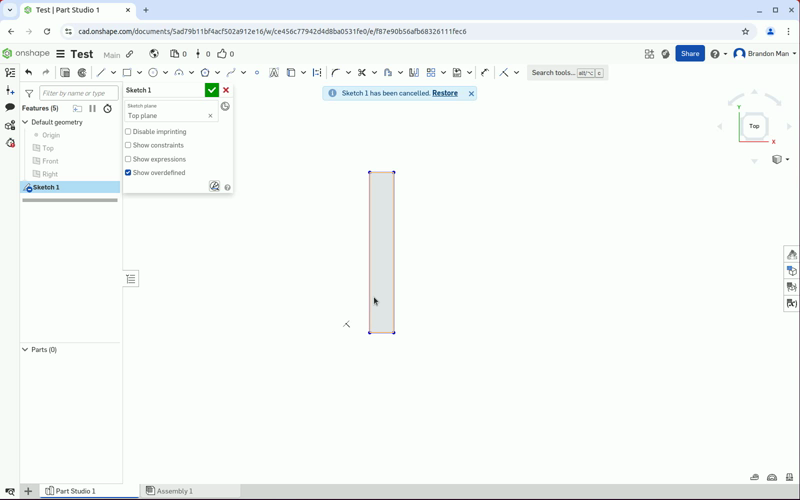
scroll(6)
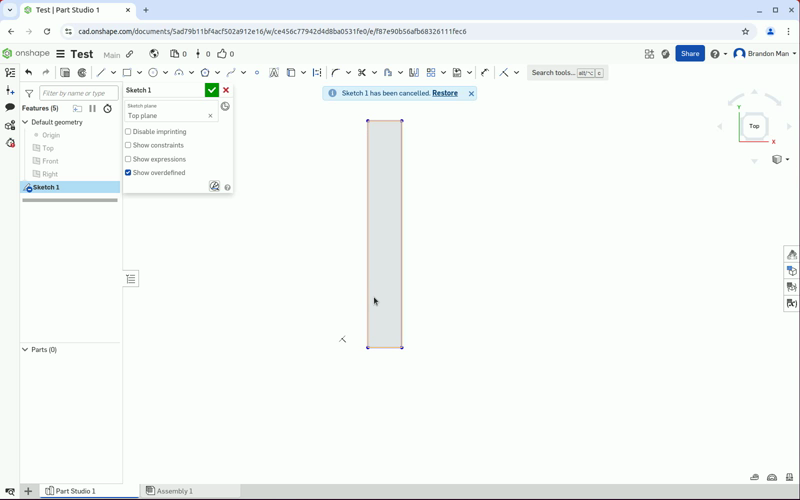
scroll(6)
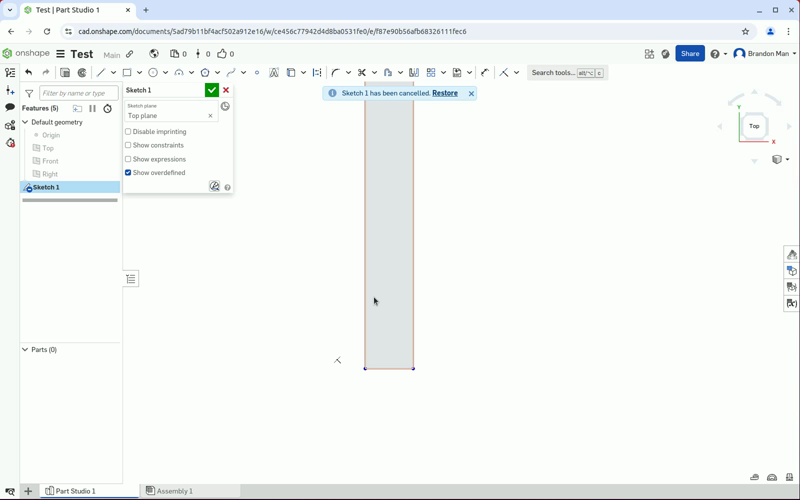
scroll(6)
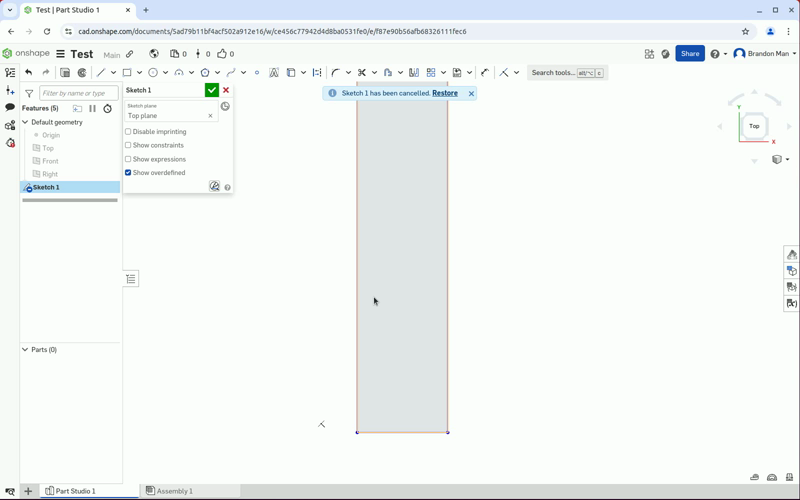
click(374, 296)
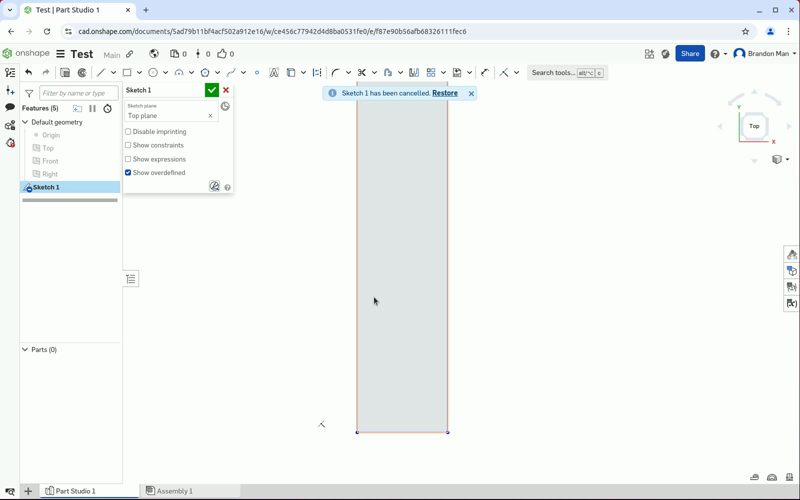
scroll(-6)
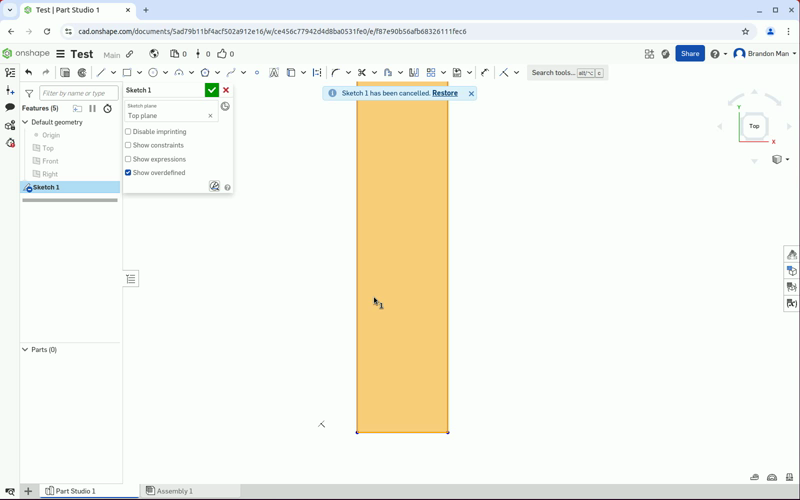
scroll(-6)
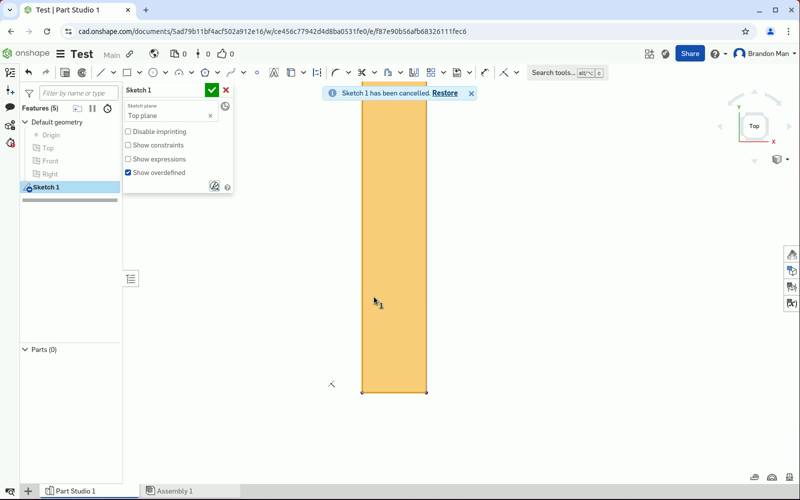
scroll(-6)
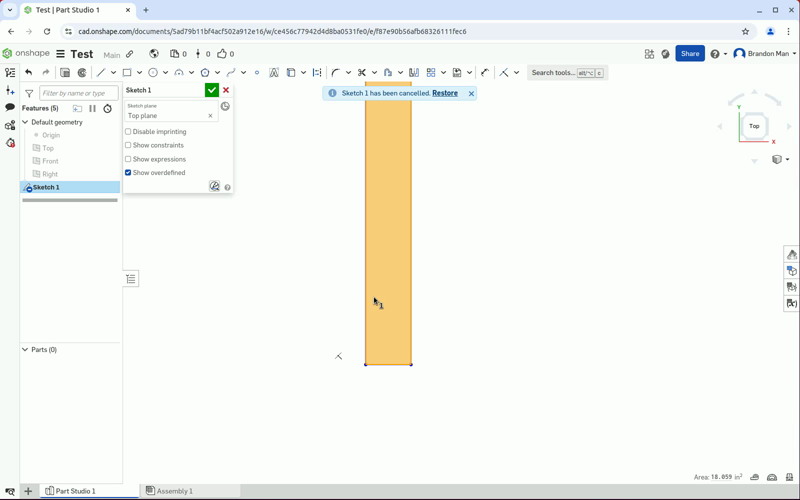
scroll(-6)
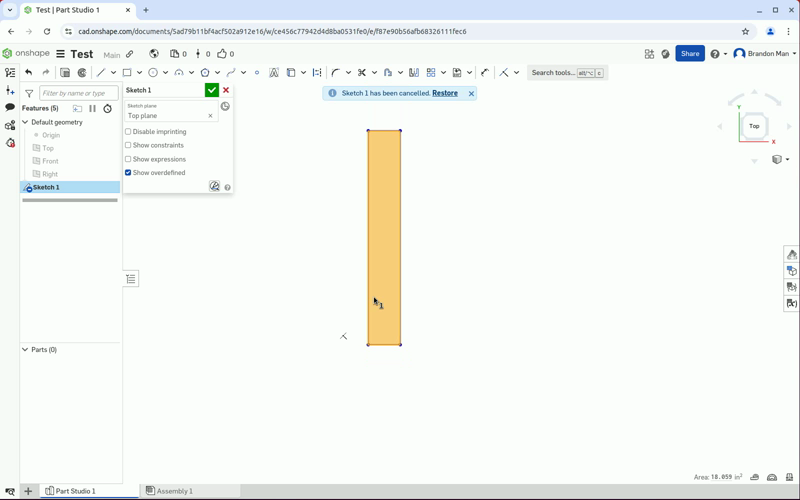
scroll(-6)
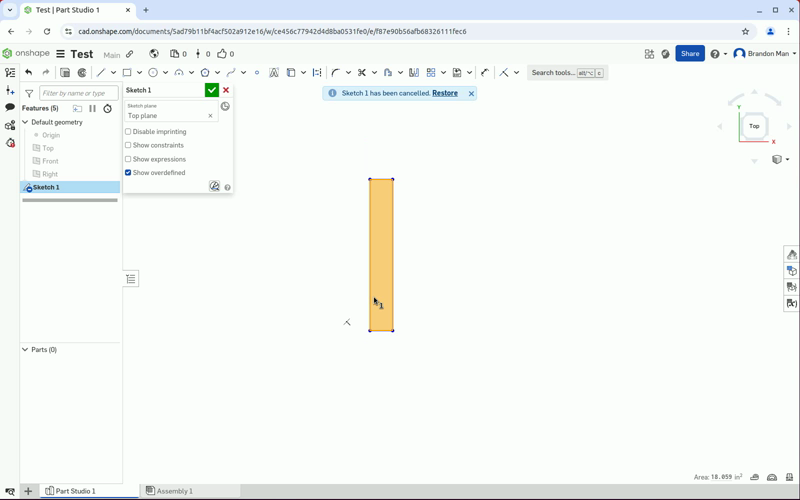
scroll(-6)
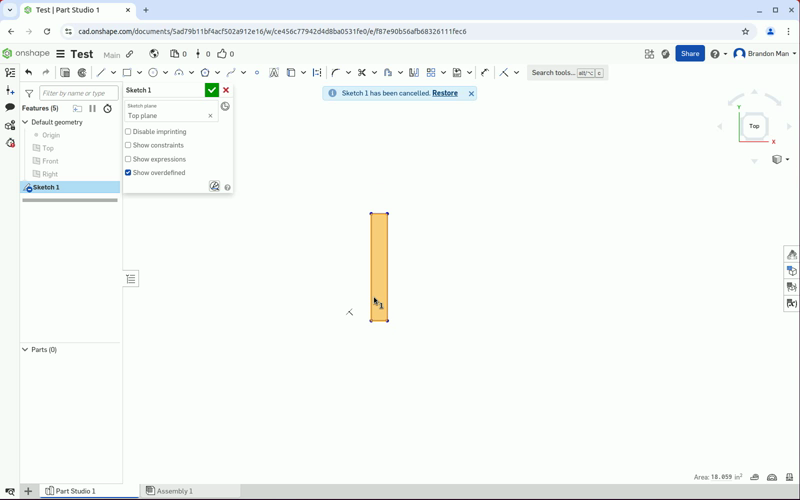
scroll(-6)
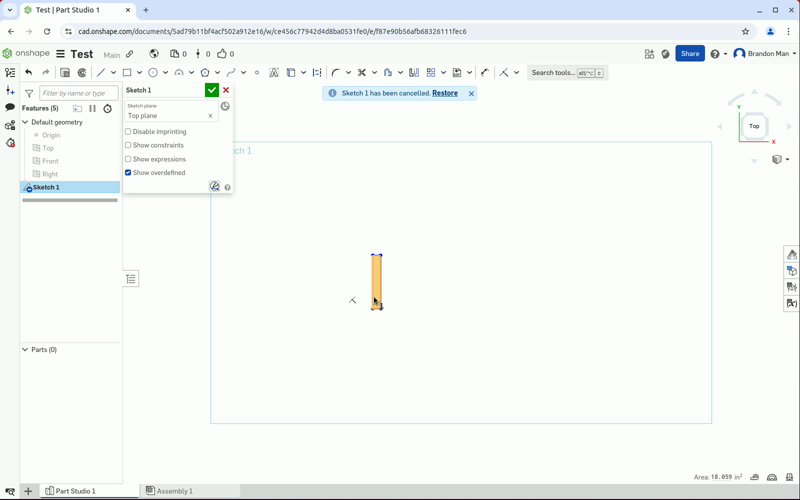
mouse_move(73, 352)
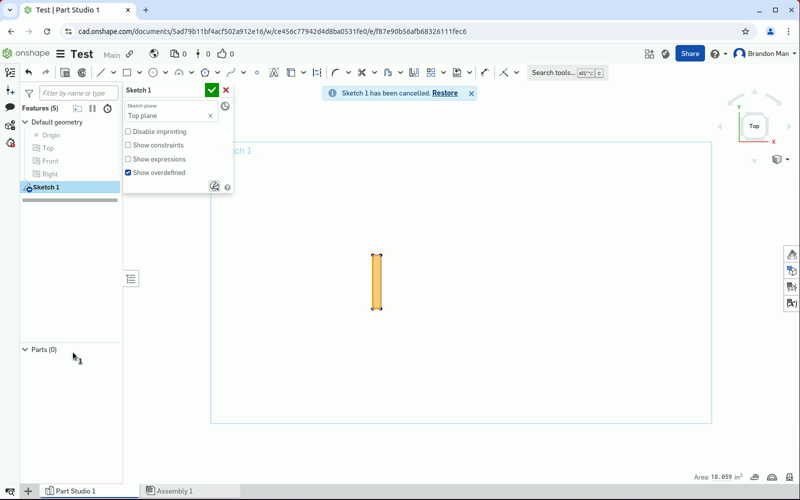
key(shift+y)
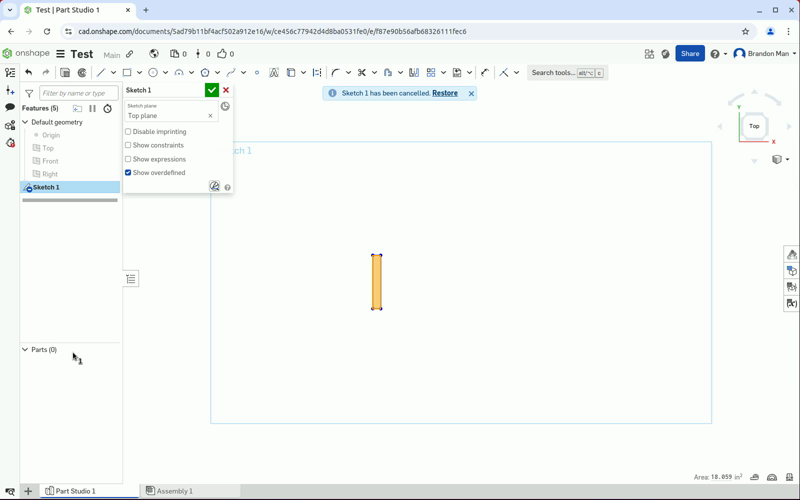
key(shift+e)
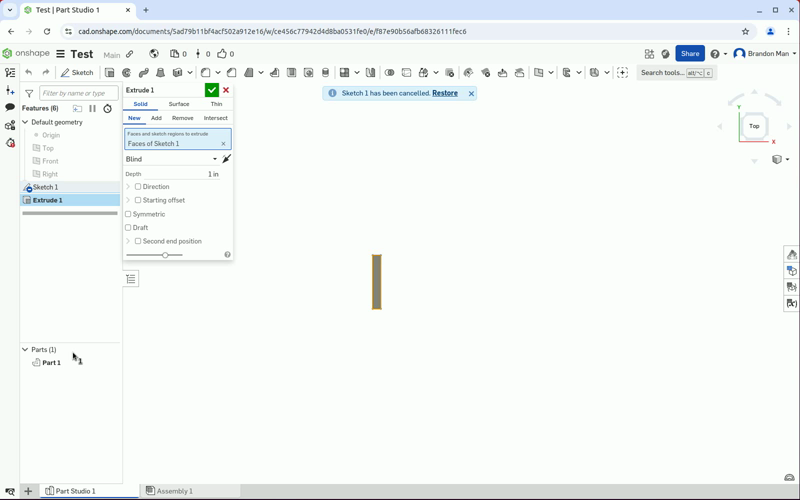
mouse_move(143, 106)
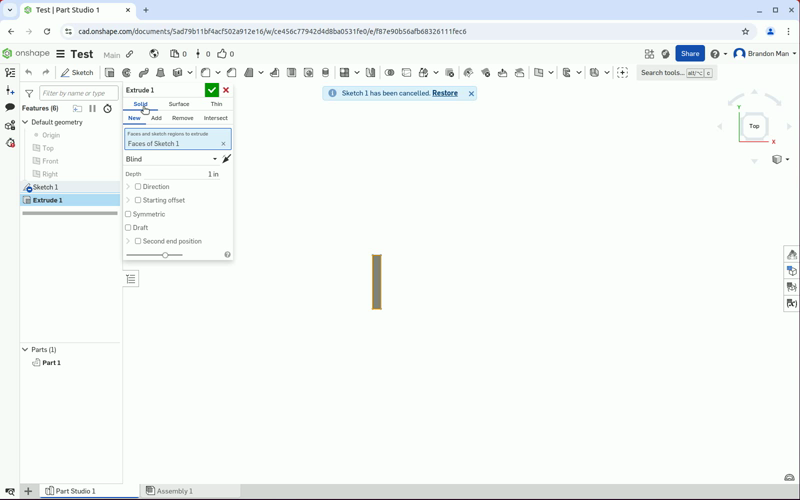
click(143, 106)
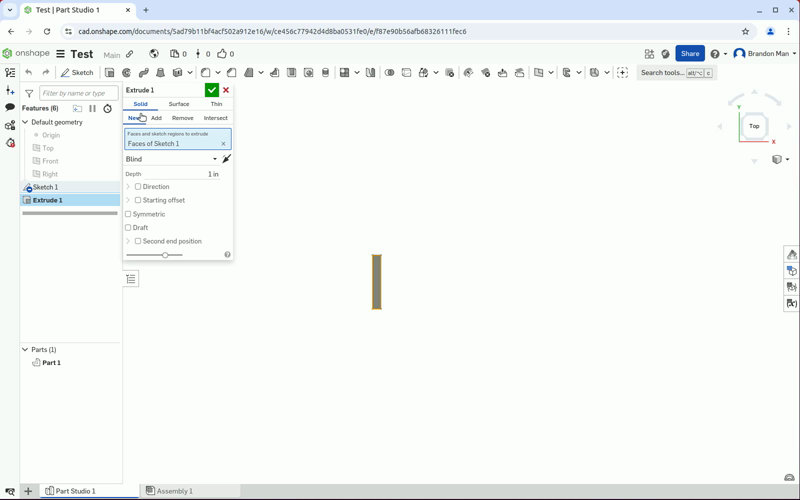
mouse_move(137, 120)
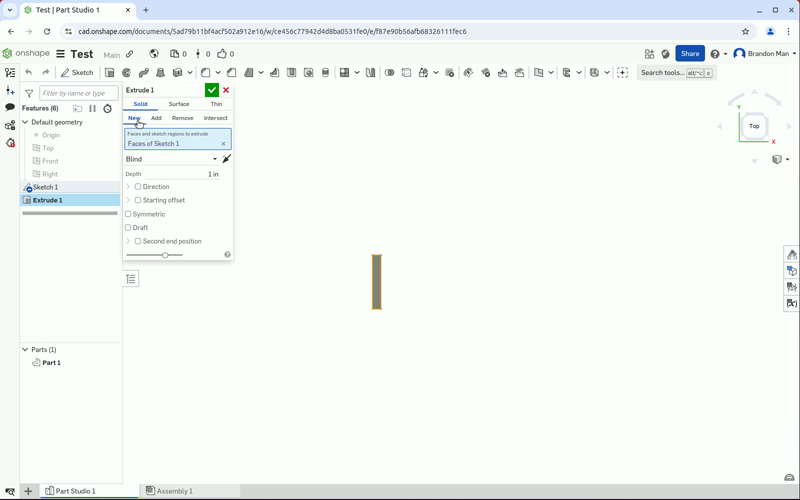
click(137, 120)
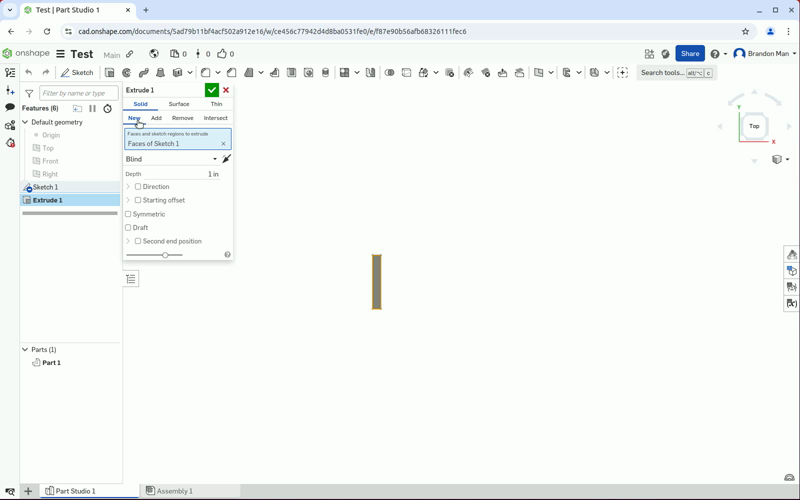
key(tab, 4)
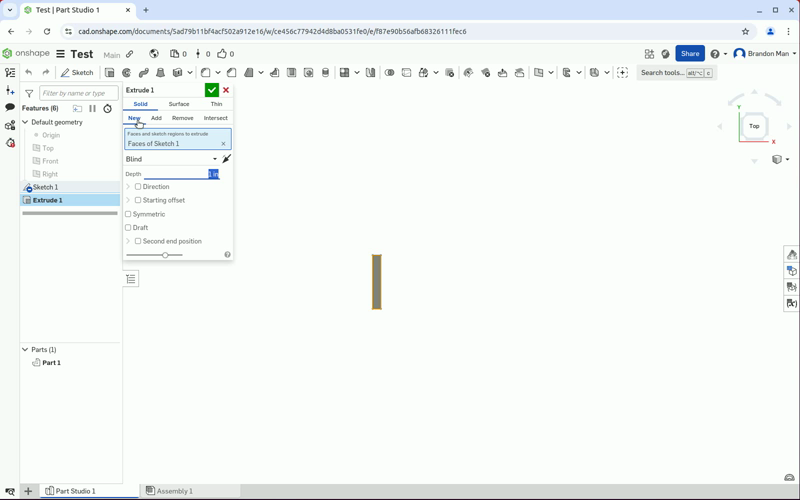
text(23.108)
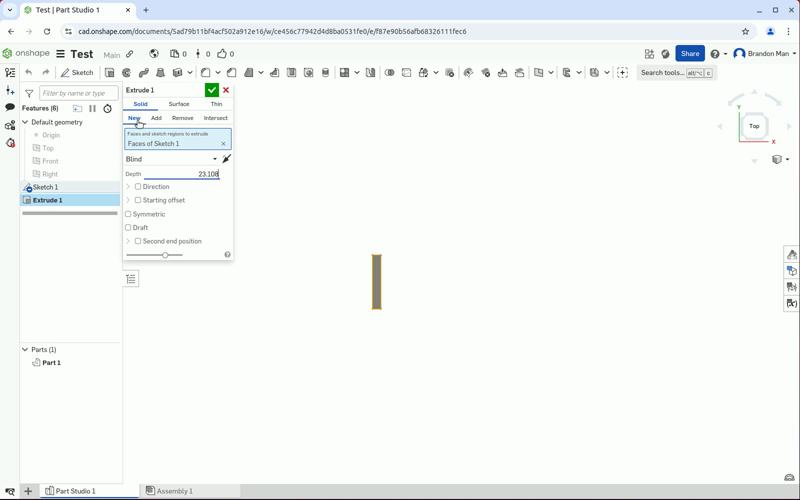
key(enter)
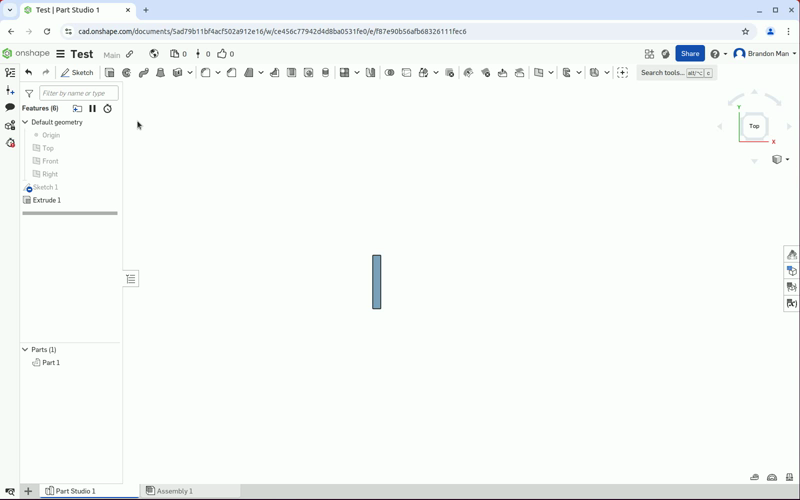
key(shift+h)
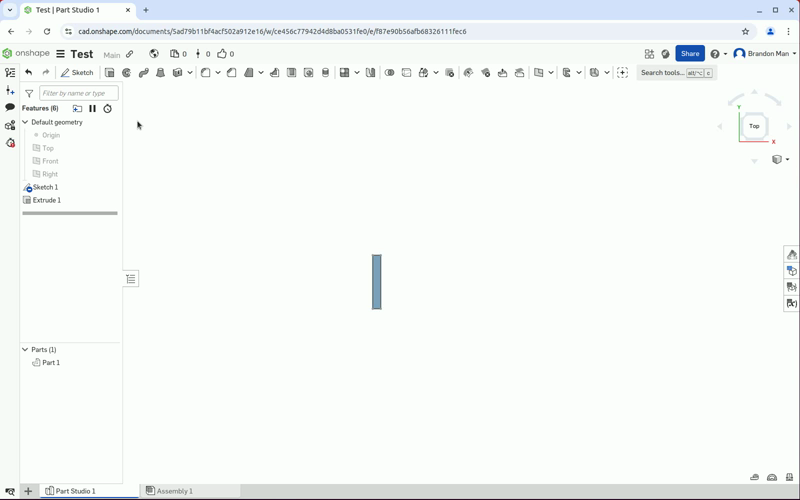
key(shift+h)
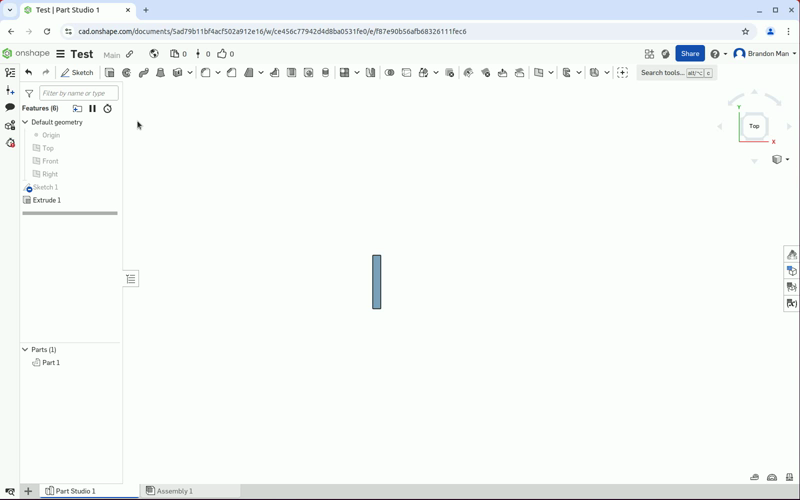
mouse_move(73, 189)
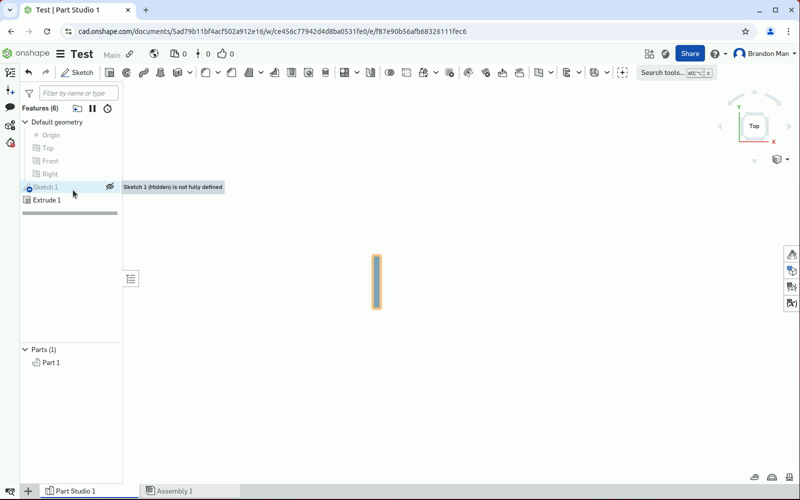
click(73, 189)
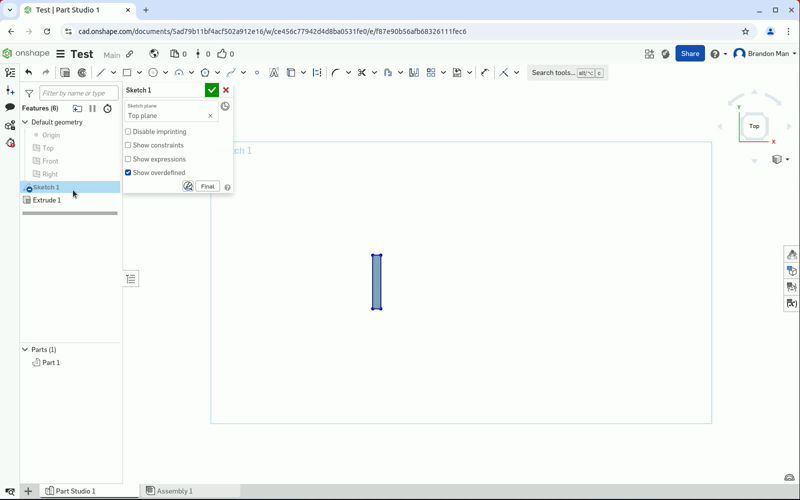
mouse_move(229, 92)
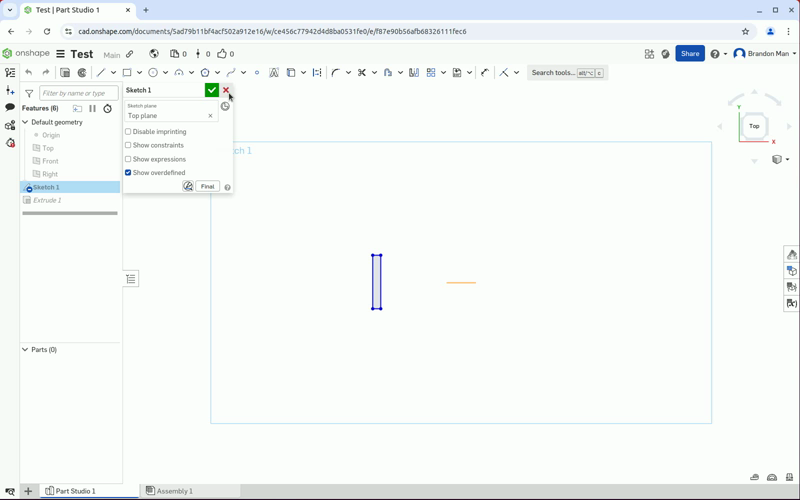
click(229, 92)
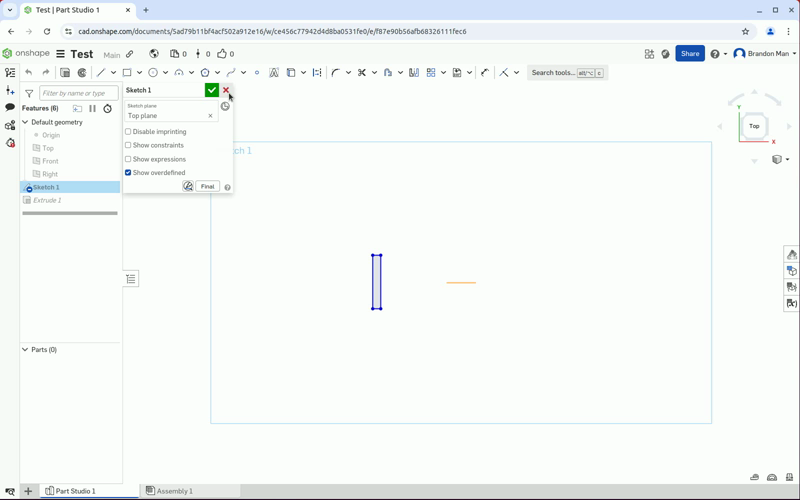
key(shift+s)
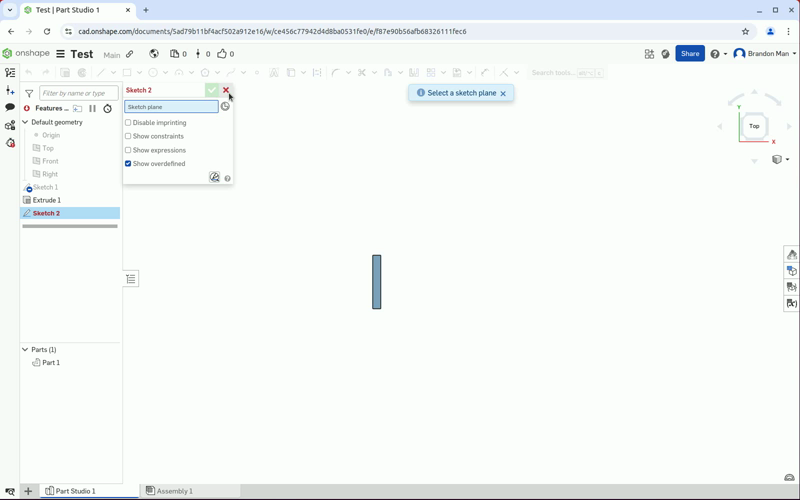
mouse_move(73, 150)
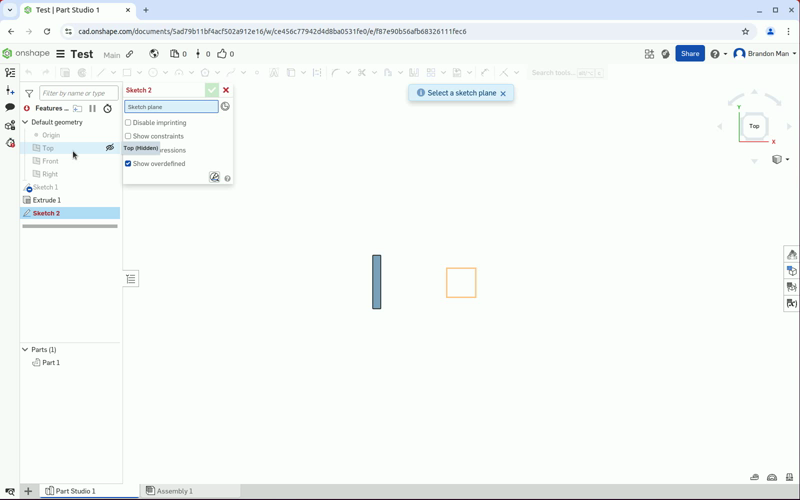
click(73, 150)
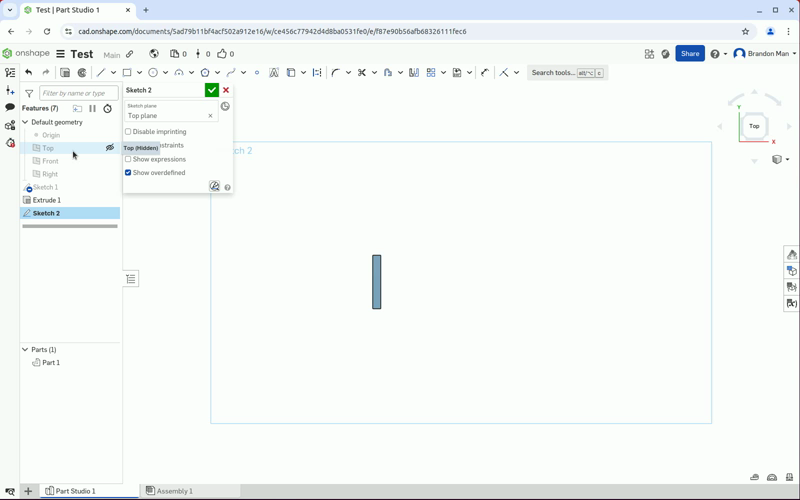
mouse_move(73, 352)
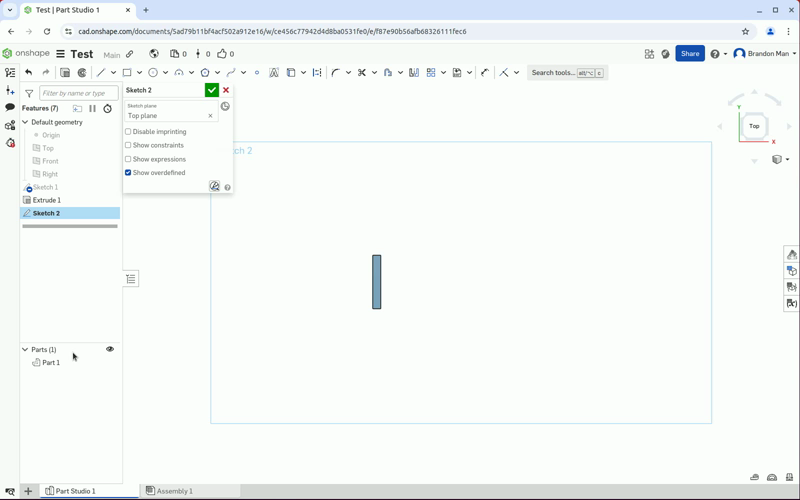
key(y)
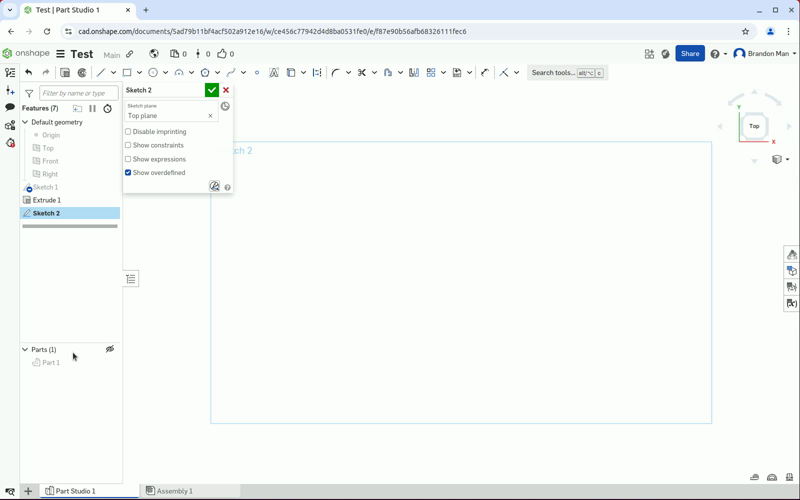
key(l)
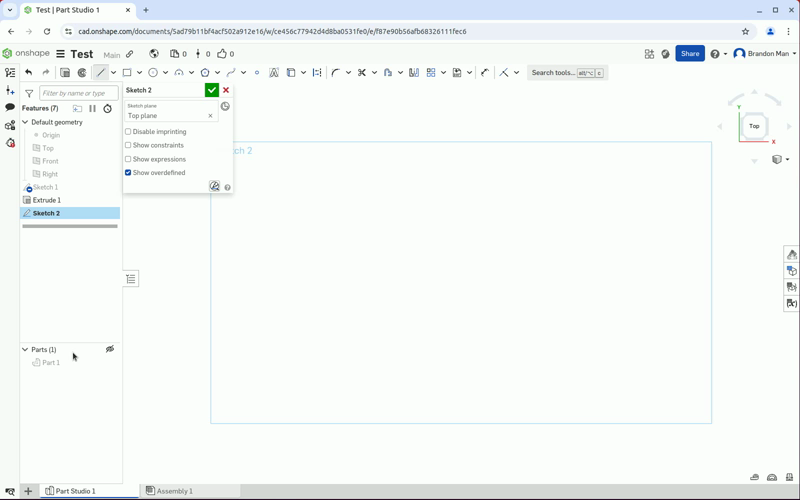
key_down(shift)
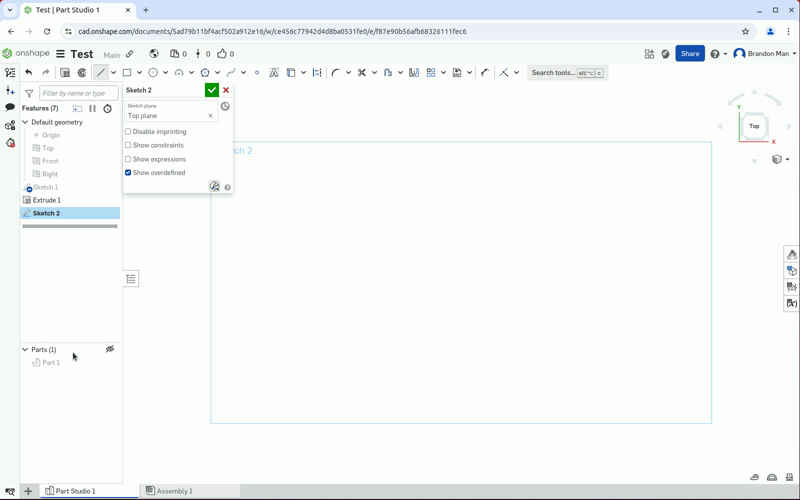
mouse_move(541, 308)
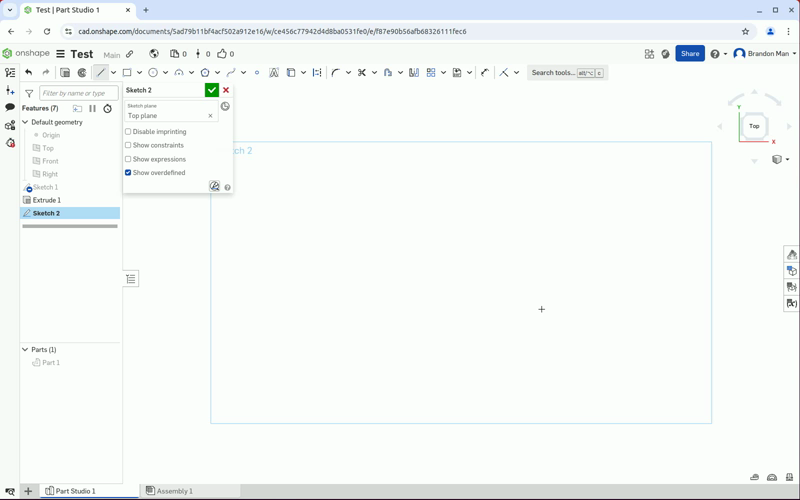
click(541, 308)
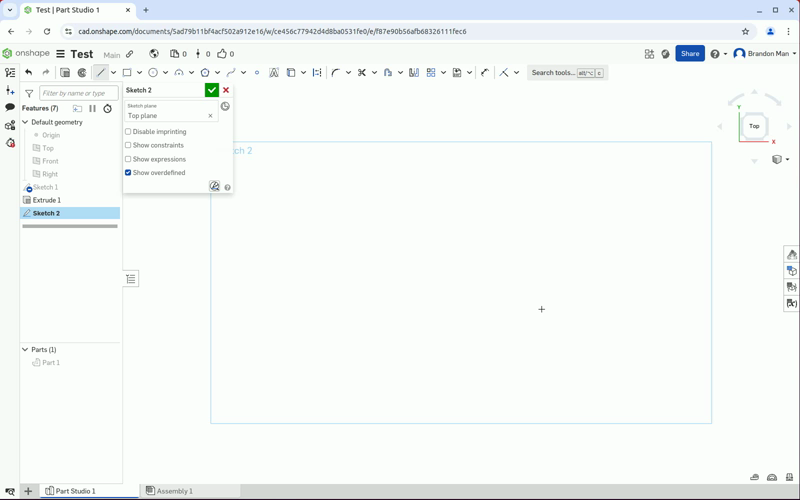
key_up(shift)
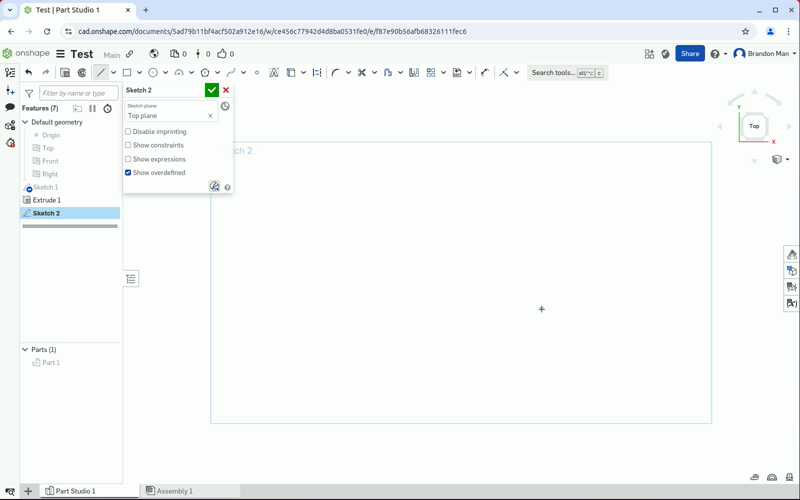
key_down(shift)
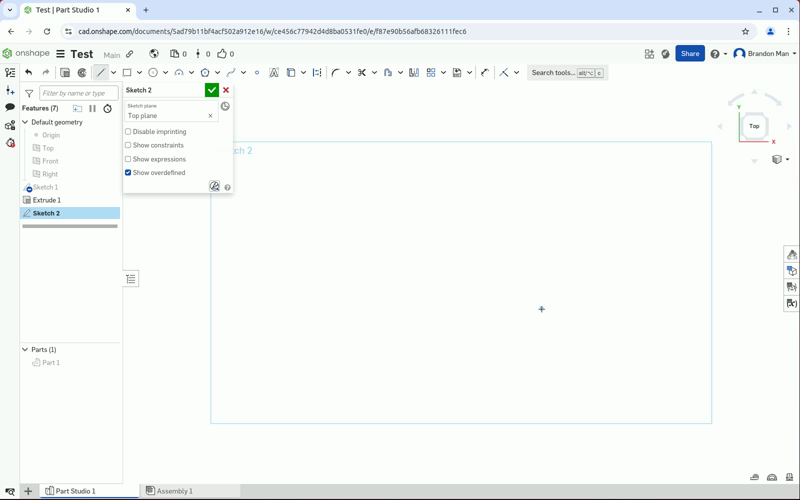
mouse_move(571, 308)
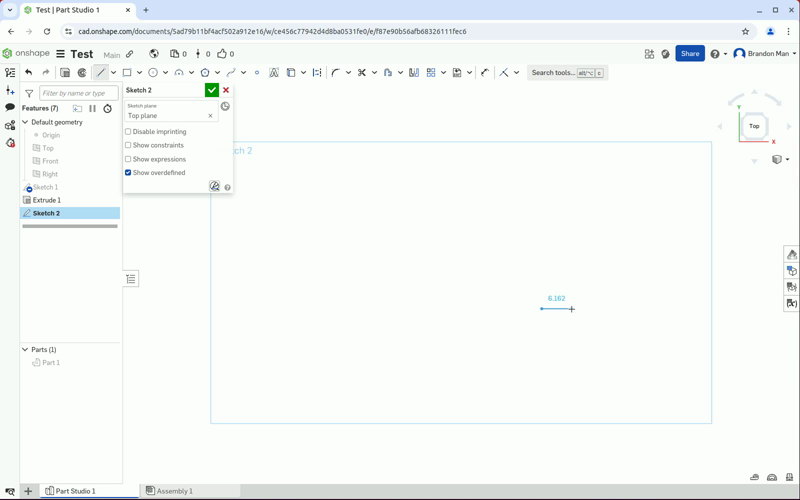
mouse_move(549, 308)
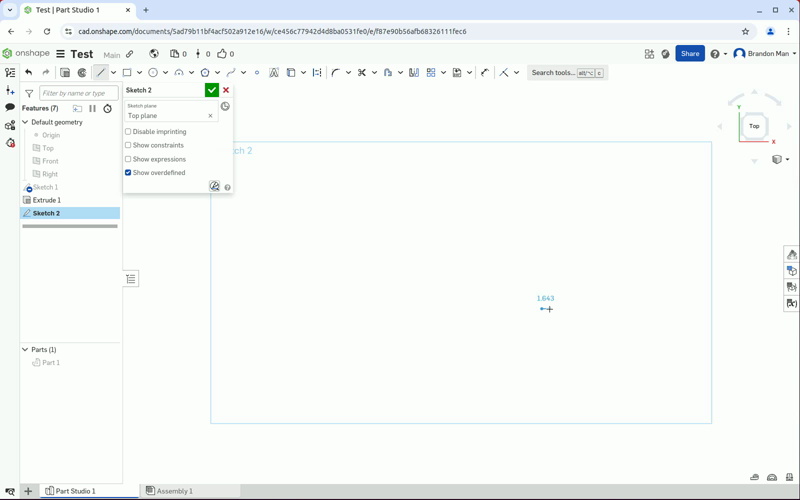
click(549, 308)
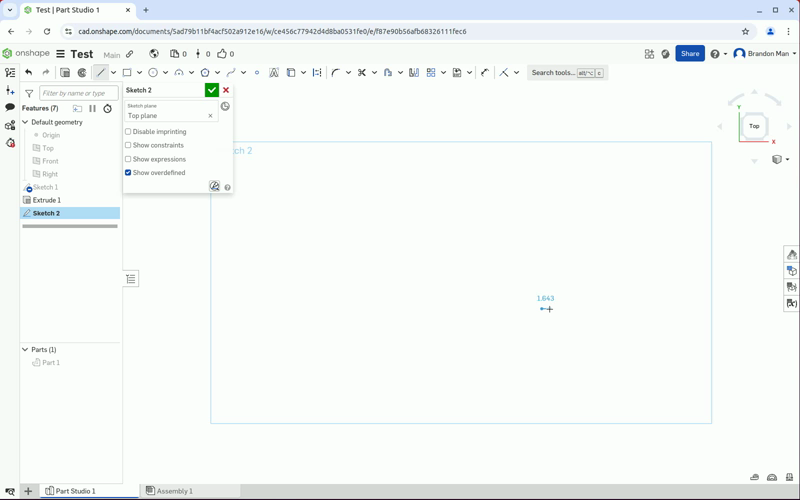
key_up(shift)
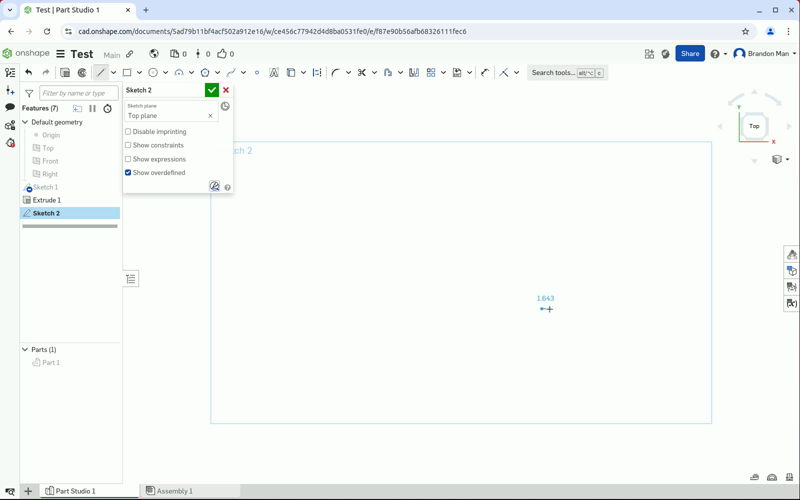
key_down(shift)
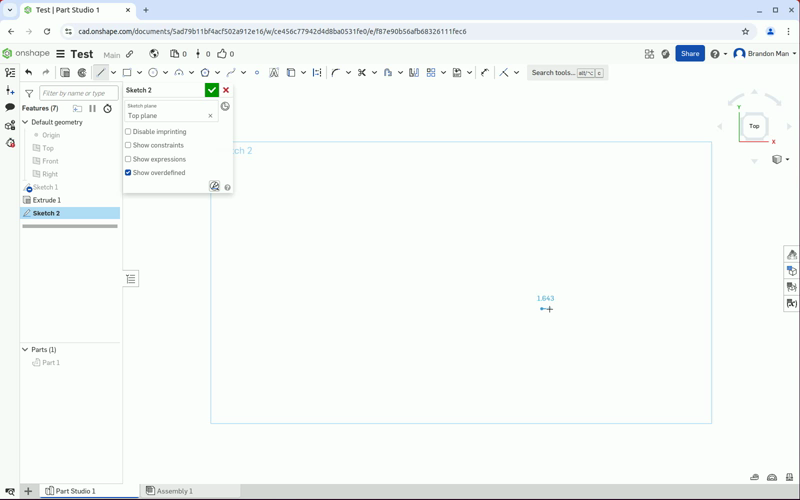
mouse_move(579, 308)
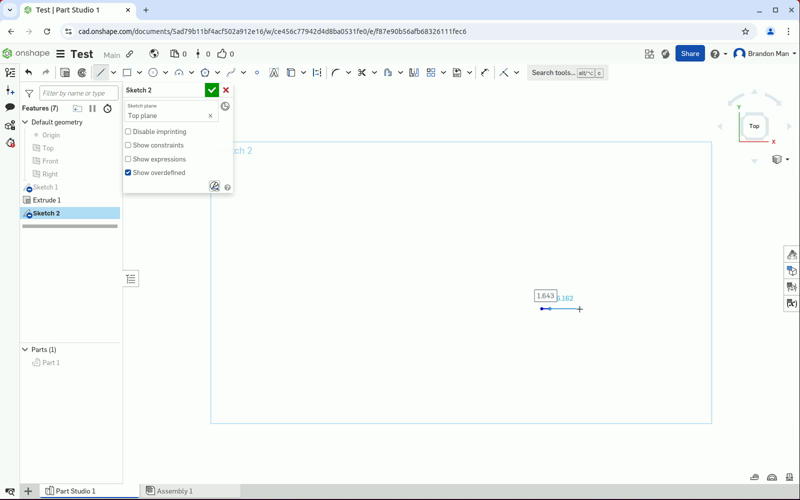
mouse_move(549, 255)
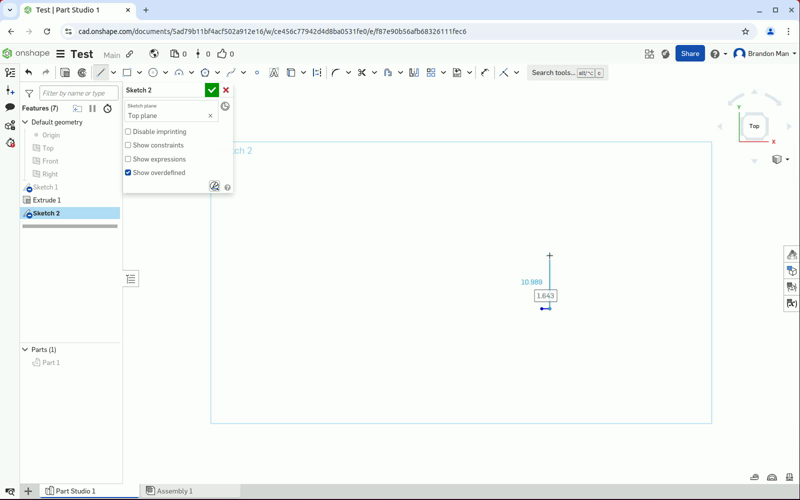
click(549, 255)
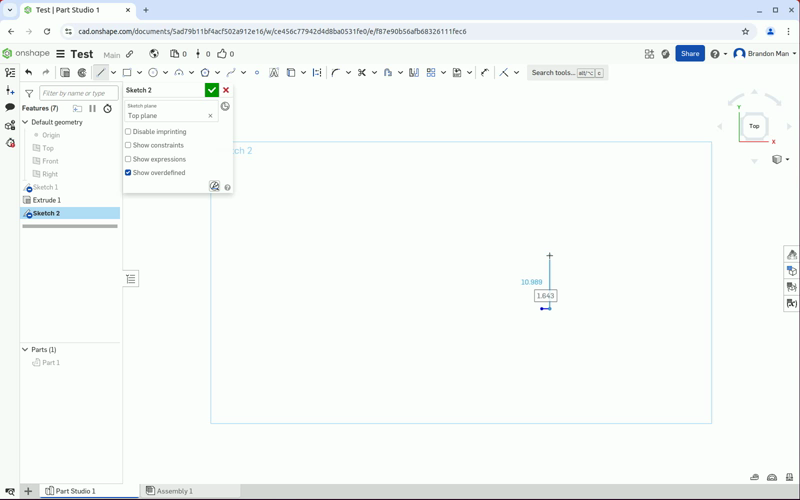
key_up(shift)
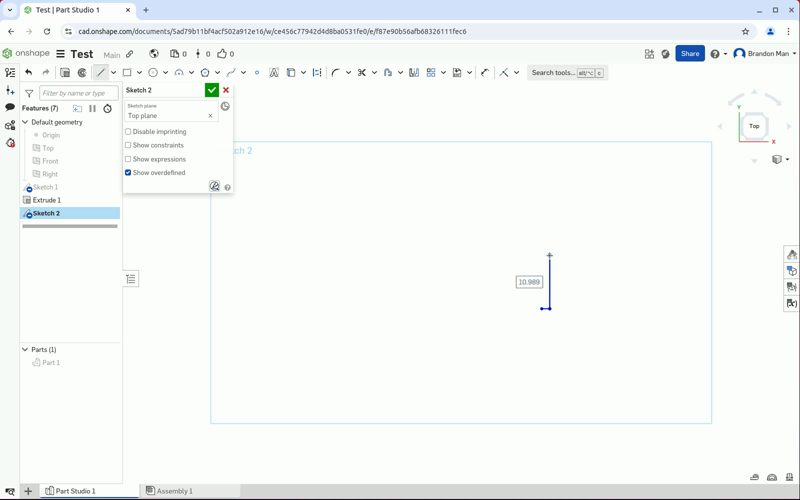
key_down(shift)
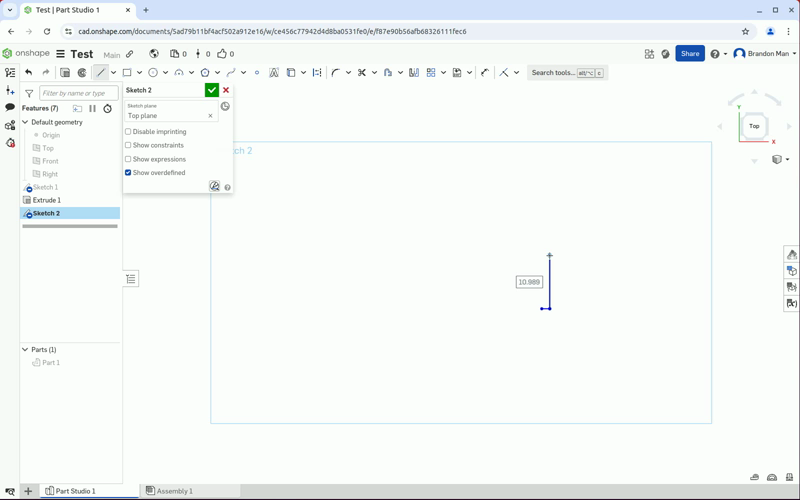
mouse_move(579, 255)
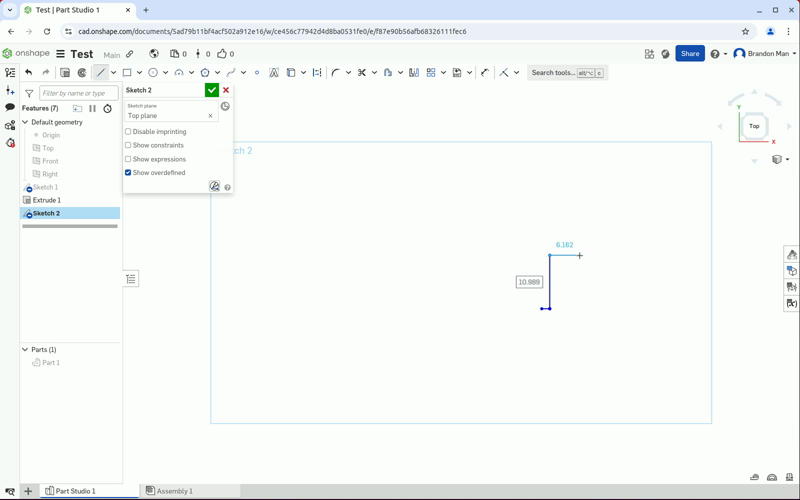
mouse_move(541, 255)
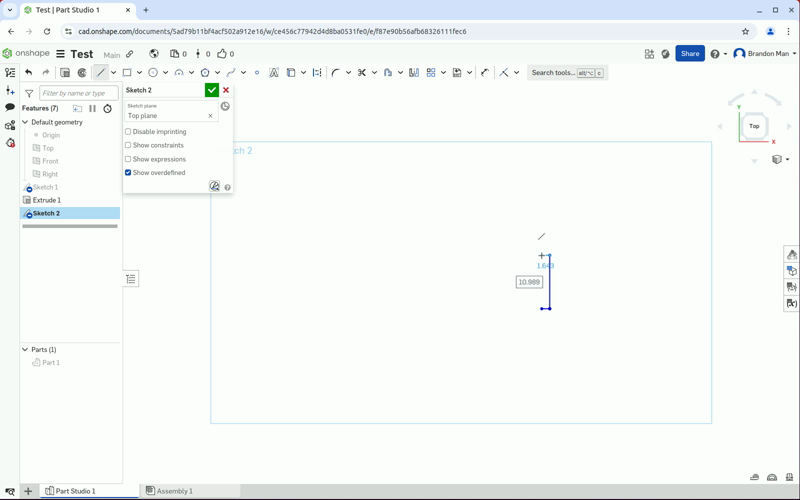
click(541, 255)
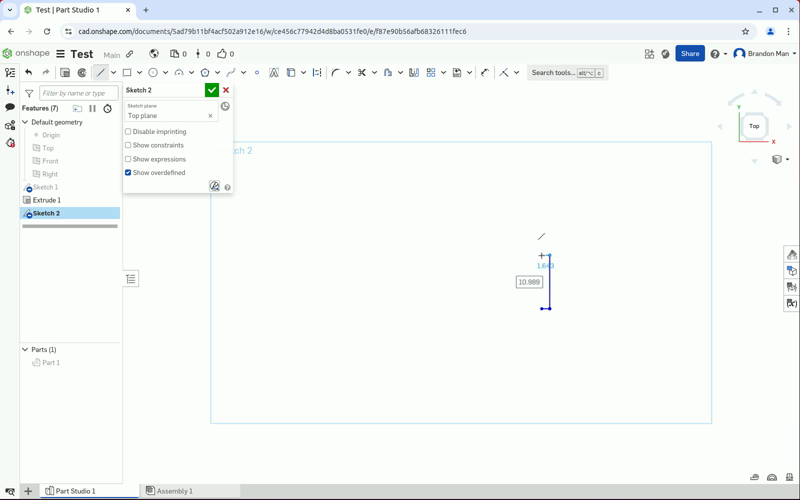
key_up(shift)
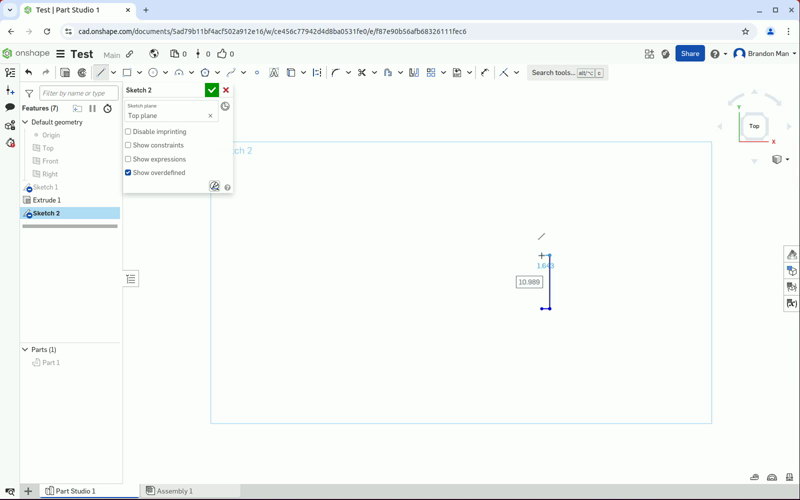
mouse_move(571, 255)
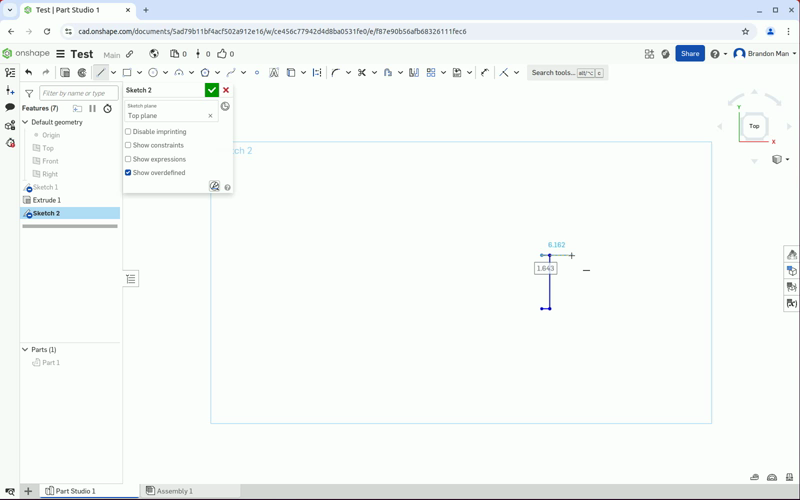
key_down(shift)
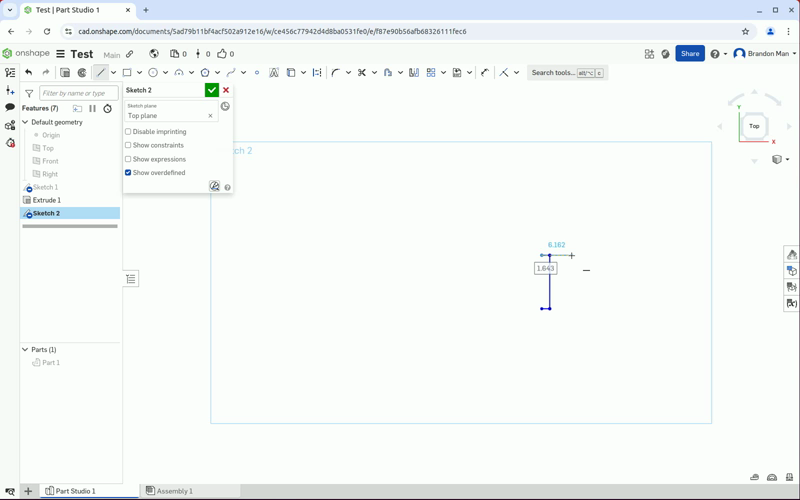
mouse_move(541, 308)
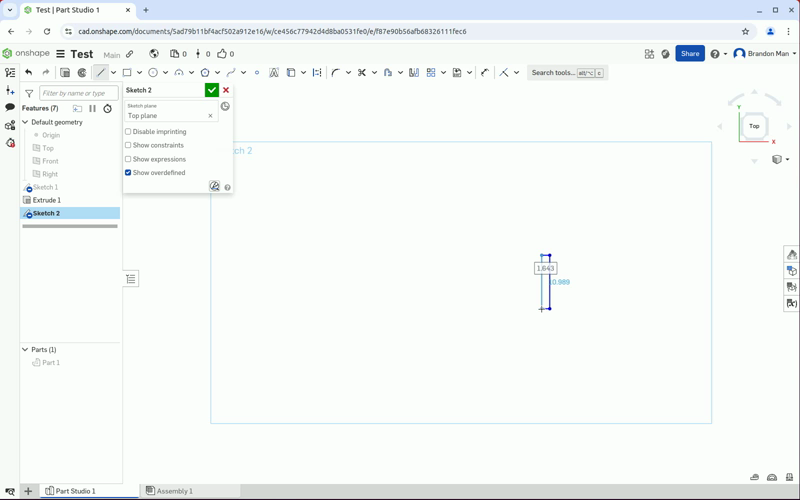
key_up(shift)
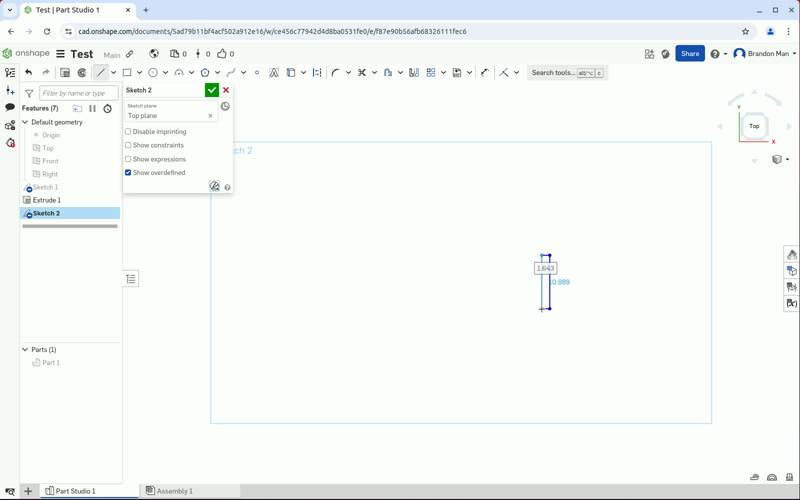
click(541, 308)
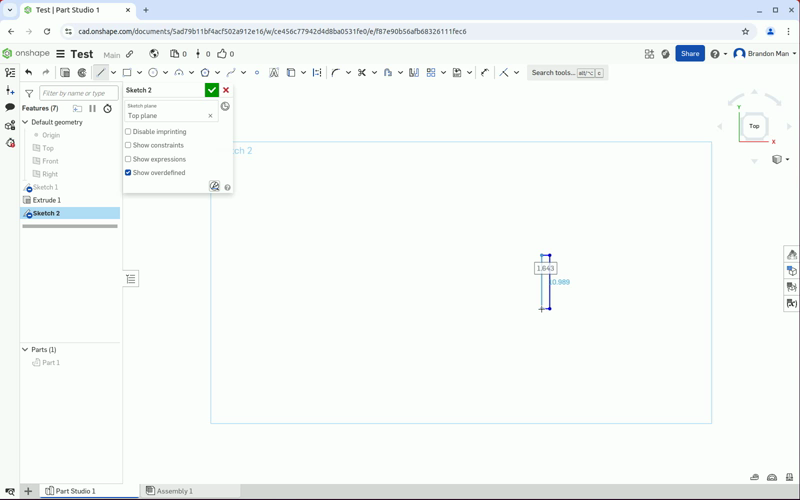
key(esc)
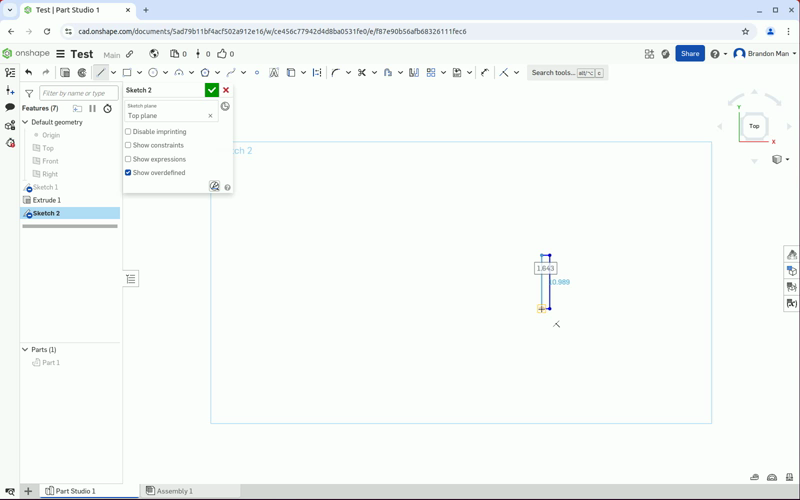
mouse_move(543, 291)
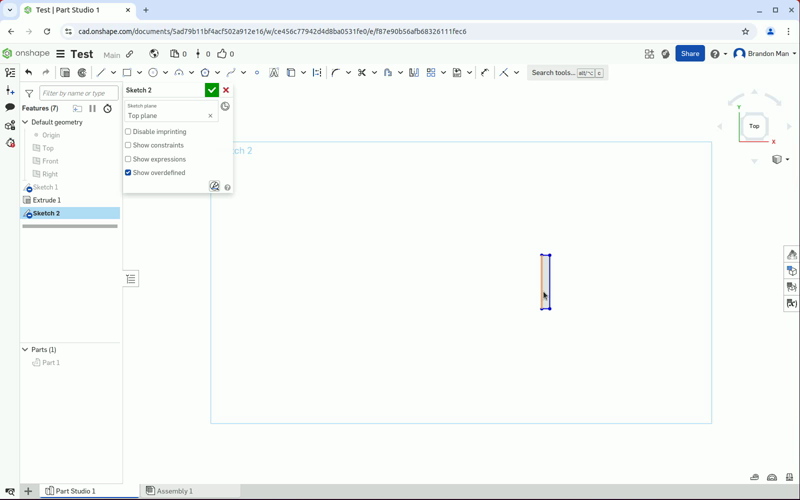
scroll(6)
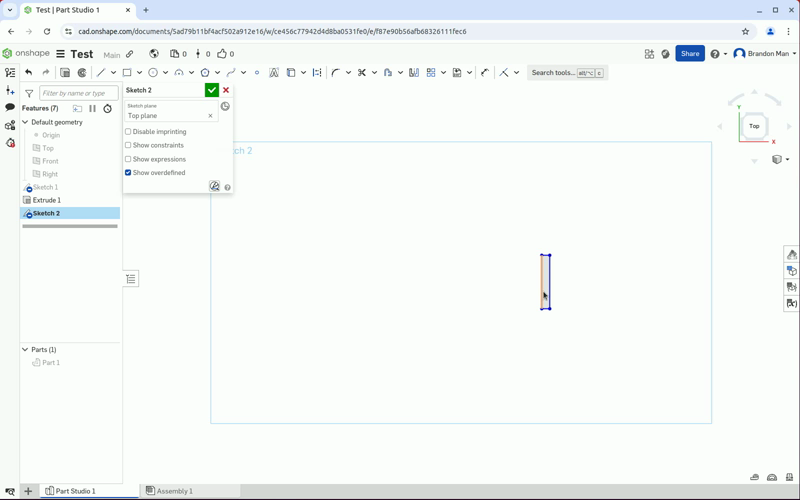
scroll(6)
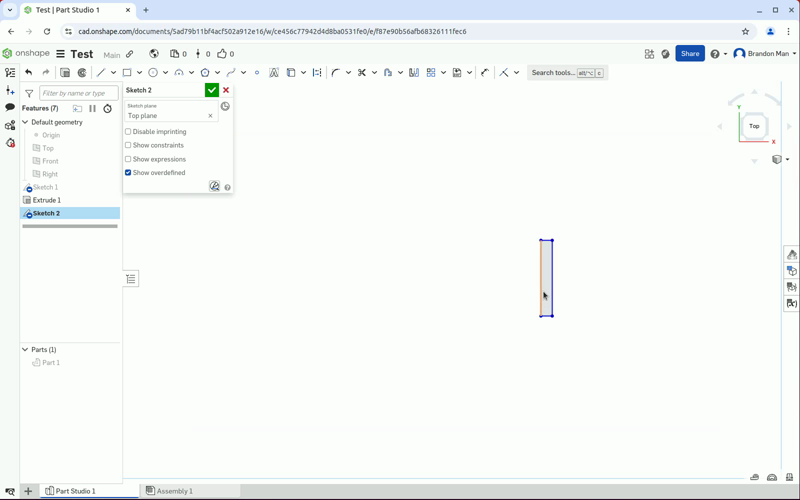
scroll(6)
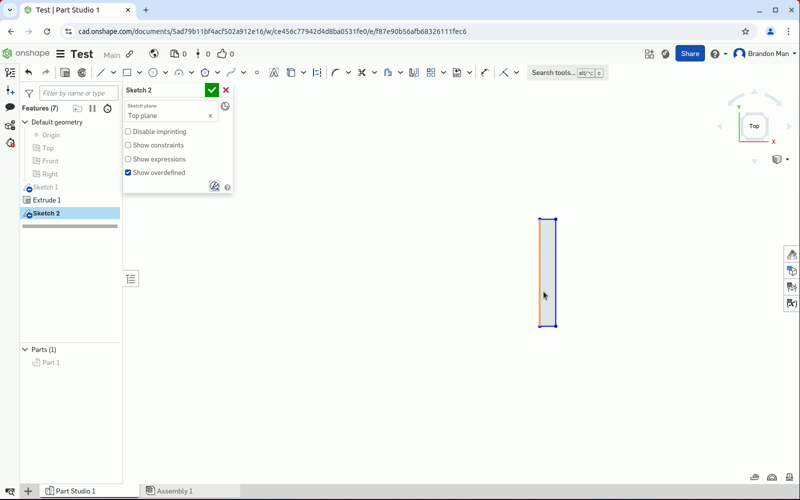
scroll(6)
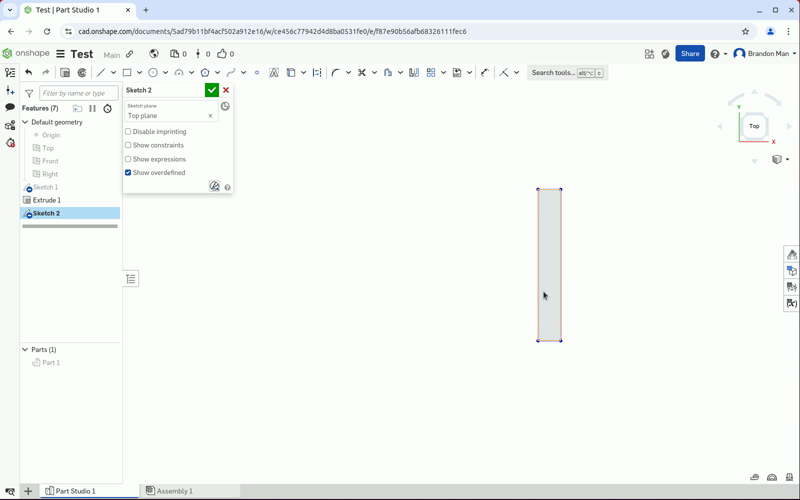
scroll(6)
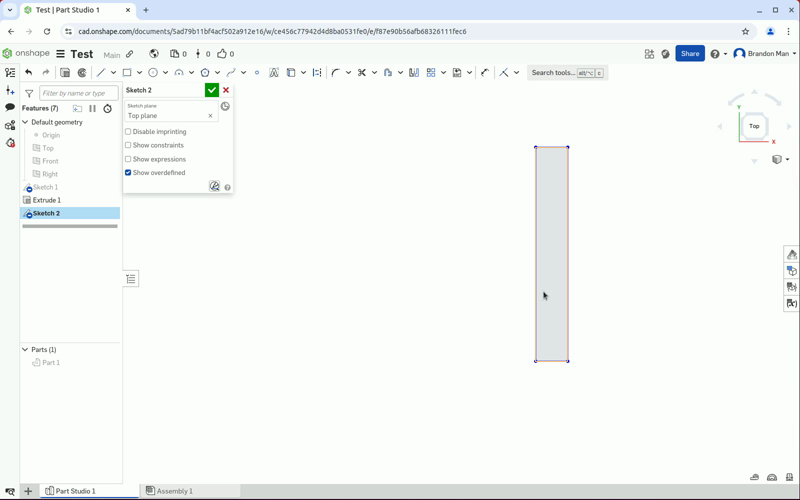
scroll(6)
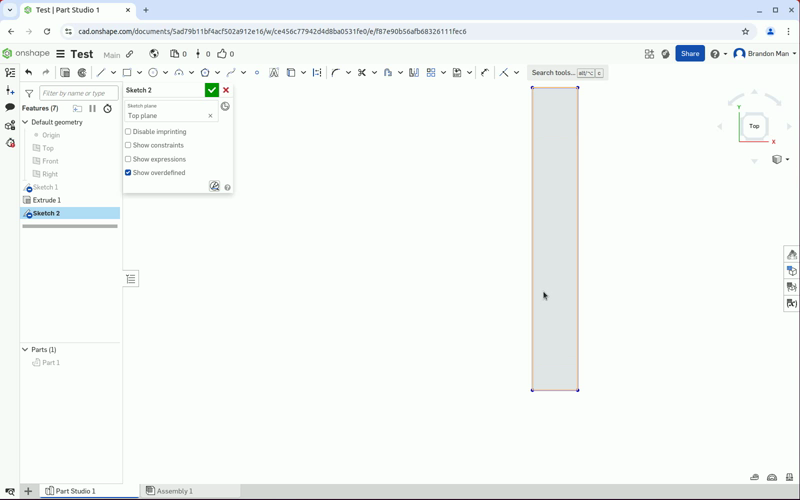
scroll(6)
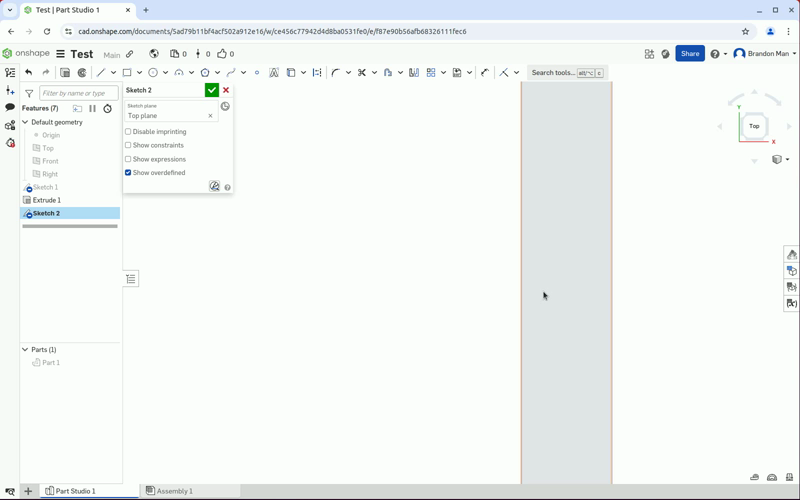
click(543, 291)
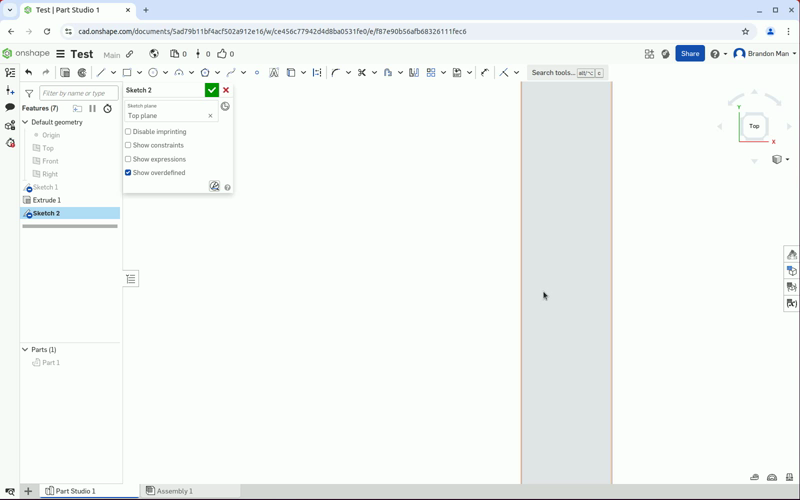
scroll(-6)
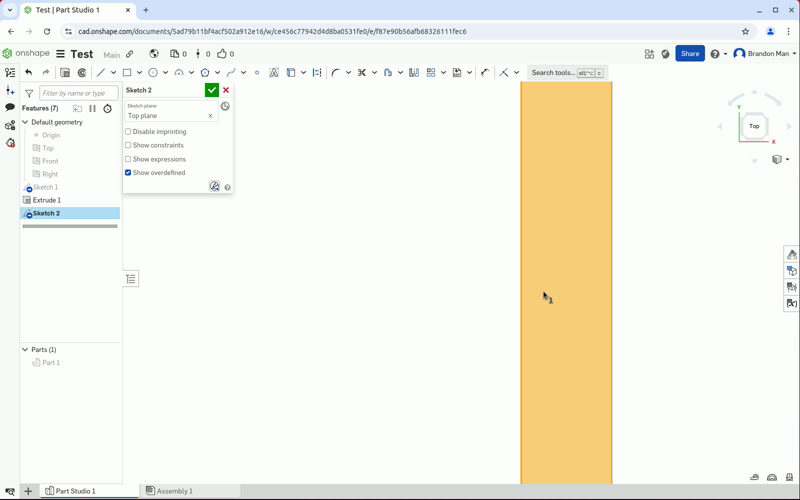
scroll(-6)
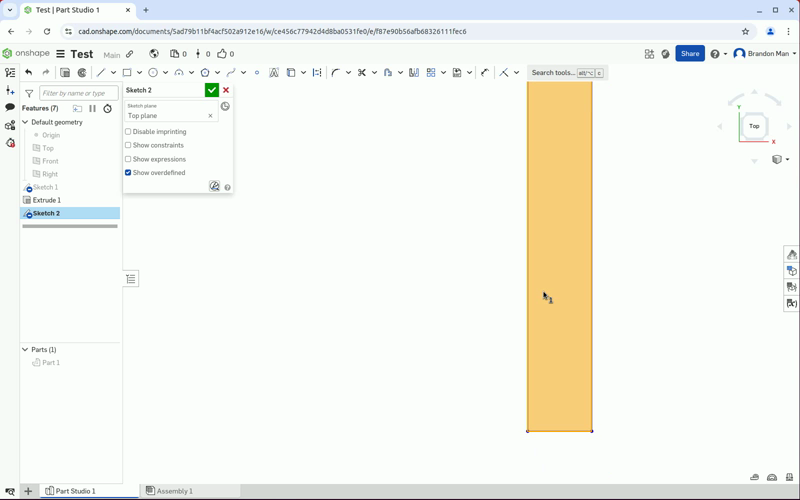
scroll(-6)
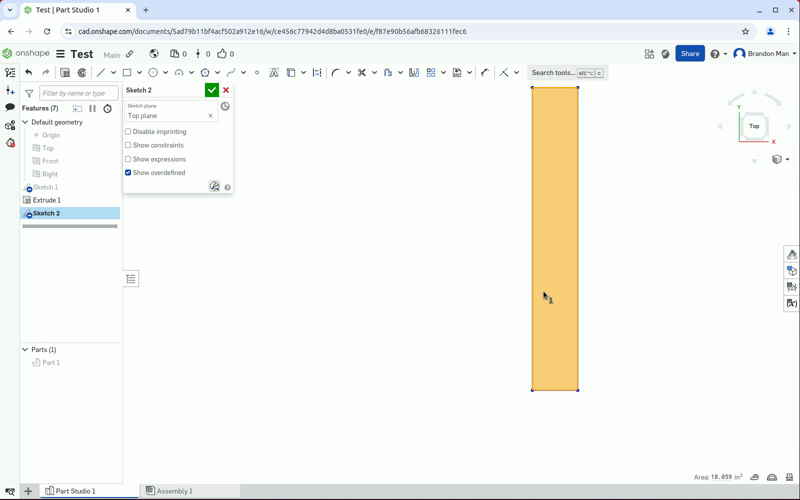
scroll(-6)
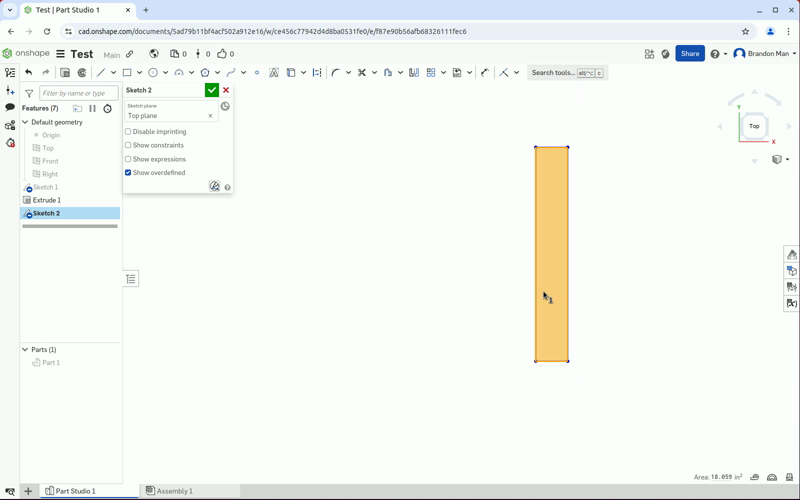
scroll(-6)
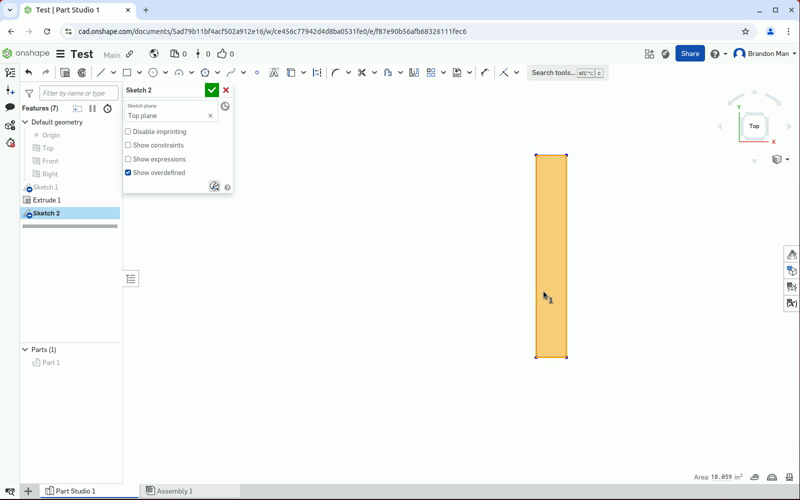
scroll(-6)
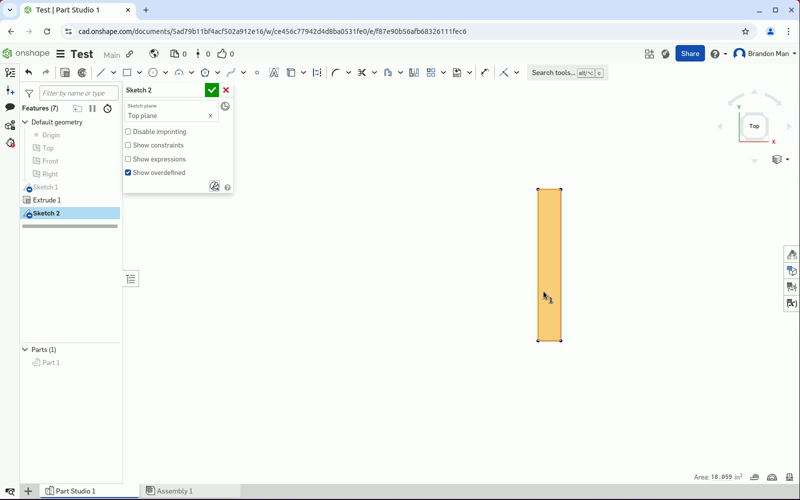
scroll(-6)
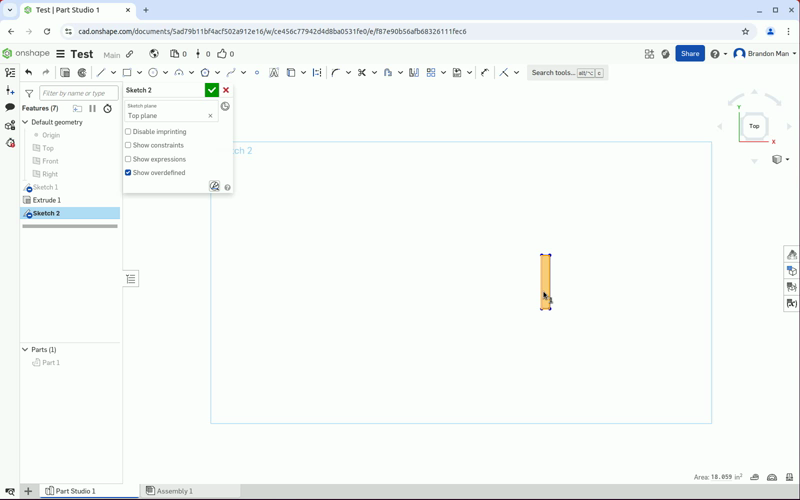
mouse_move(73, 352)
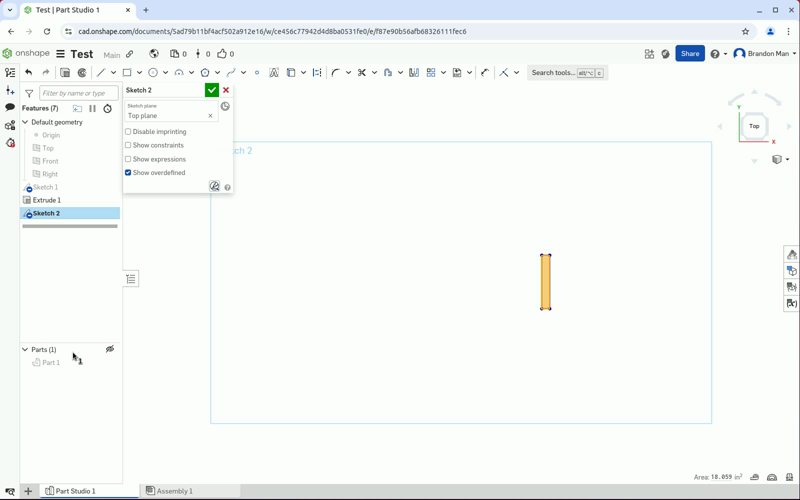
key(shift+y)
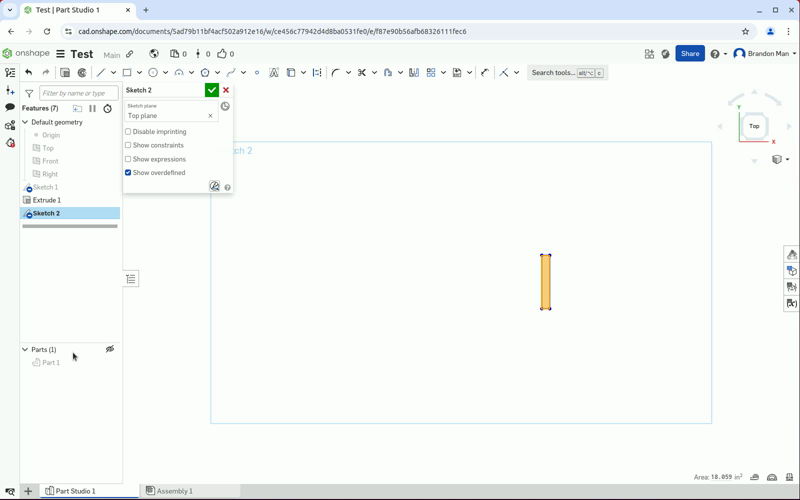
key(shift+e)
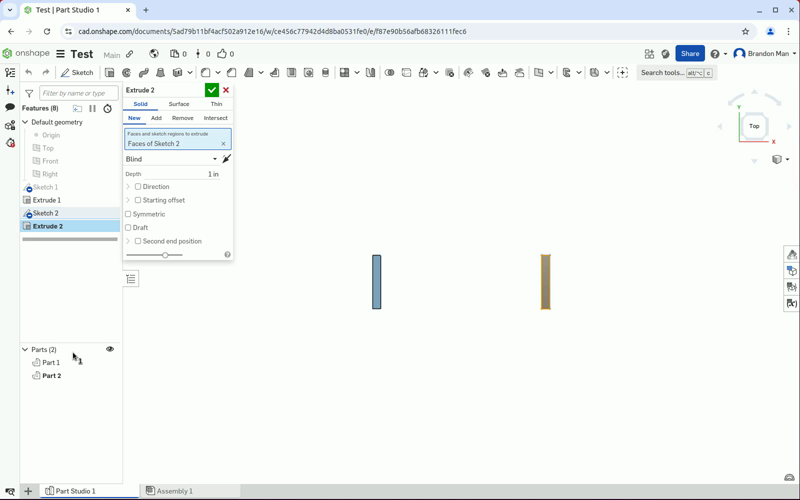
mouse_move(143, 106)
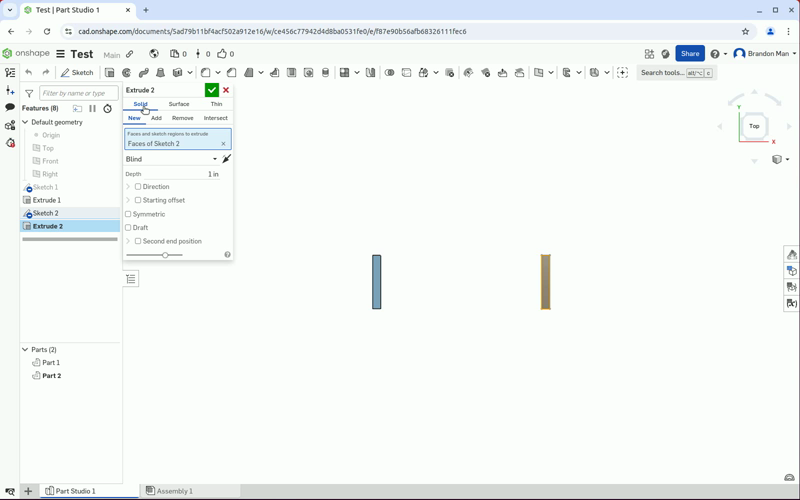
click(143, 106)
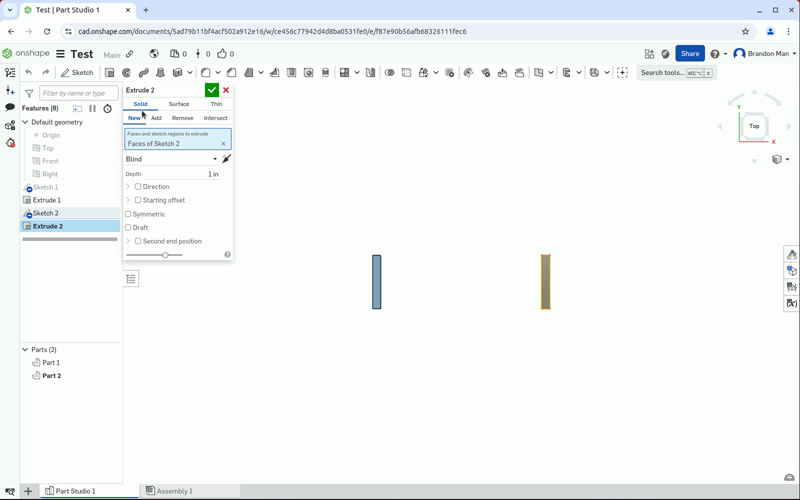
mouse_move(137, 120)
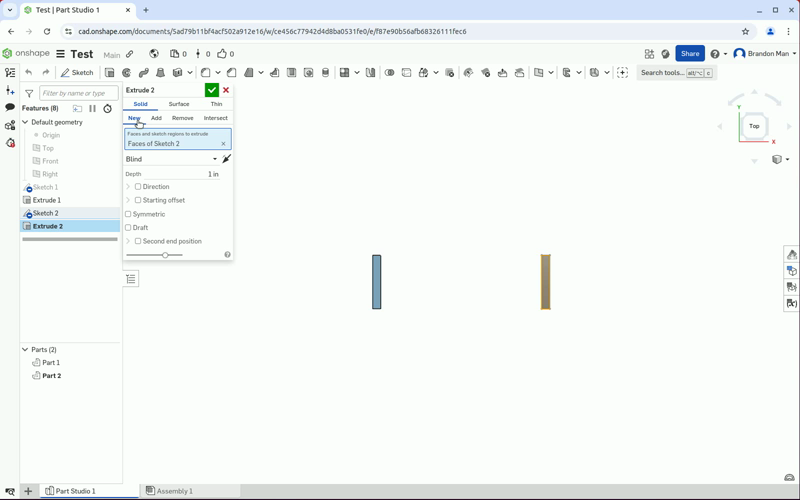
click(137, 120)
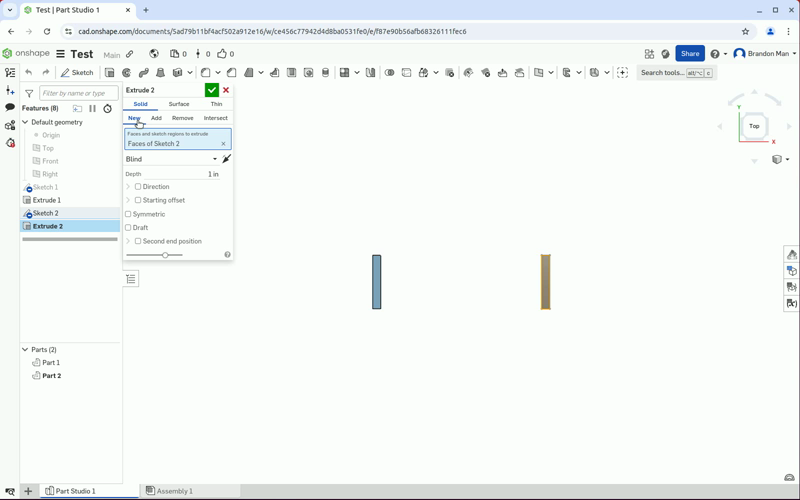
key(tab, 4)
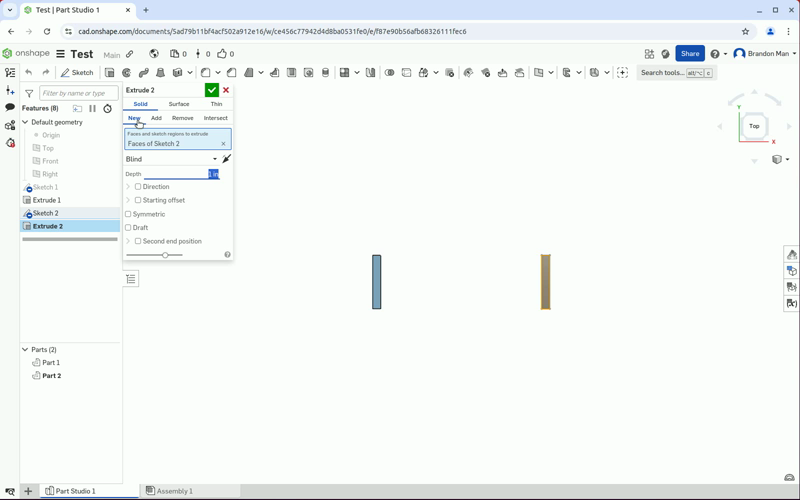
text(23.108)
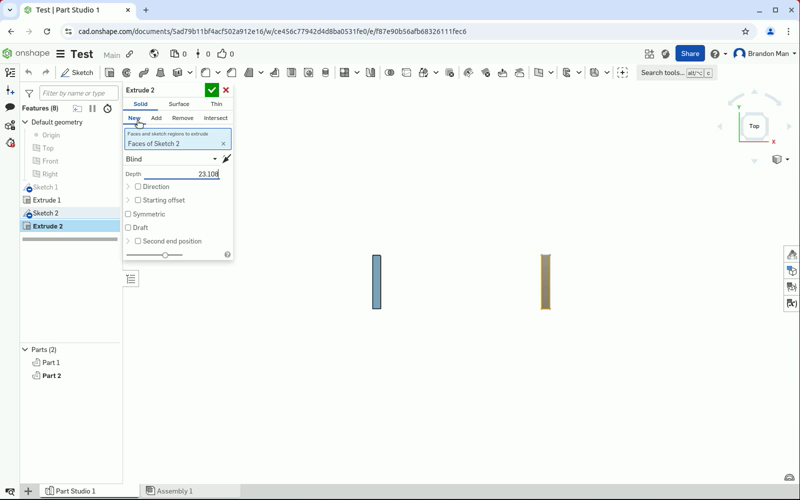
key(enter)
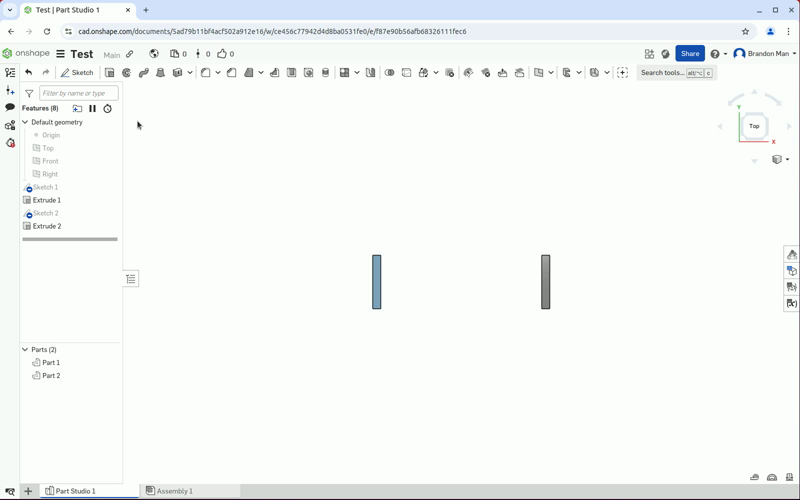
key(shift+h)
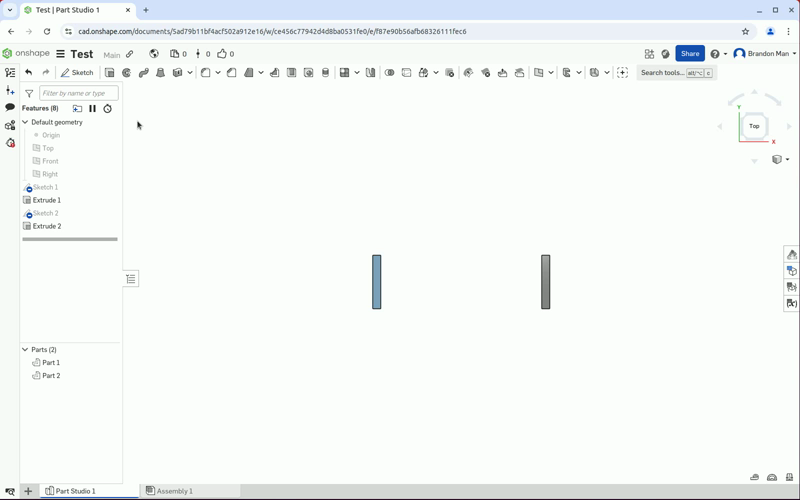
key(shift+h)
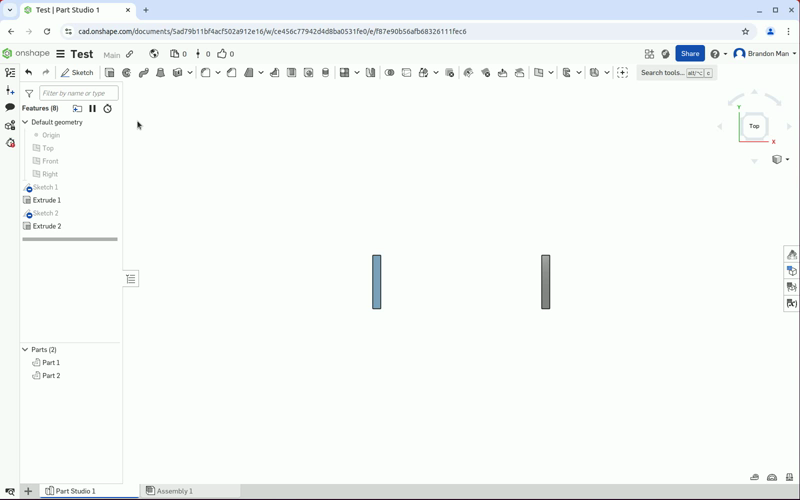
mouse_move(73, 189)
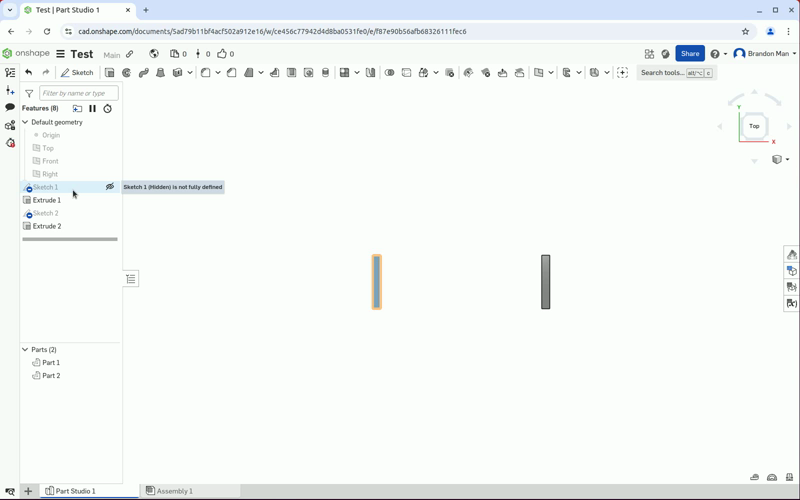
click(73, 189)
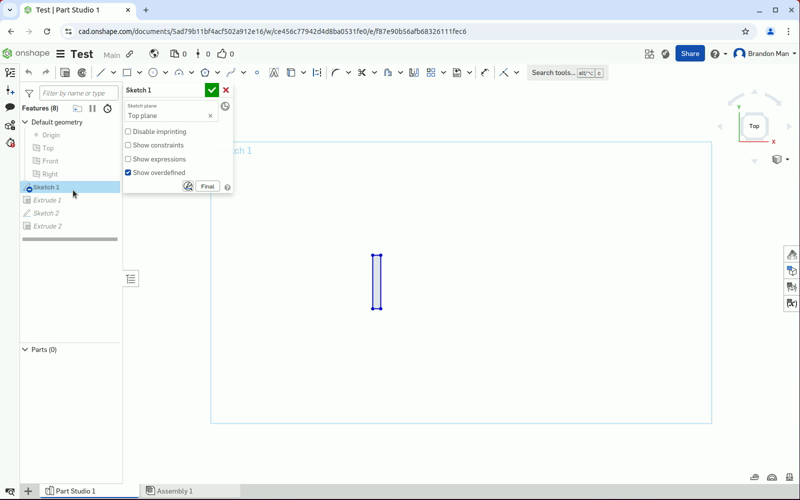
mouse_move(229, 92)
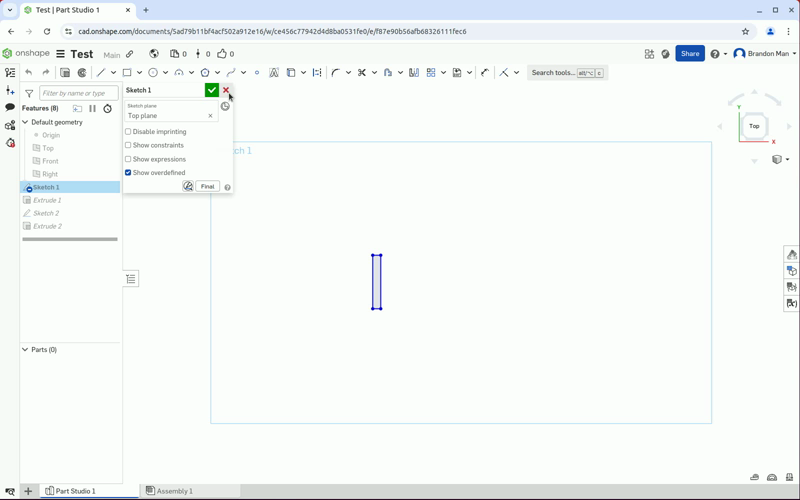
click(229, 92)
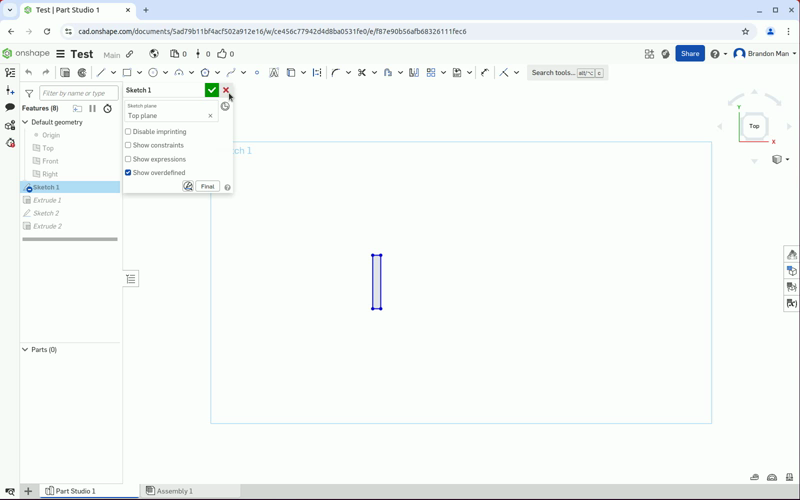
key(shift+s)
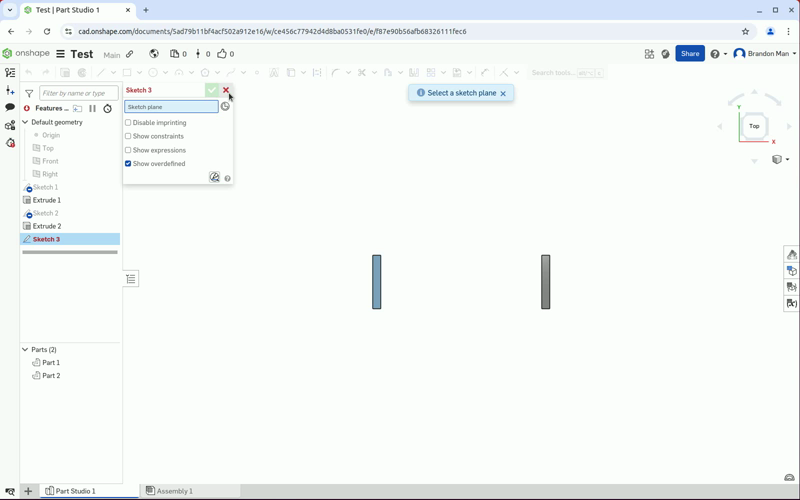
mouse_move(73, 150)
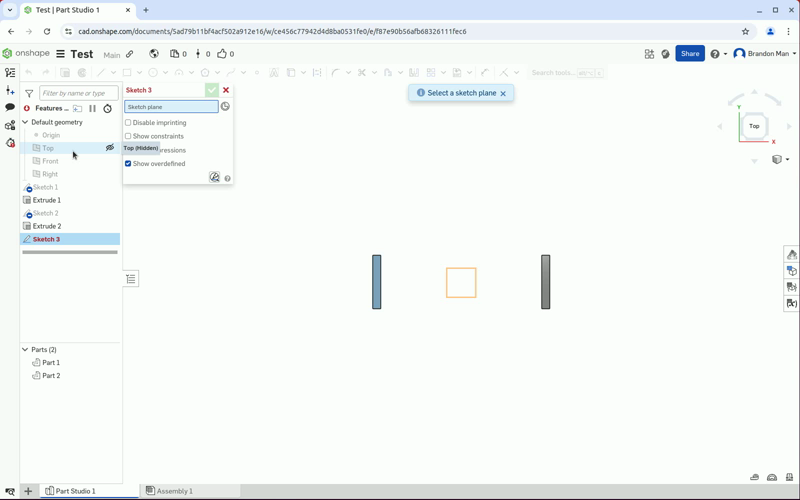
click(73, 150)
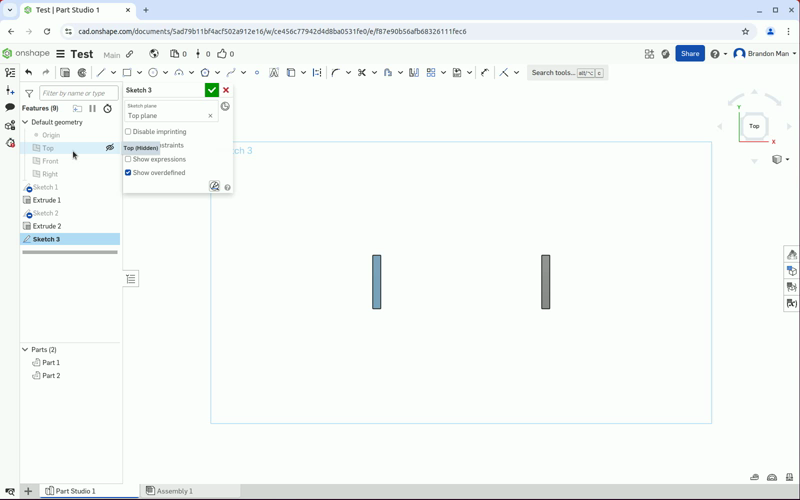
mouse_move(73, 352)
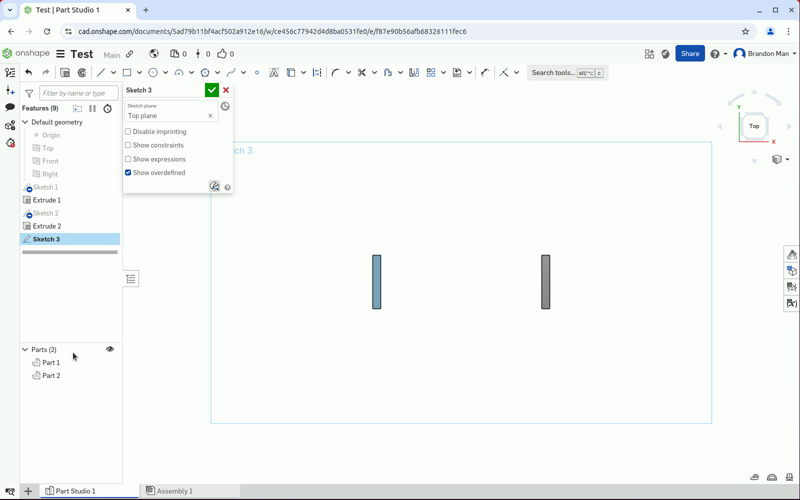
key(y)
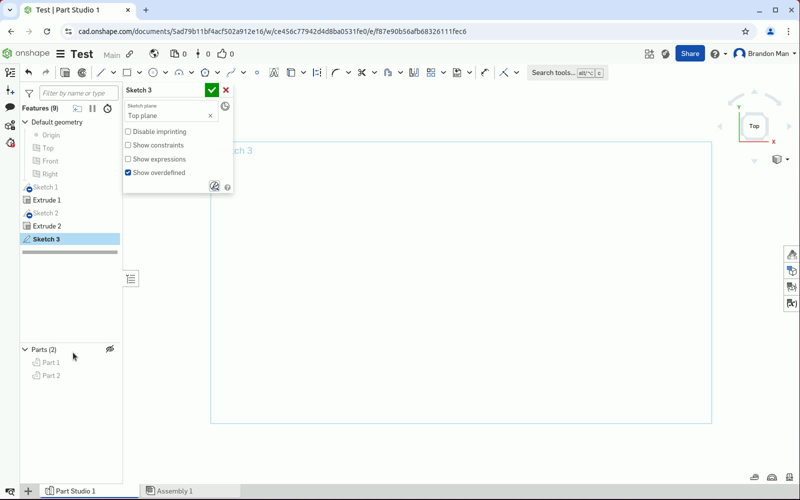
key(l)
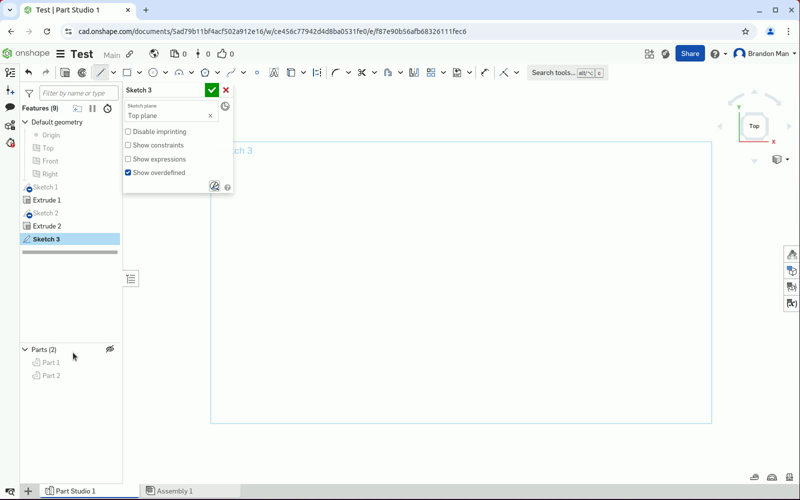
key_down(shift)
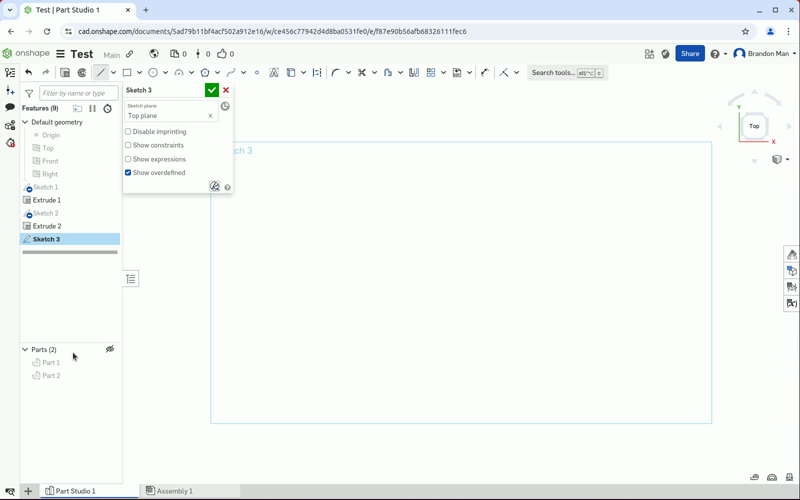
mouse_move(372, 308)
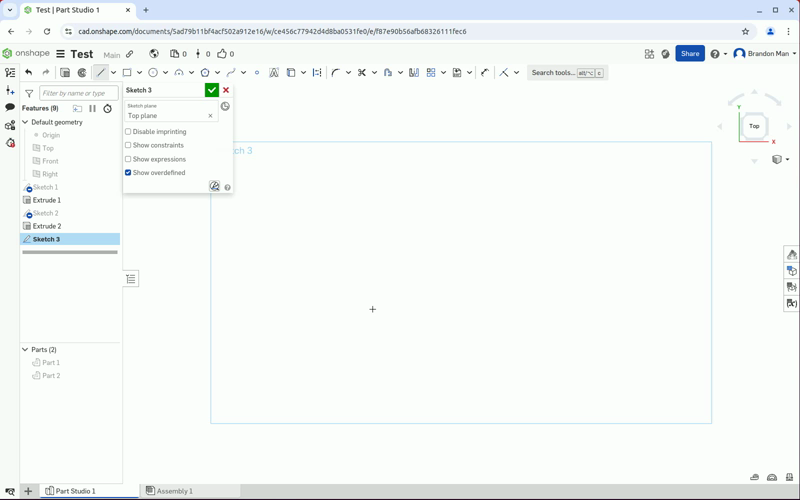
click(372, 308)
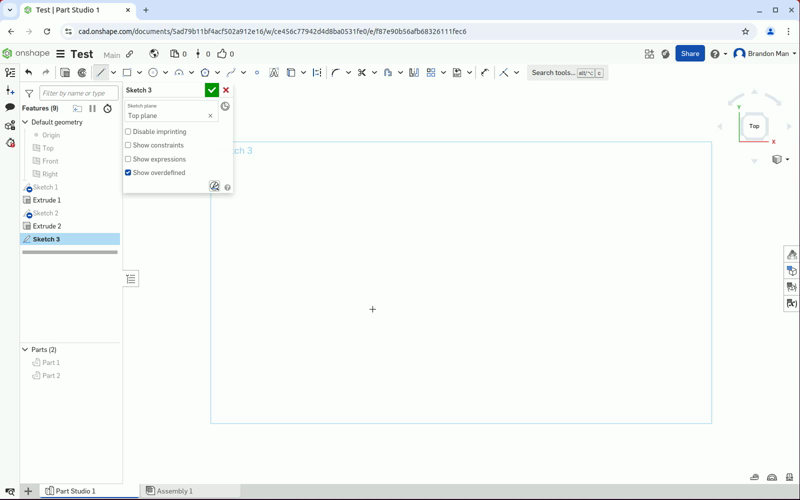
key_up(shift)
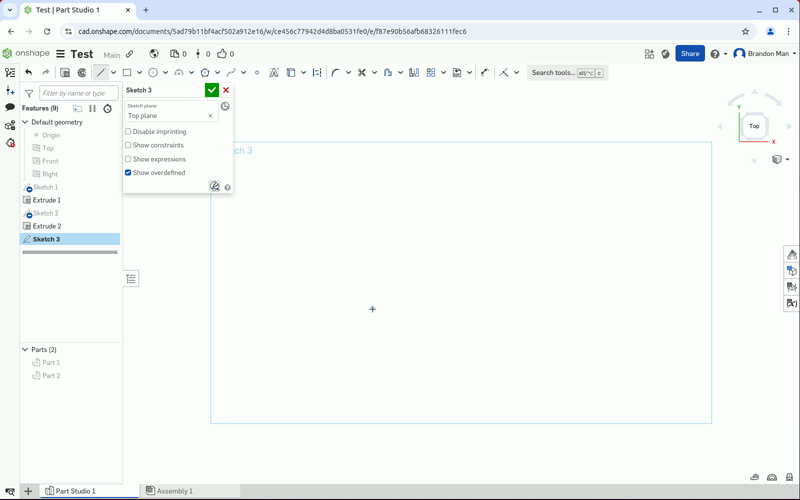
key_down(shift)
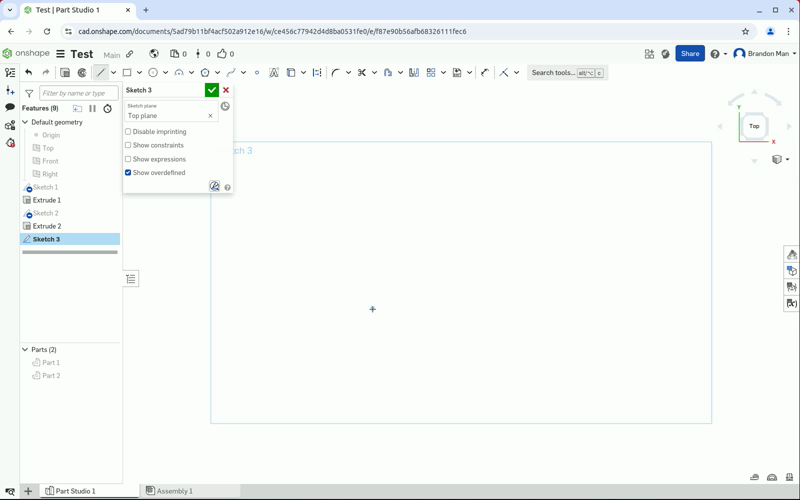
mouse_move(402, 308)
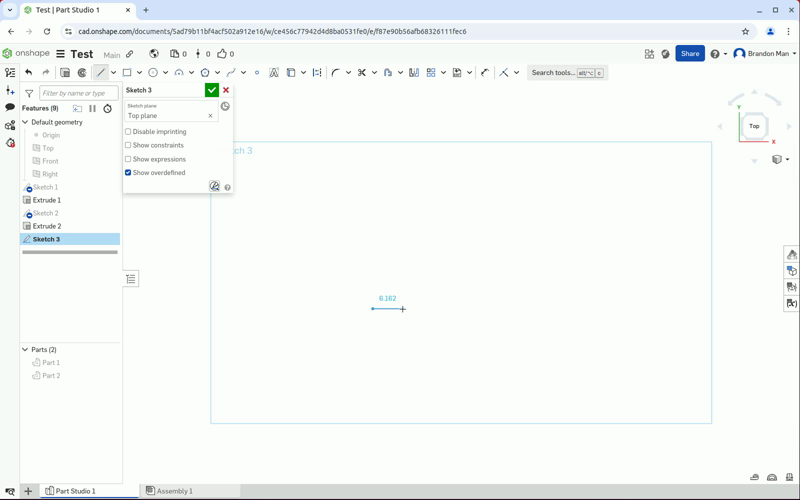
mouse_move(380, 308)
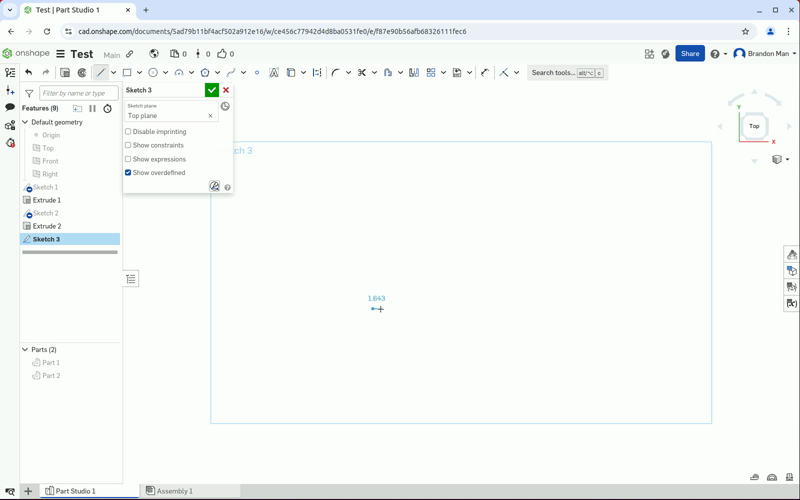
click(380, 308)
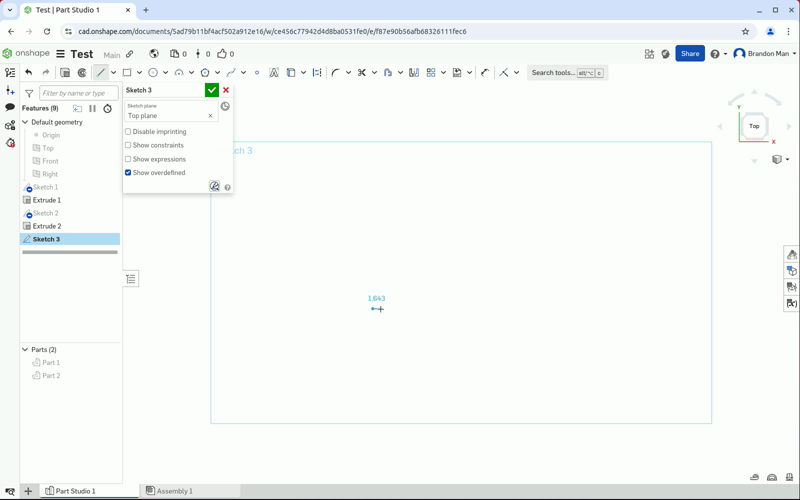
key_up(shift)
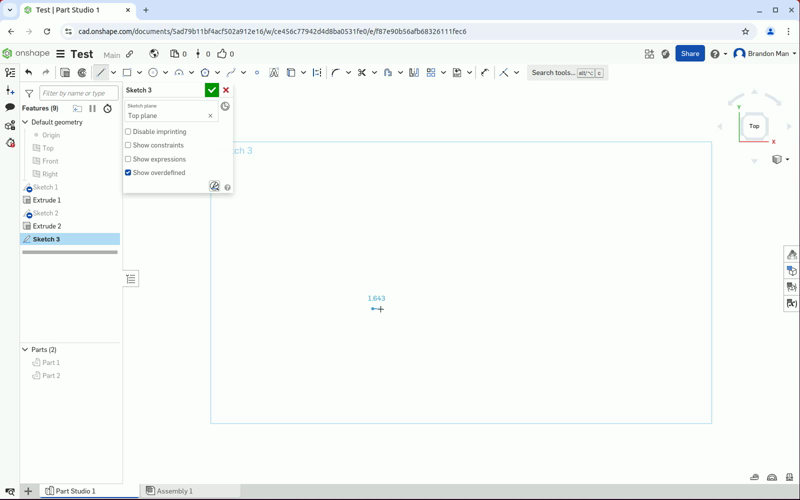
key_down(shift)
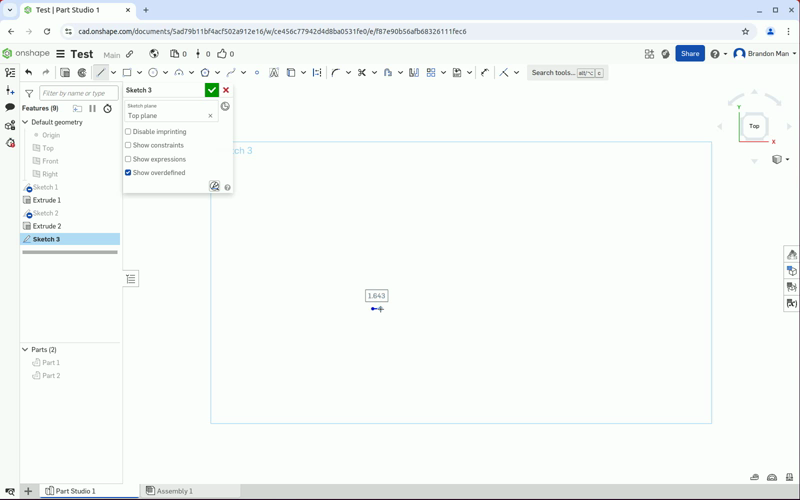
mouse_move(410, 308)
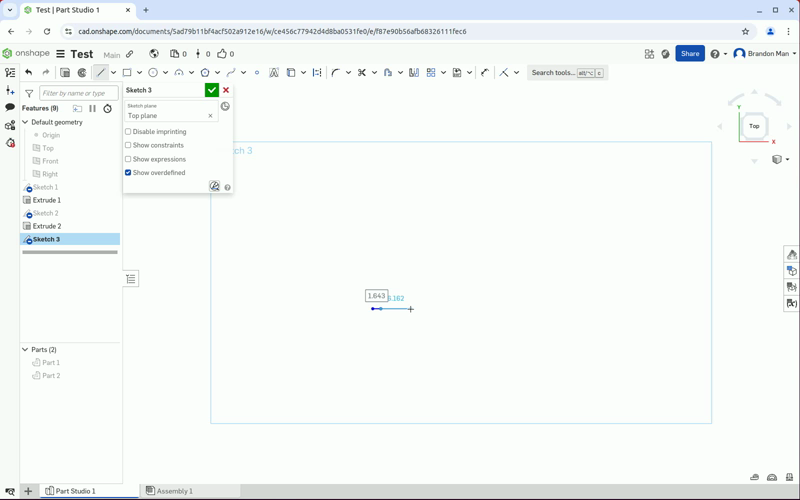
mouse_move(380, 255)
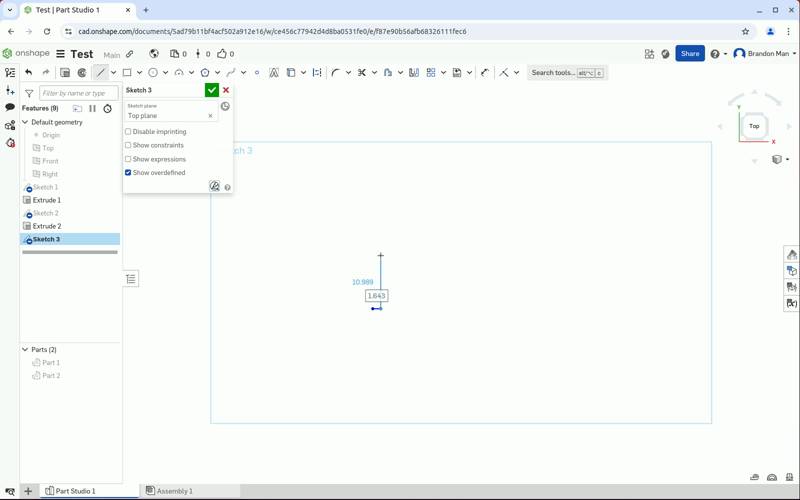
click(380, 255)
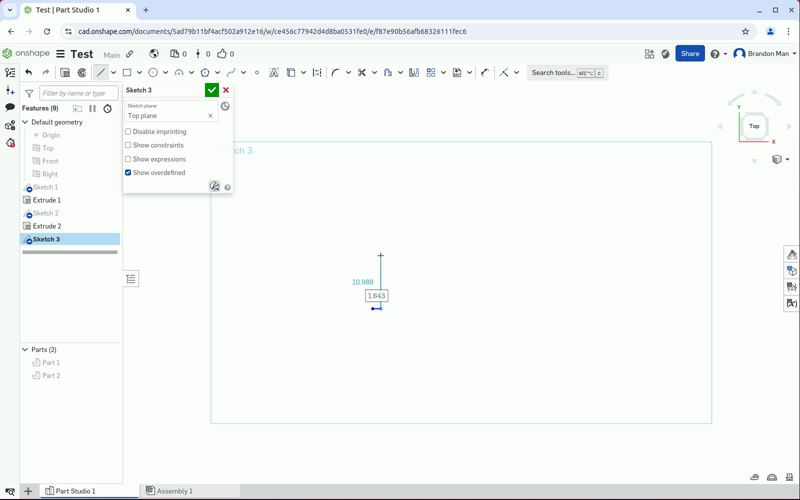
key_up(shift)
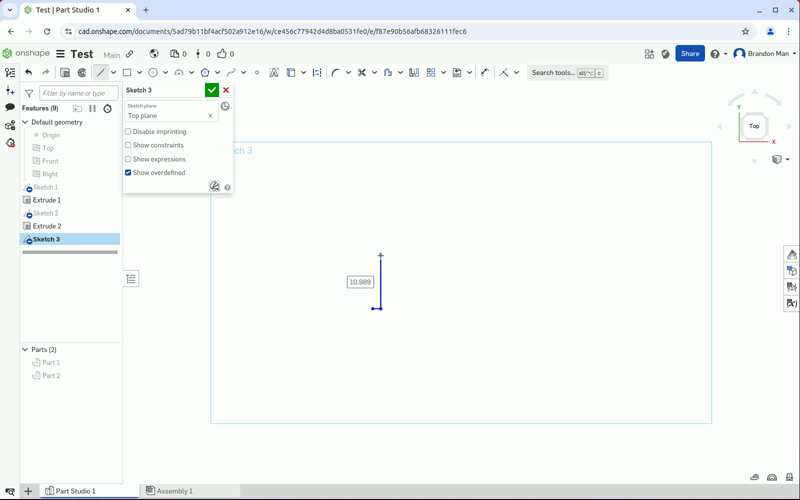
key_down(shift)
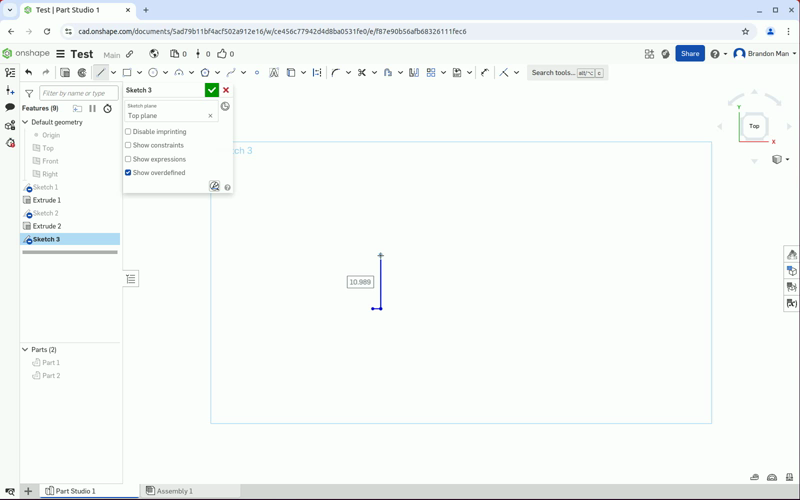
mouse_move(410, 255)
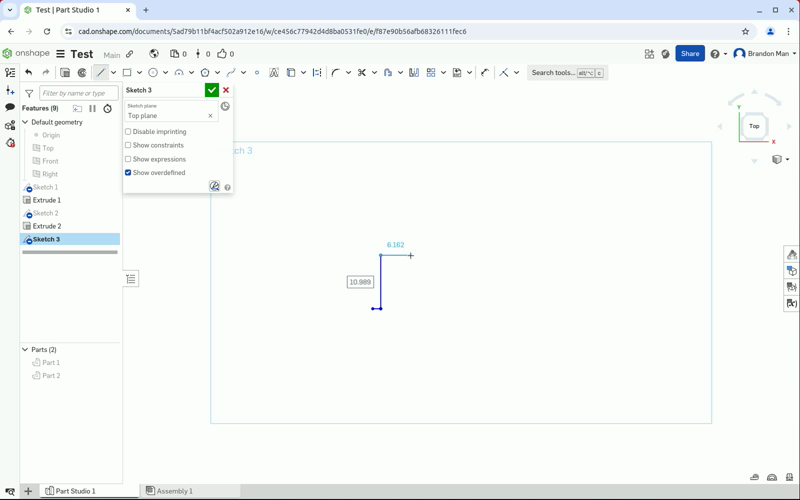
mouse_move(372, 255)
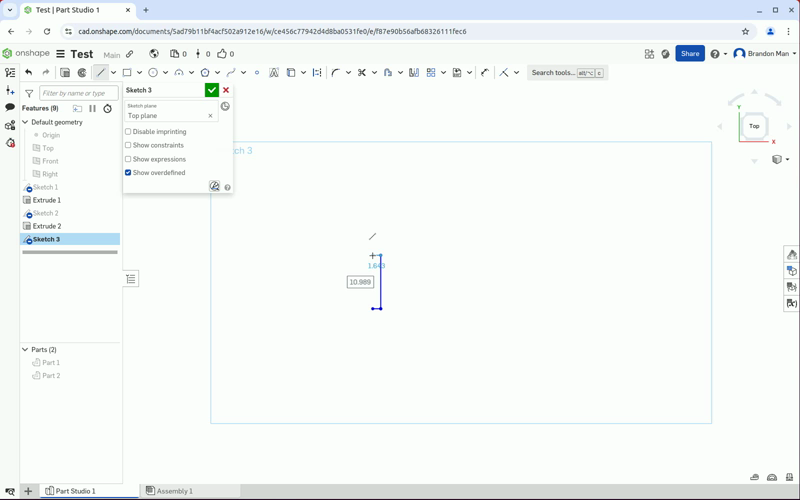
click(372, 255)
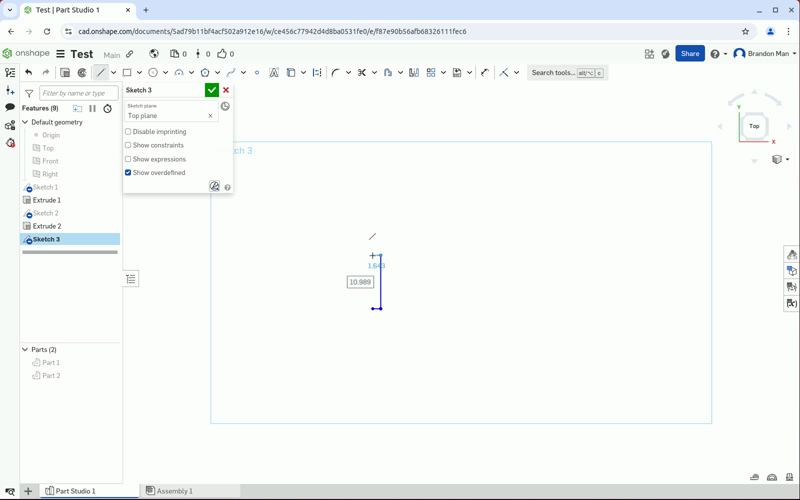
key_up(shift)
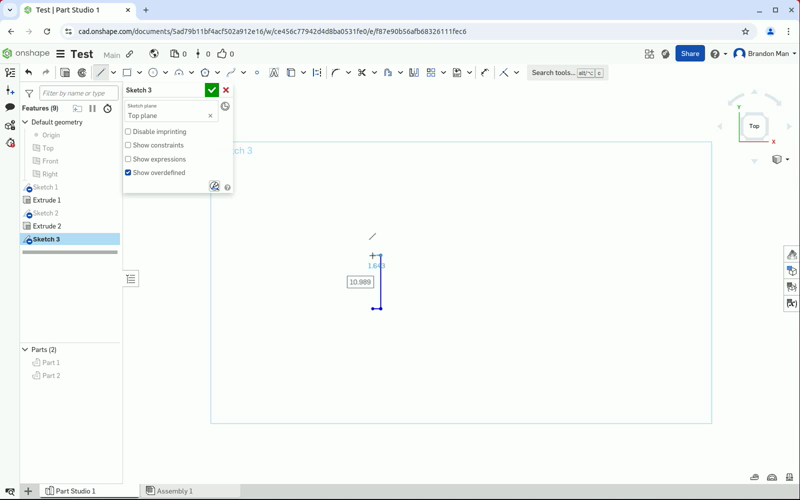
mouse_move(402, 255)
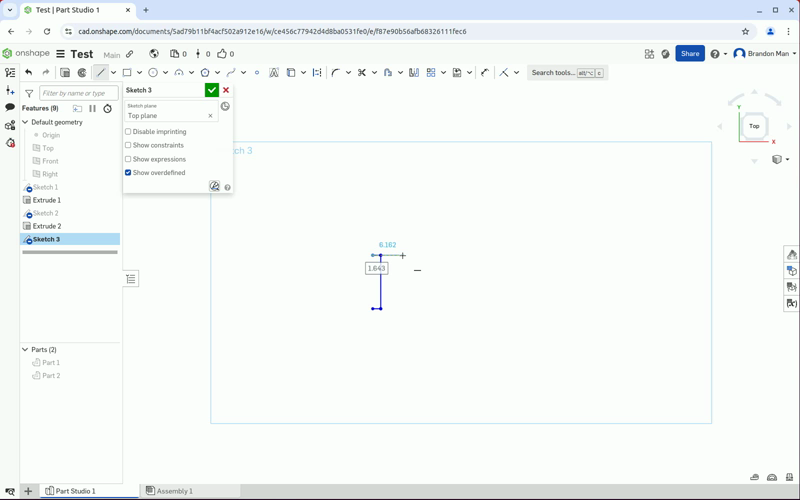
key_down(shift)
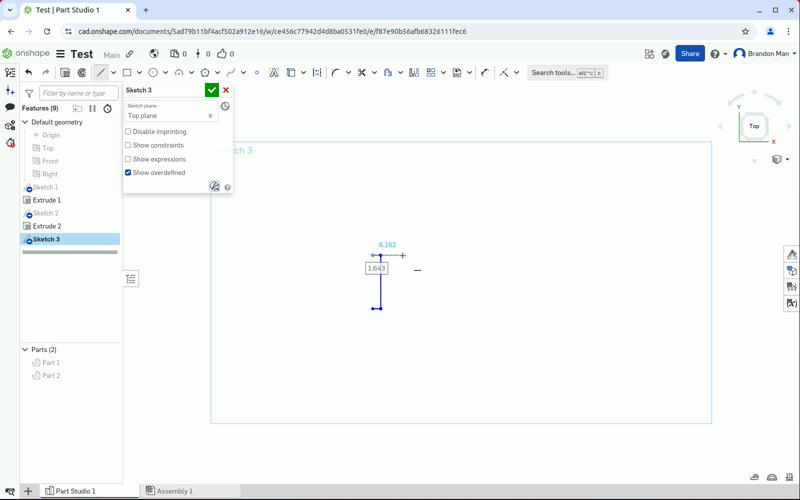
mouse_move(372, 308)
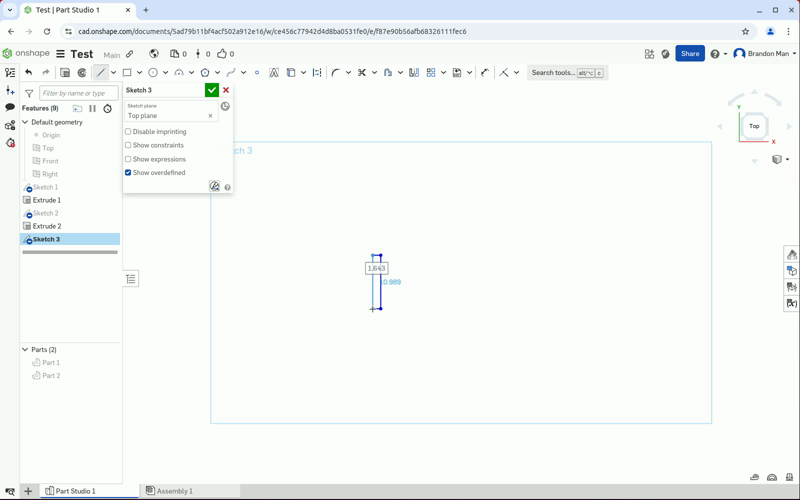
key_up(shift)
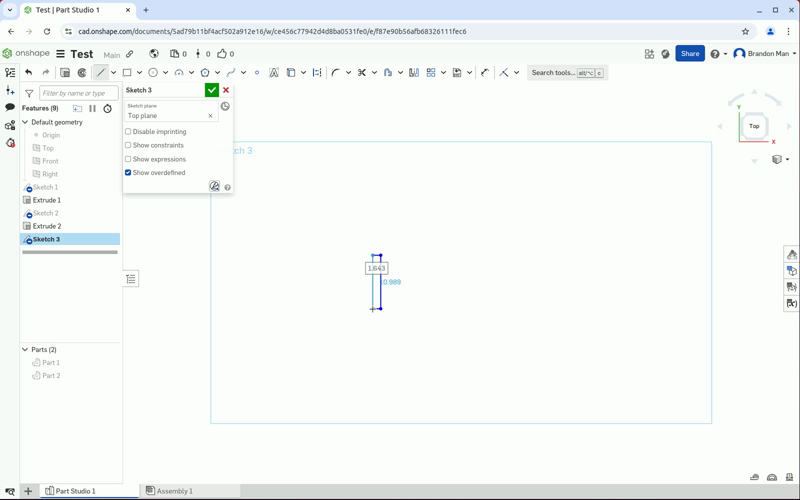
click(372, 308)
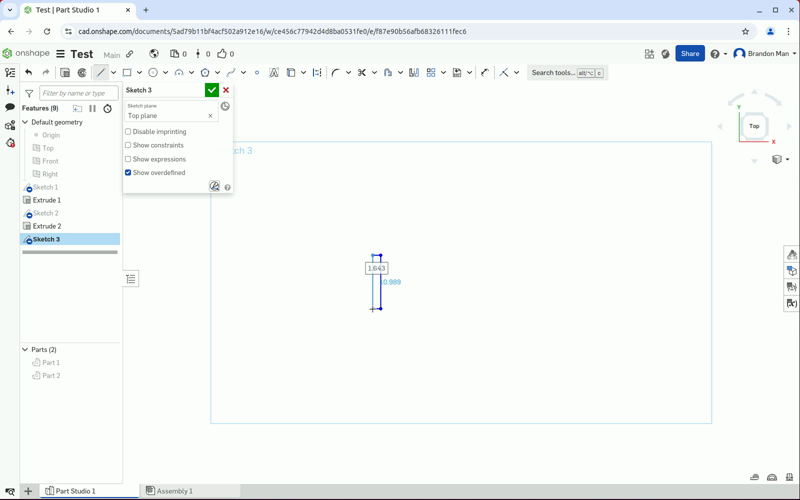
key(esc)
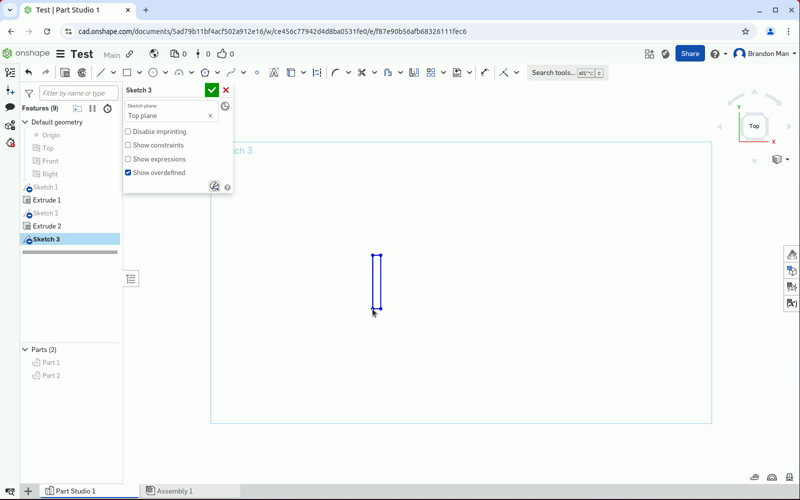
mouse_move(378, 265)
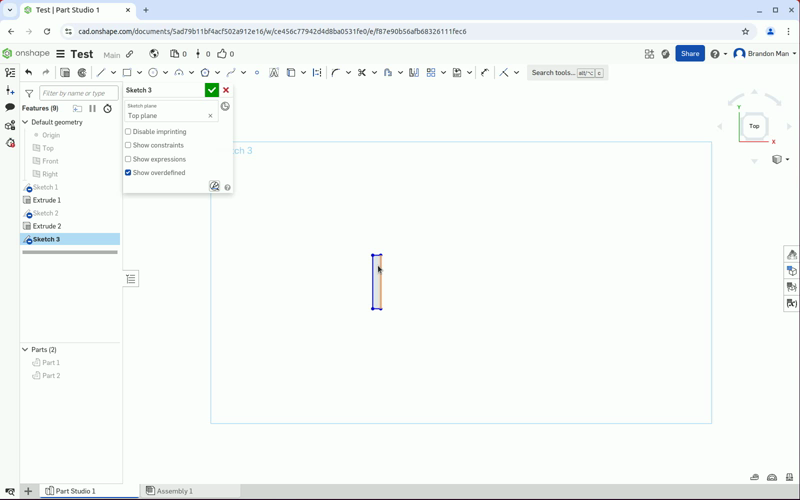
scroll(6)
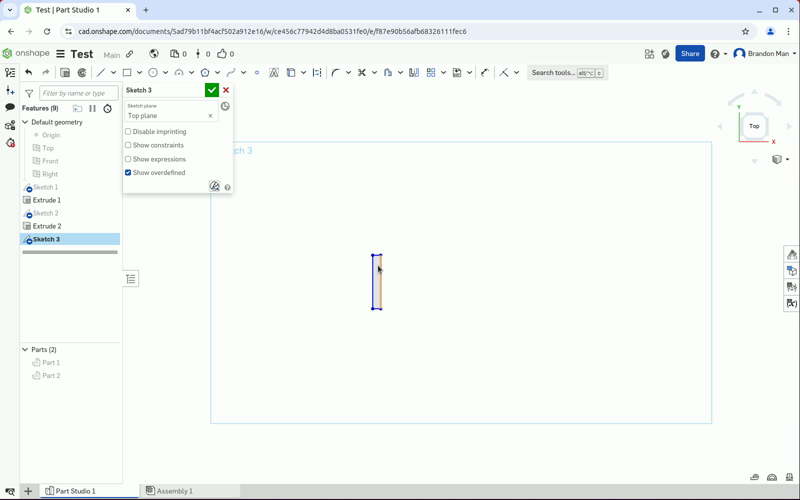
scroll(6)
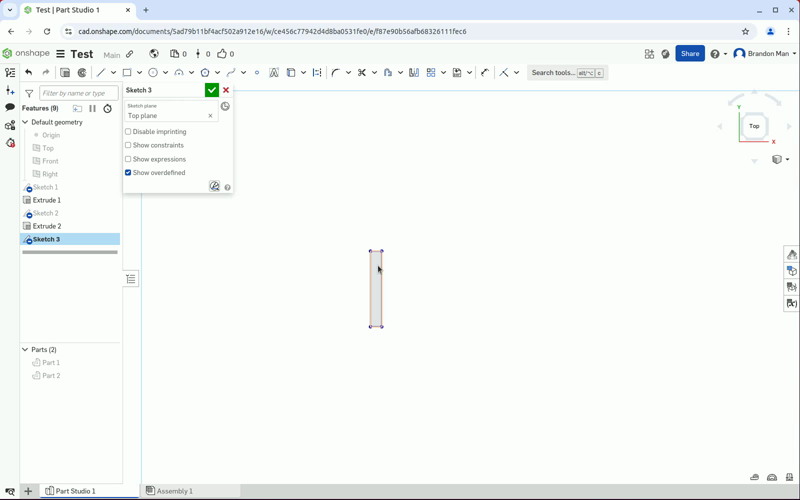
scroll(6)
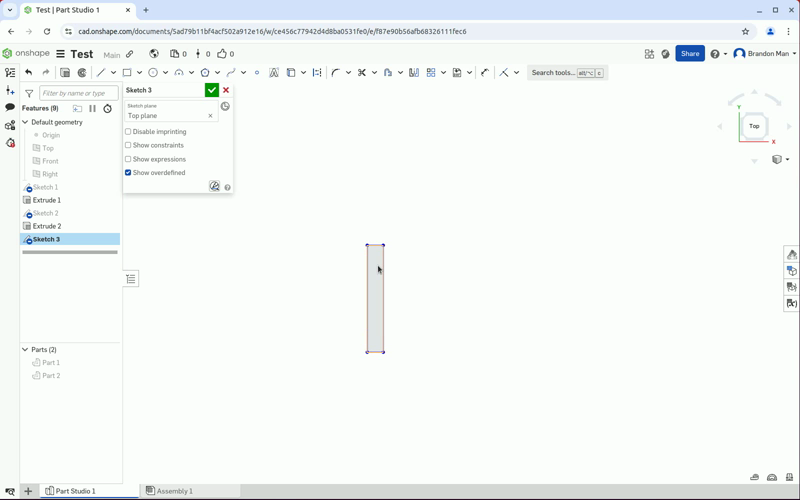
scroll(6)
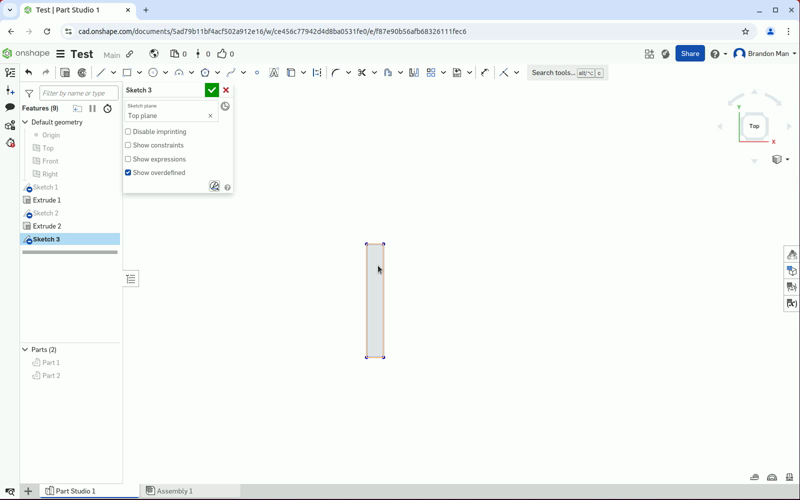
scroll(6)
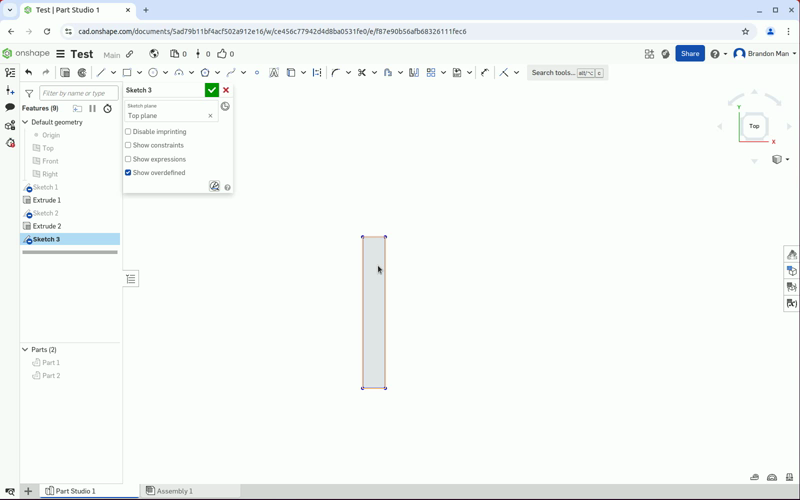
scroll(6)
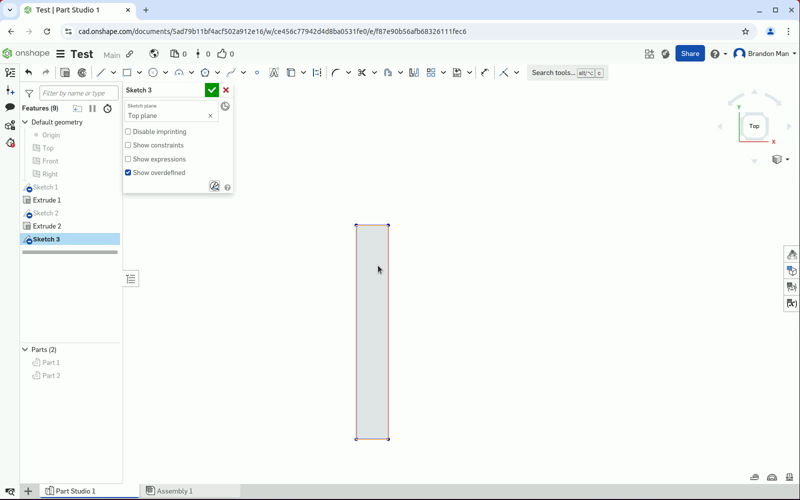
scroll(6)
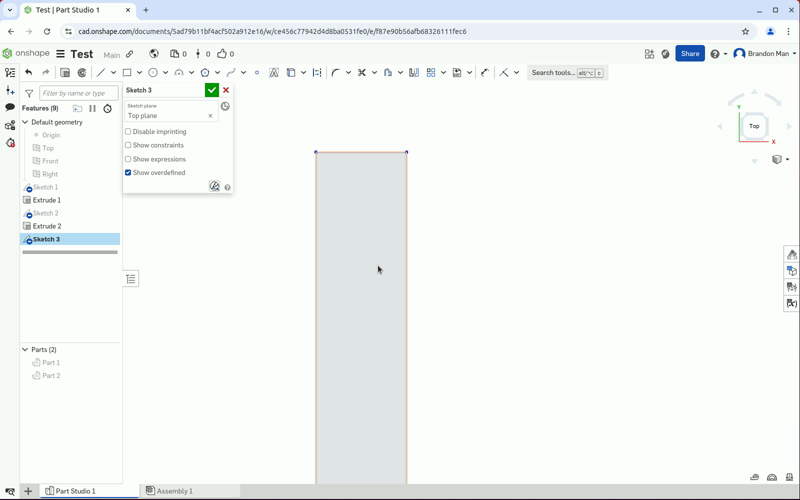
click(378, 265)
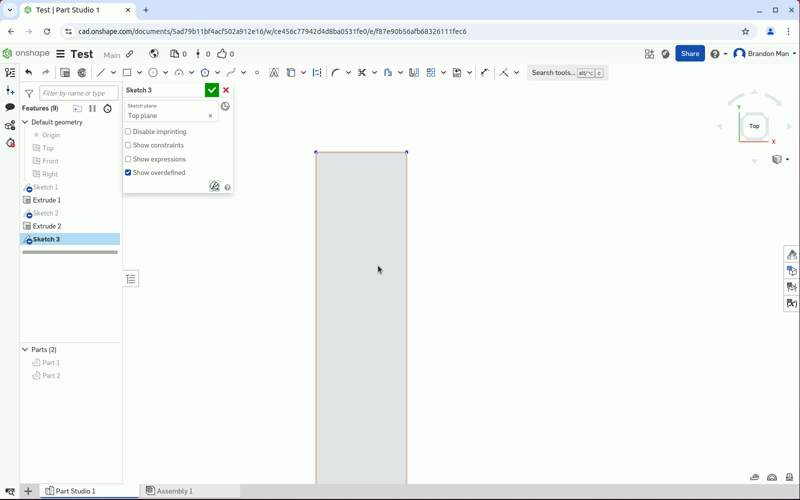
scroll(-6)
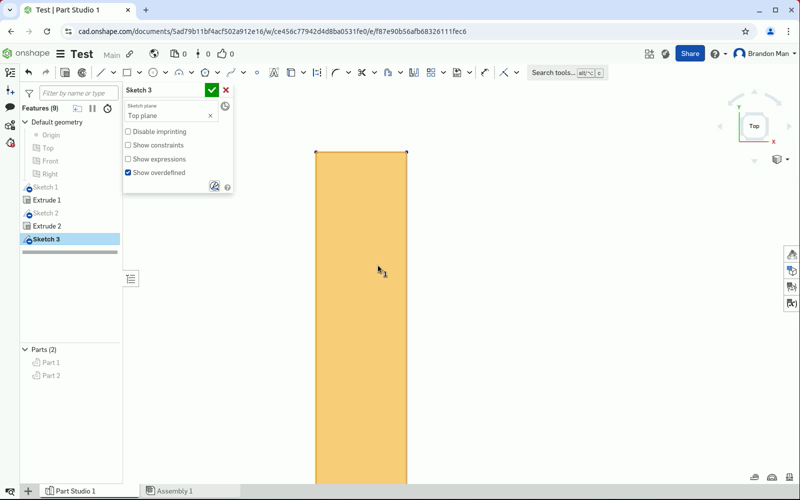
scroll(-6)
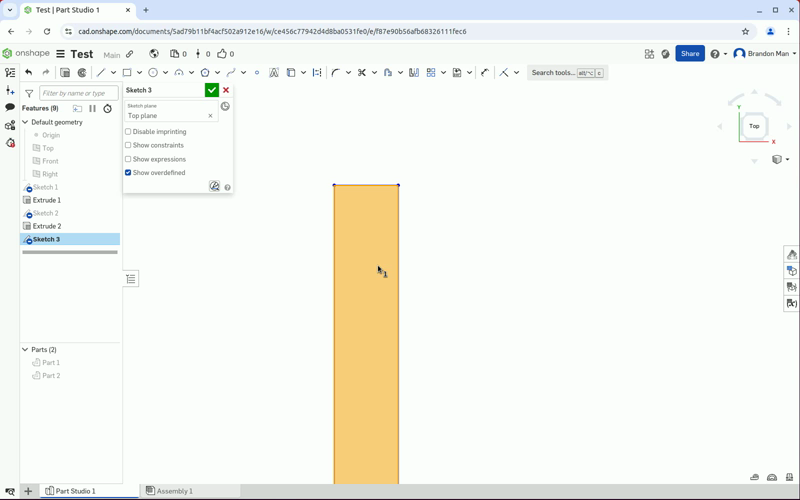
scroll(-6)
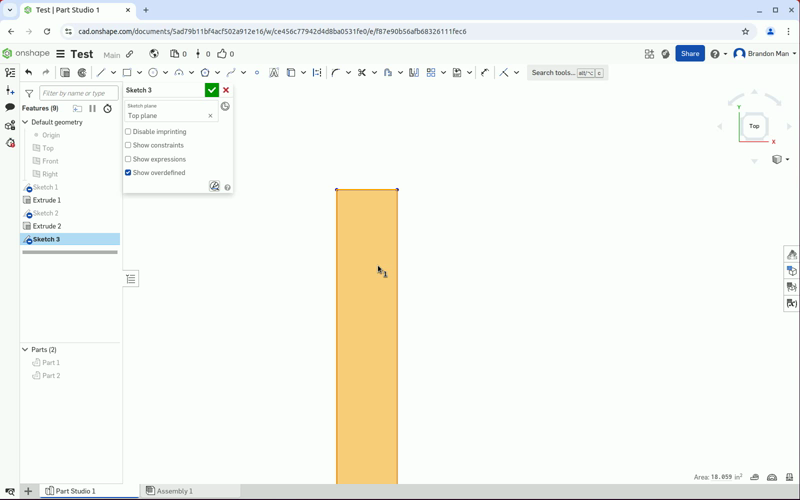
scroll(-6)
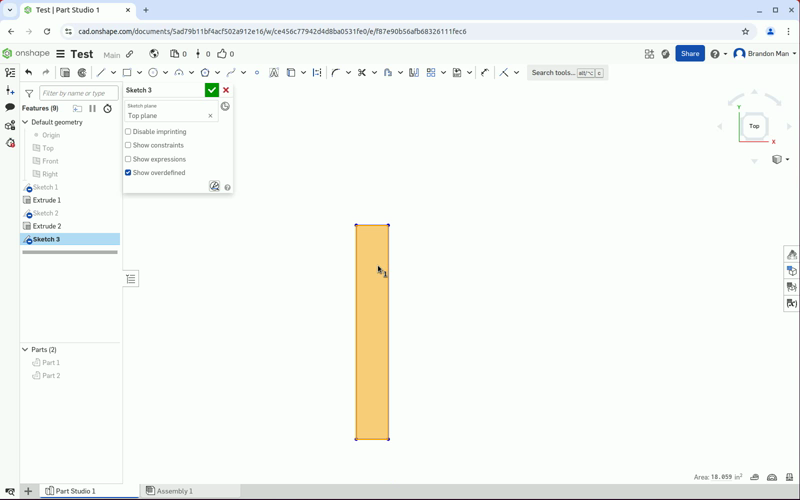
scroll(-6)
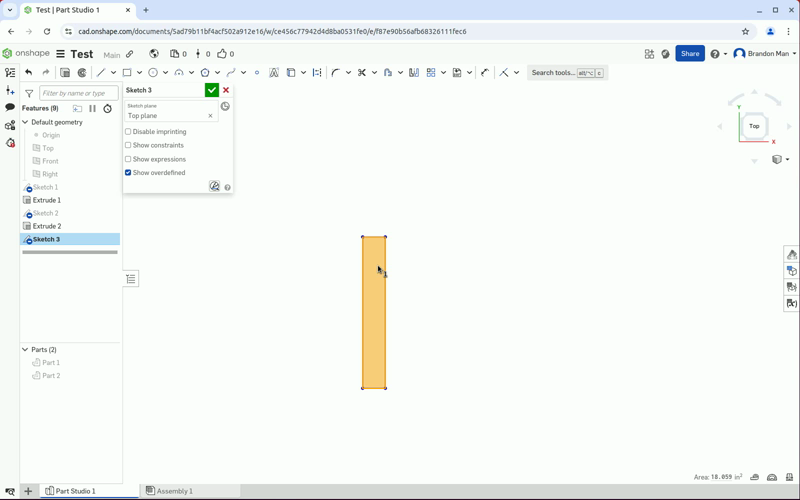
scroll(-6)
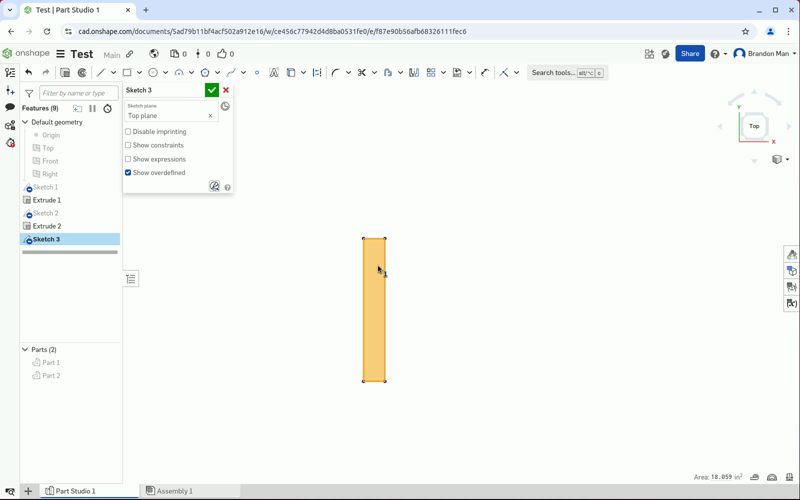
scroll(-6)
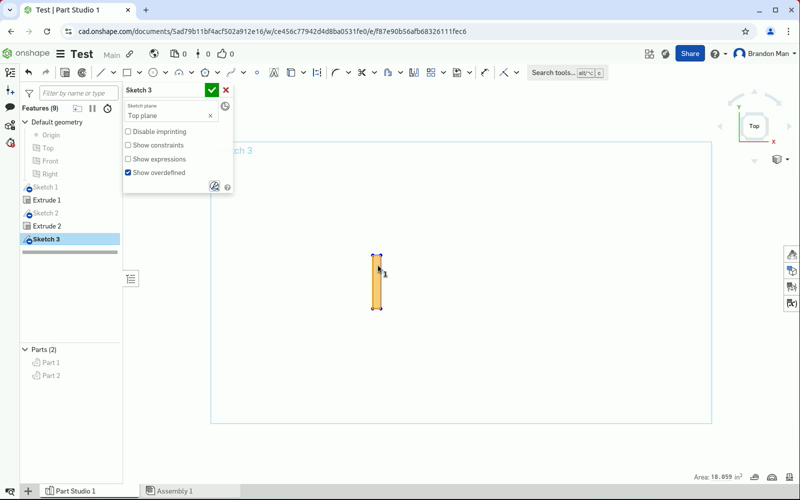
mouse_move(73, 352)
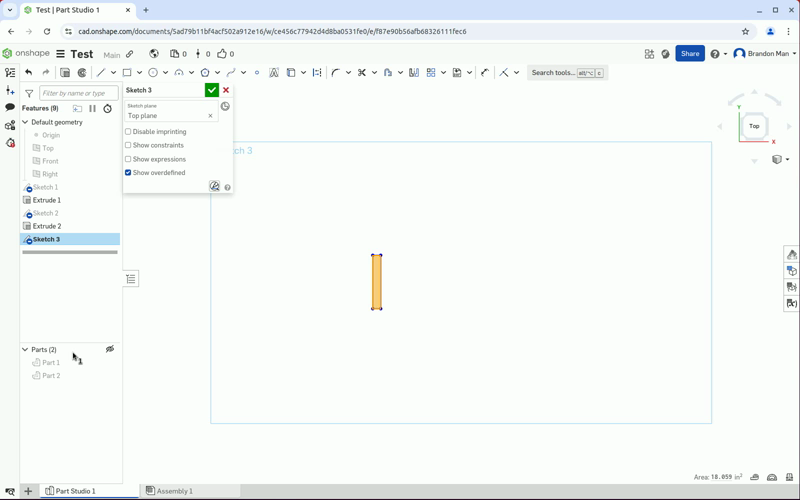
key(shift+y)
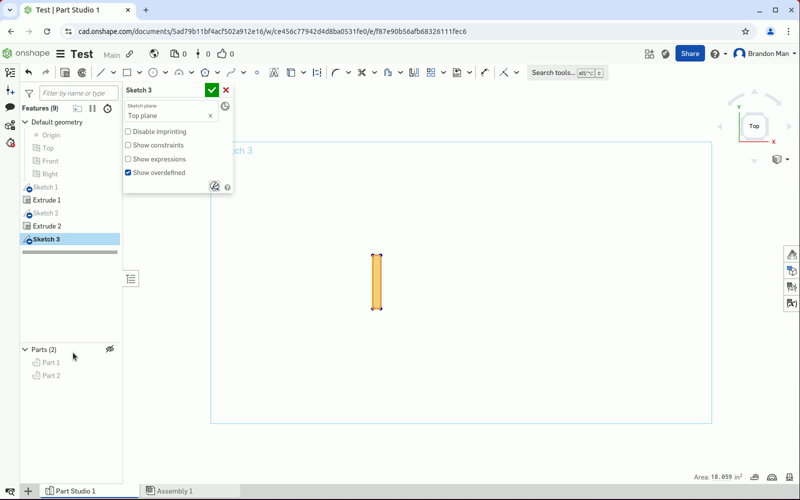
key(shift+e)
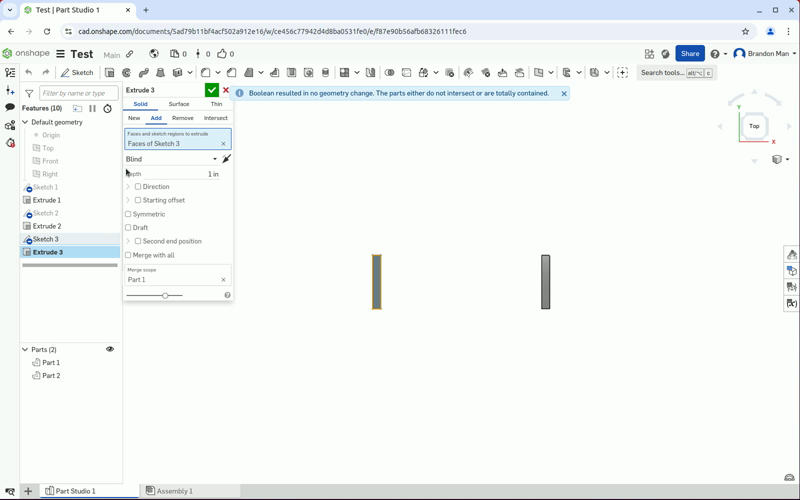
mouse_move(143, 106)
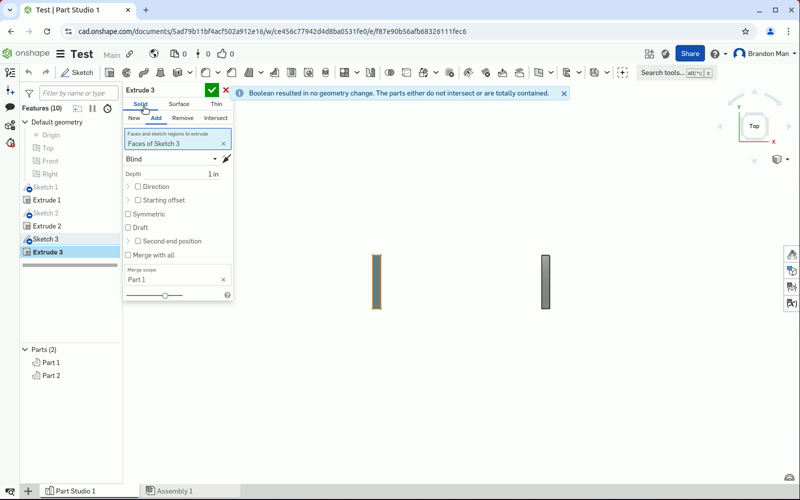
click(143, 106)
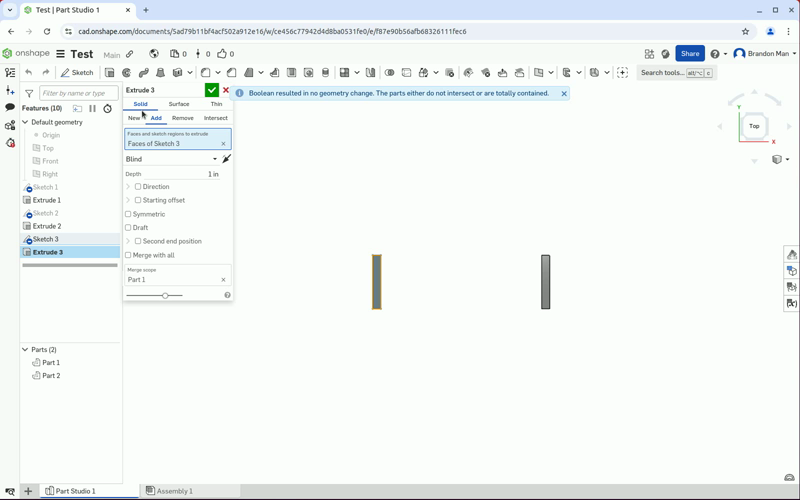
mouse_move(137, 120)
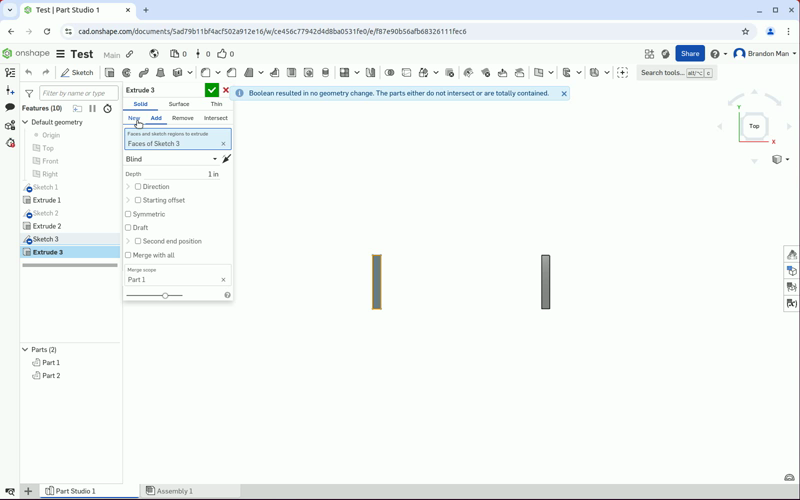
click(137, 120)
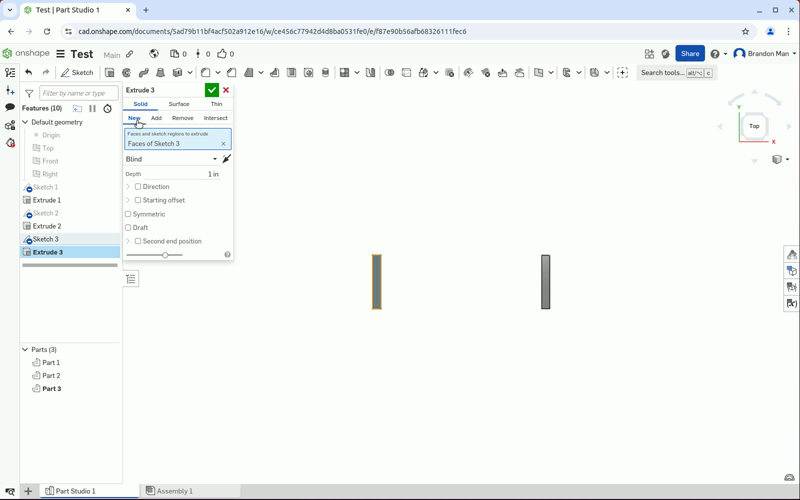
key(tab, 4)
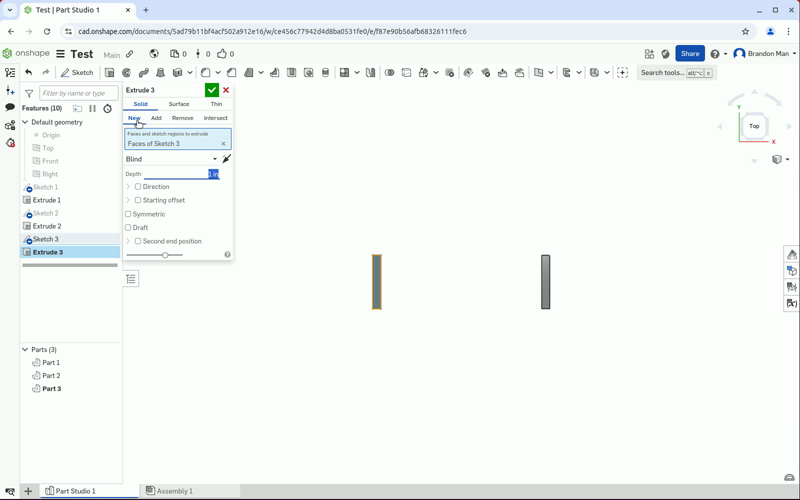
text(0.722)
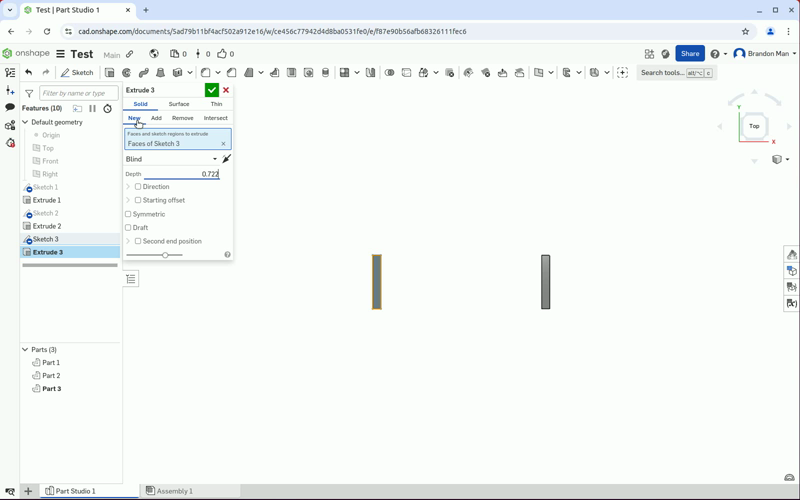
key(enter)
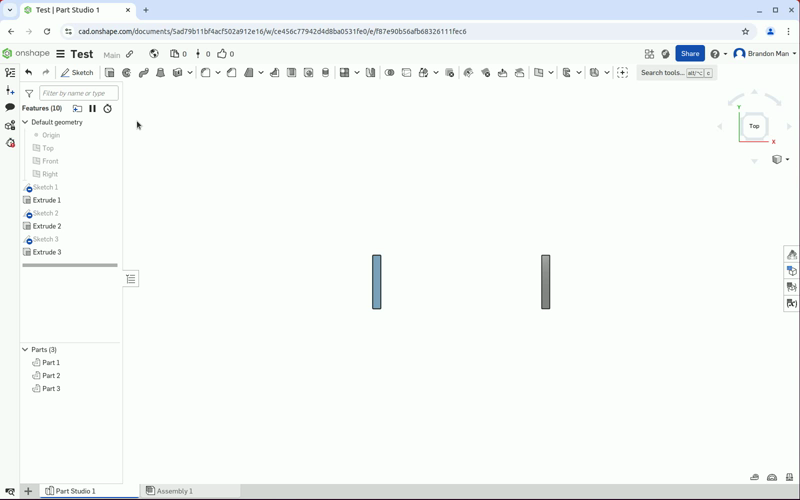
key(shift+h)
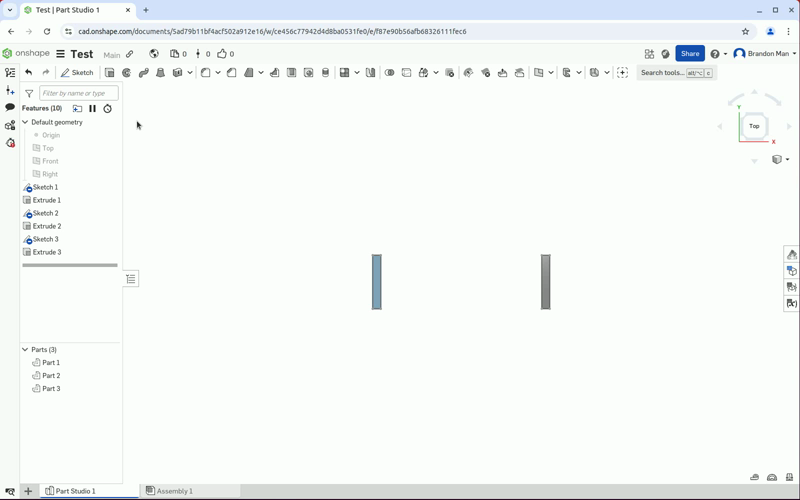
key(shift+h)
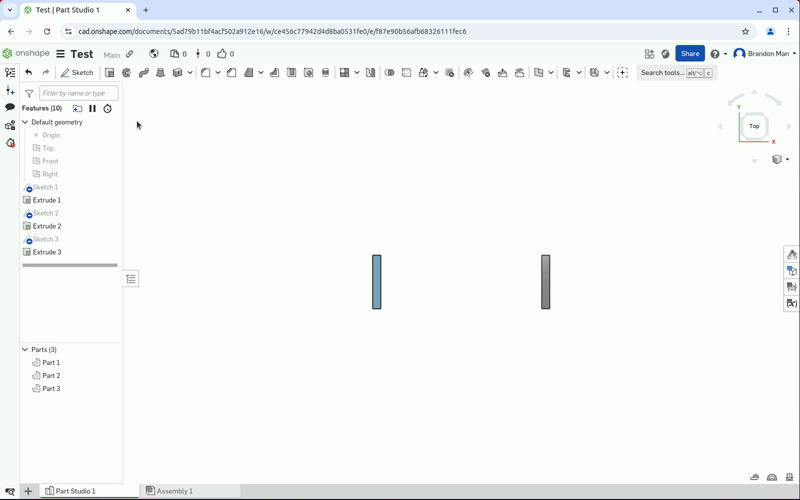
mouse_move(73, 189)
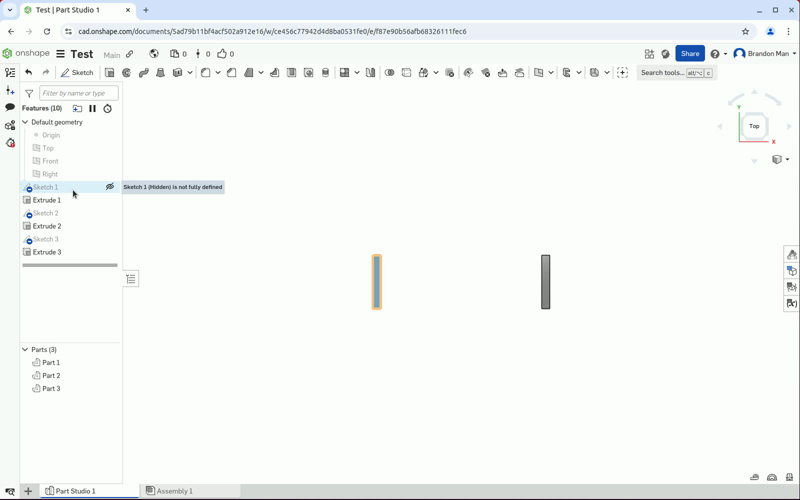
click(73, 189)
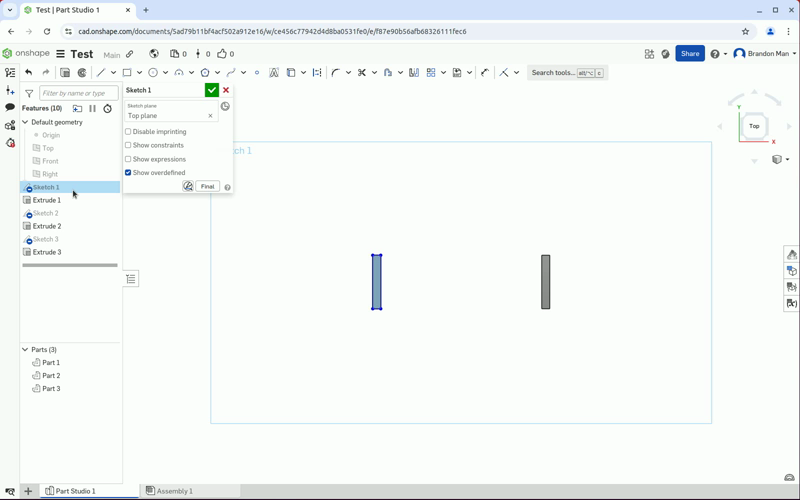
mouse_move(229, 92)
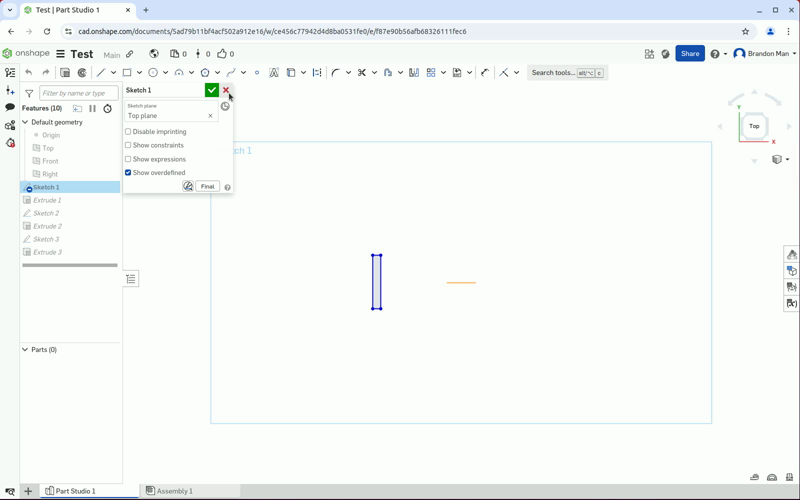
click(229, 92)
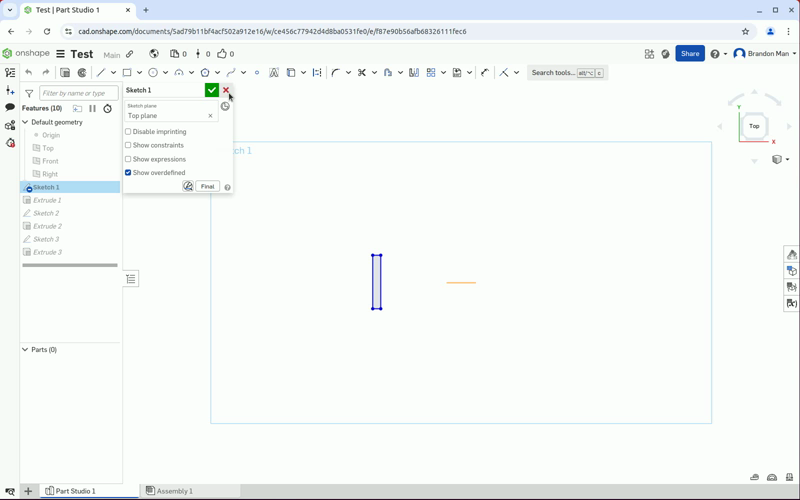
key(shift+s)
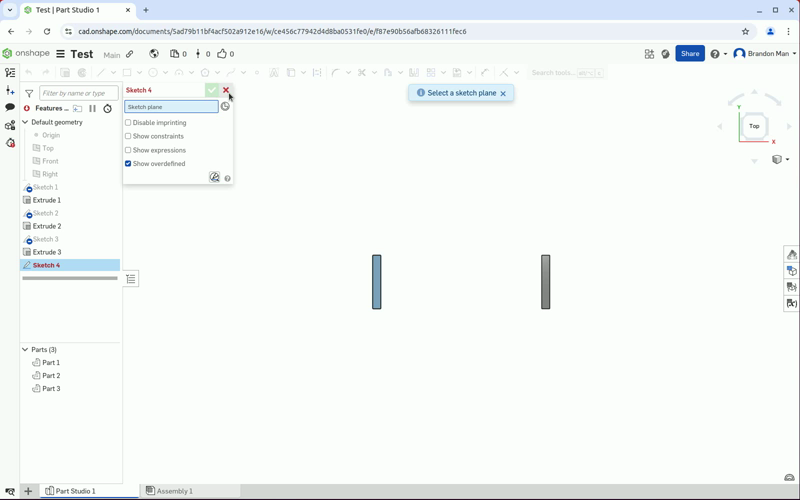
mouse_move(73, 150)
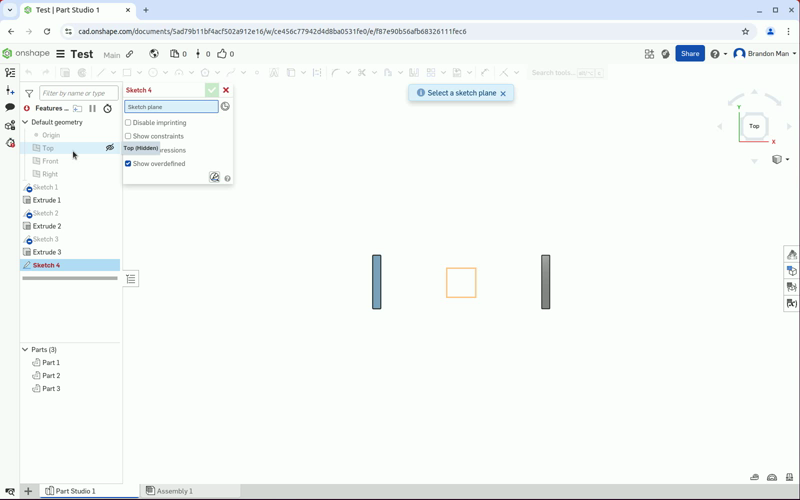
click(73, 150)
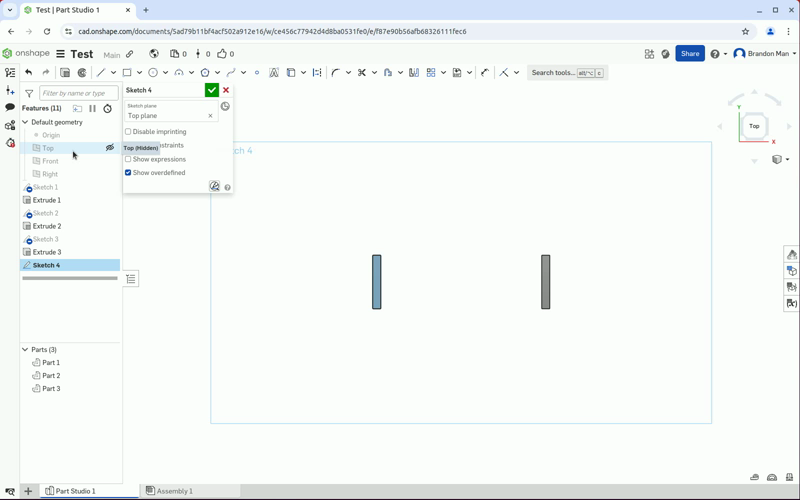
mouse_move(73, 352)
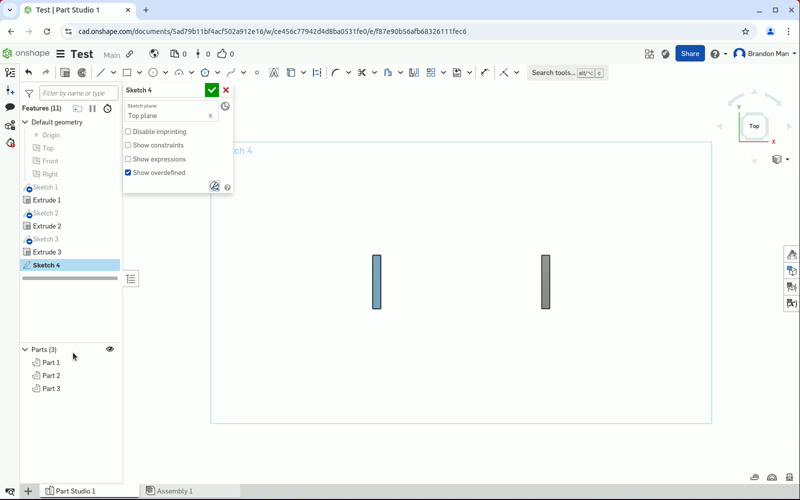
key(y)
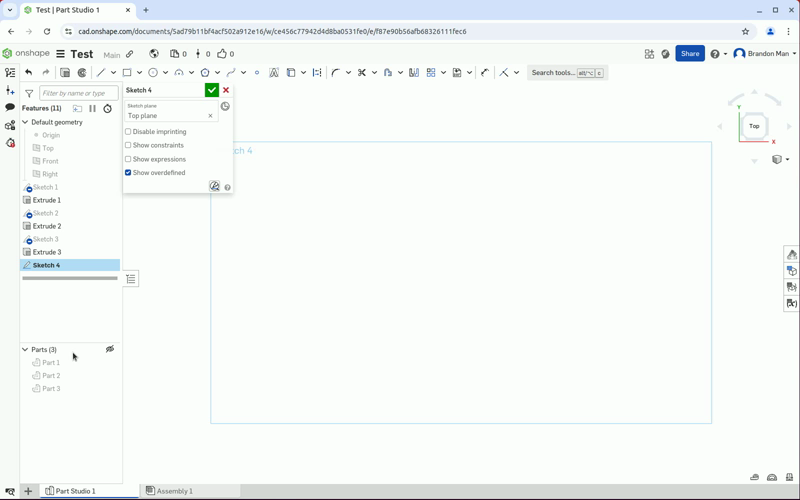
key(l)
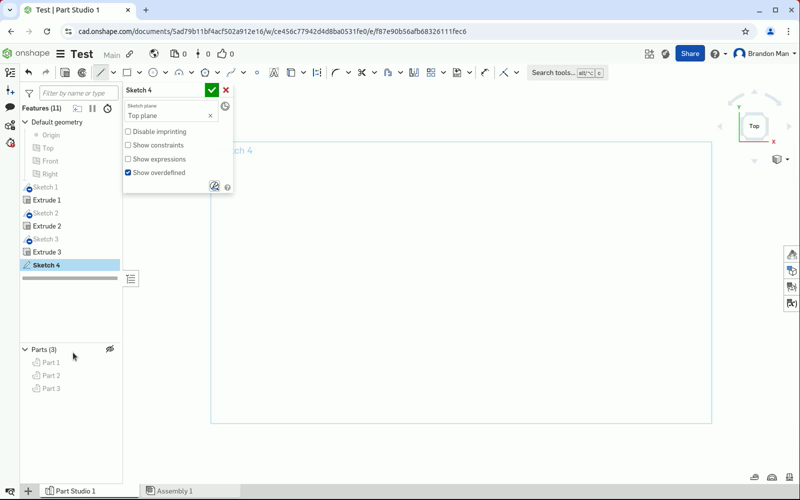
key_down(shift)
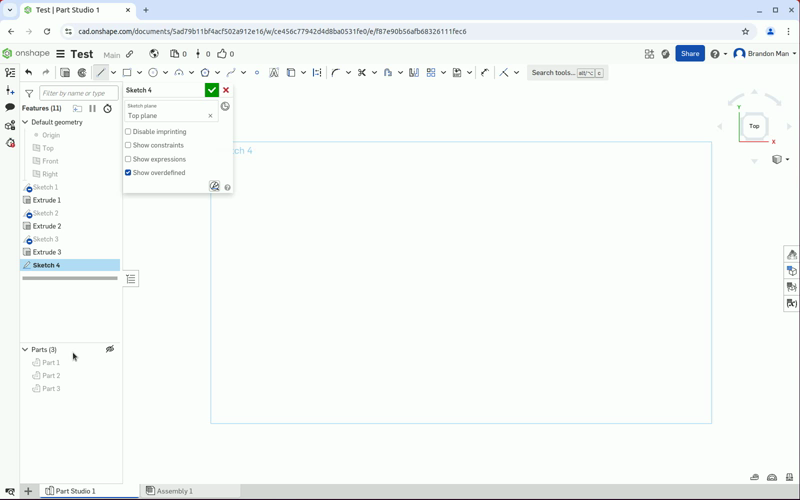
mouse_move(541, 308)
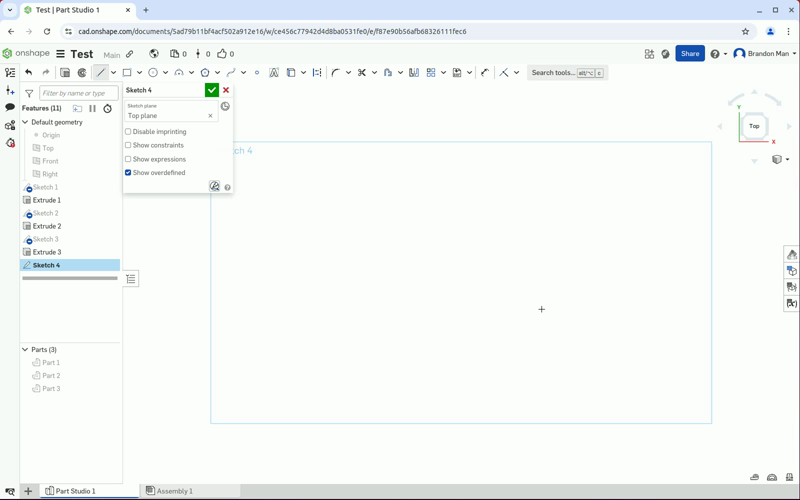
click(541, 308)
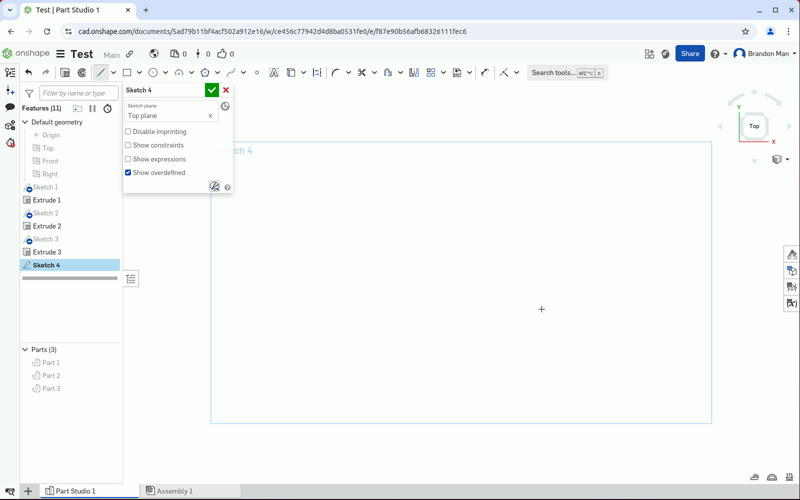
key_up(shift)
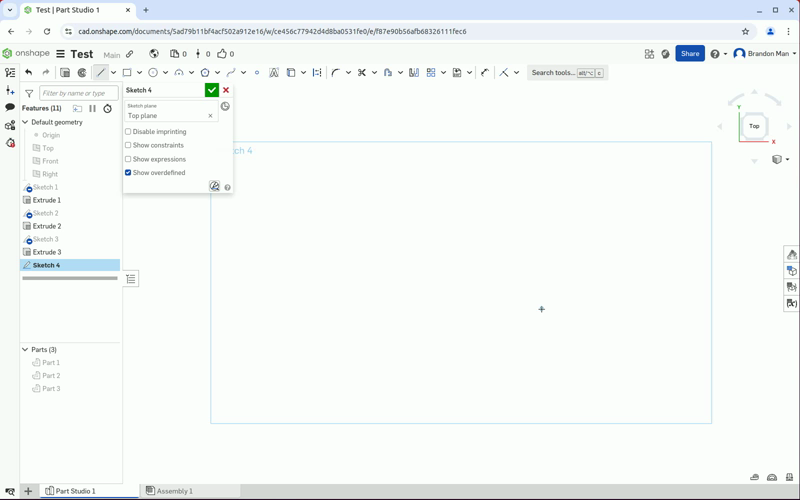
key_down(shift)
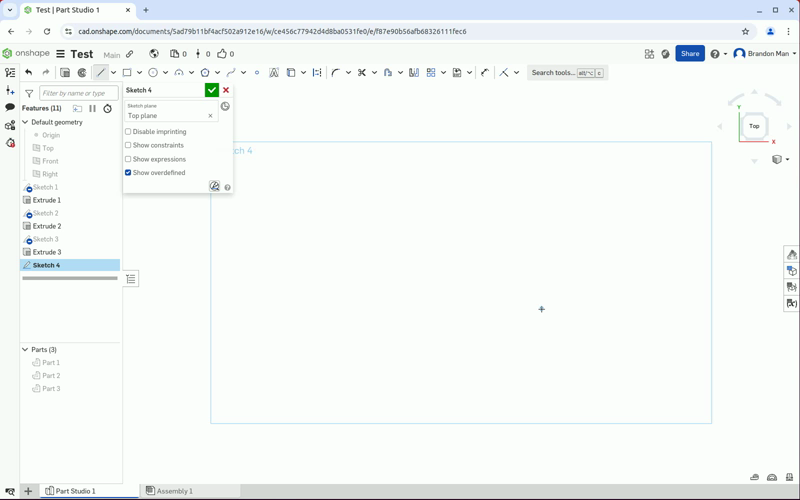
mouse_move(571, 308)
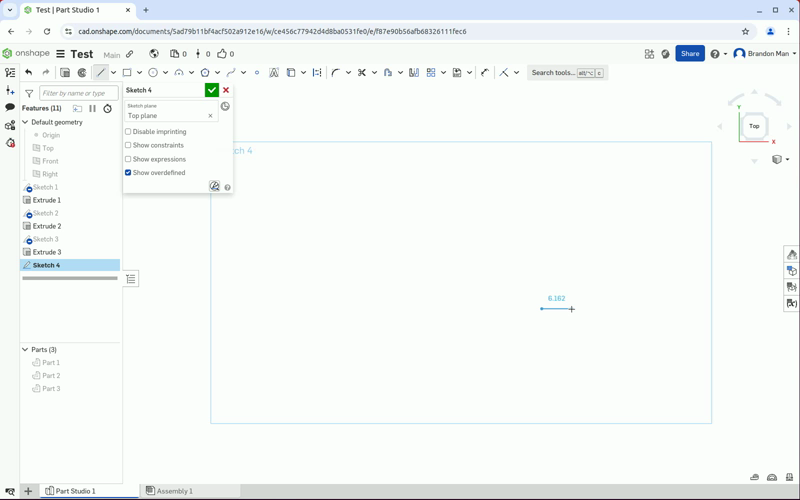
mouse_move(549, 308)
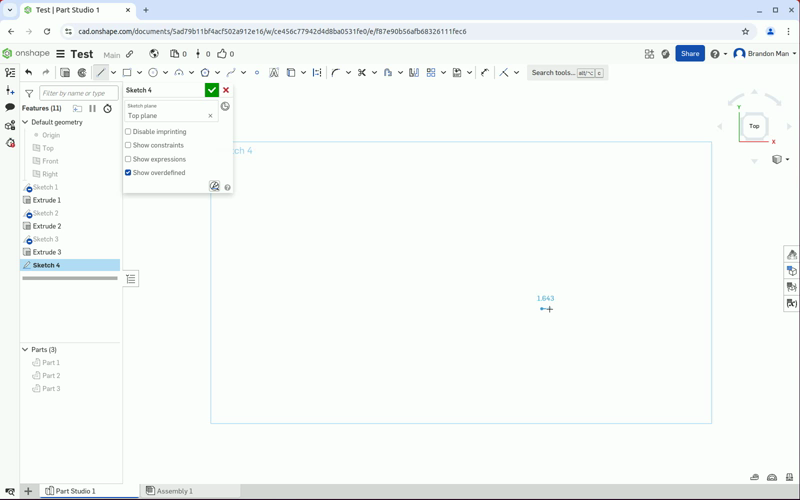
click(549, 308)
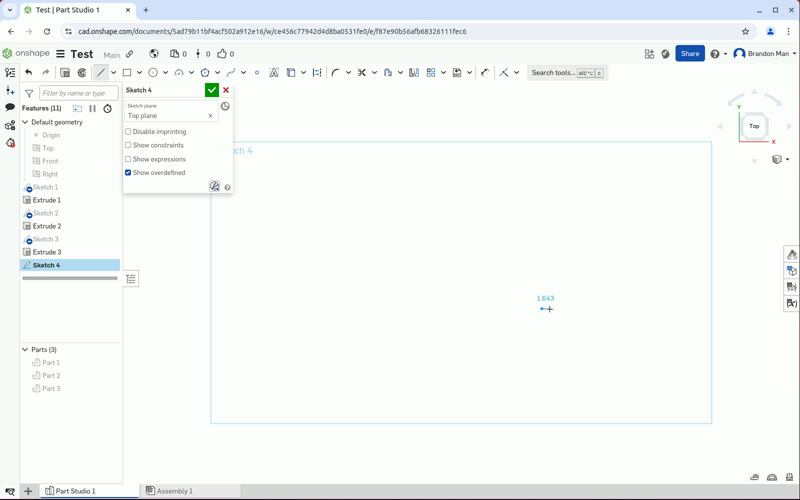
key_up(shift)
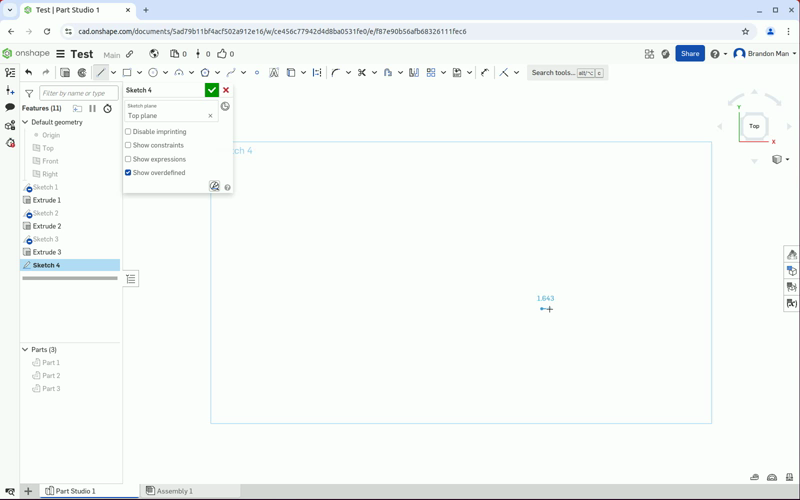
key_down(shift)
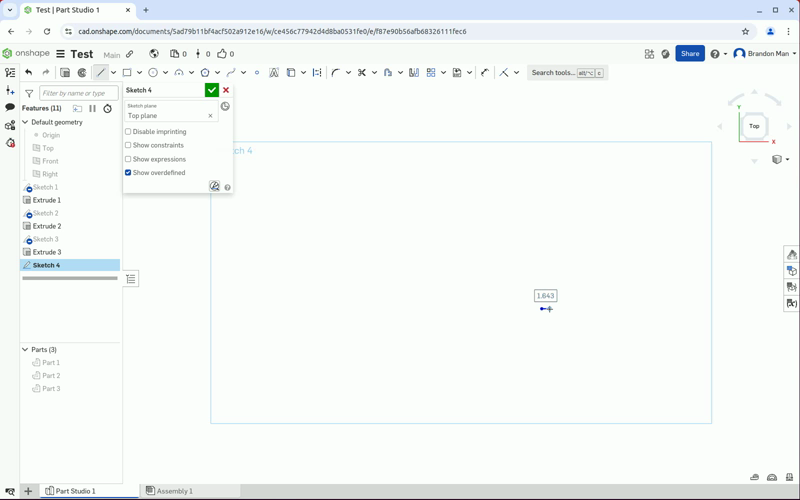
mouse_move(579, 308)
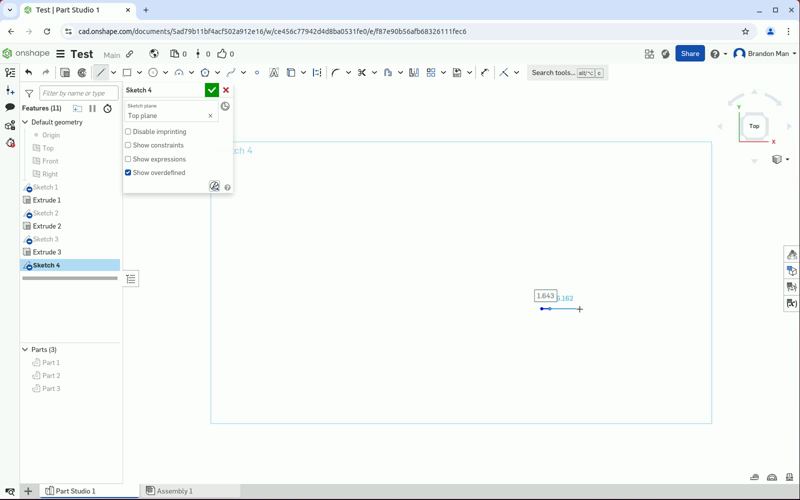
mouse_move(549, 255)
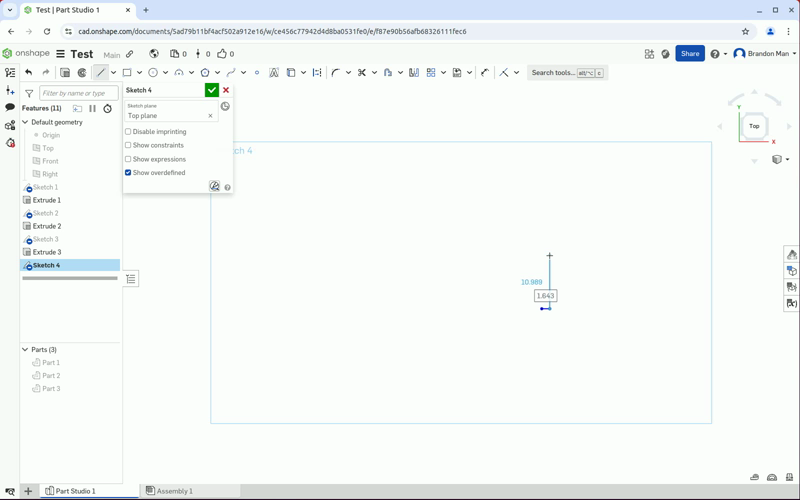
click(549, 255)
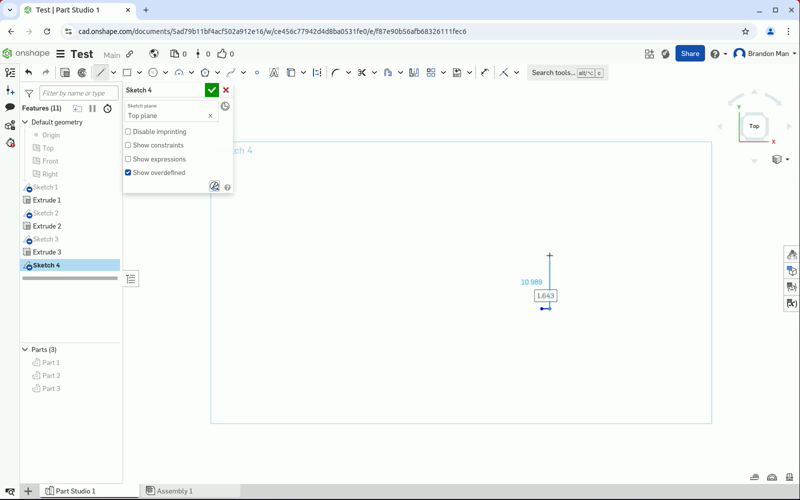
key_up(shift)
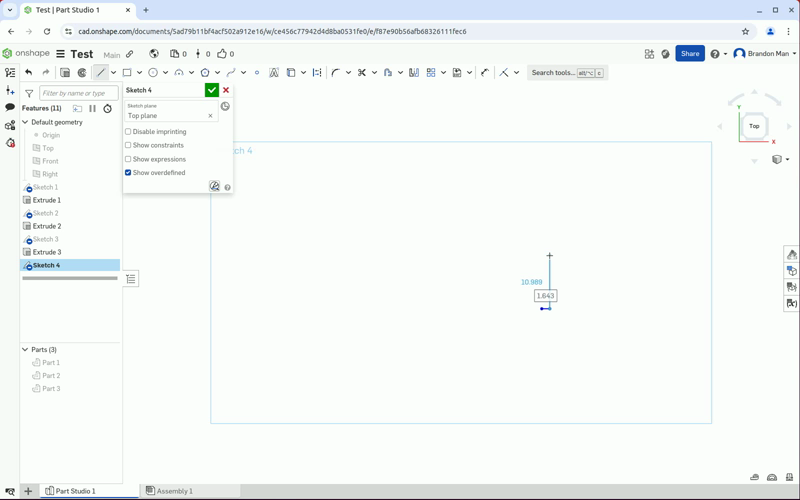
key_down(shift)
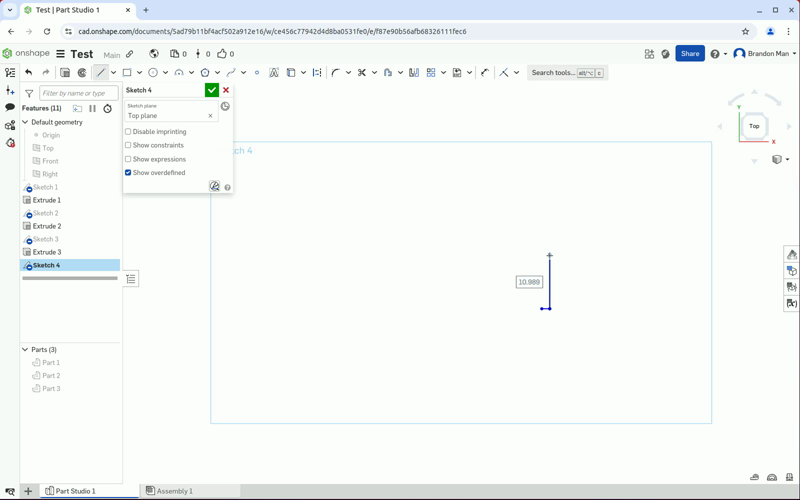
mouse_move(579, 255)
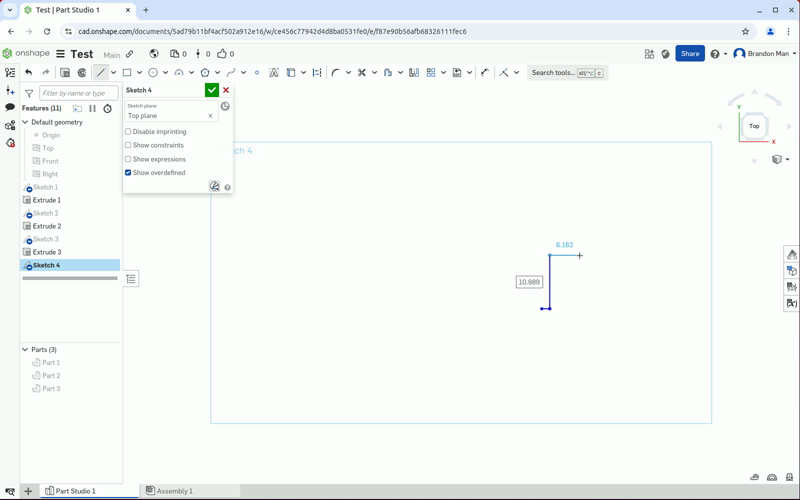
mouse_move(541, 255)
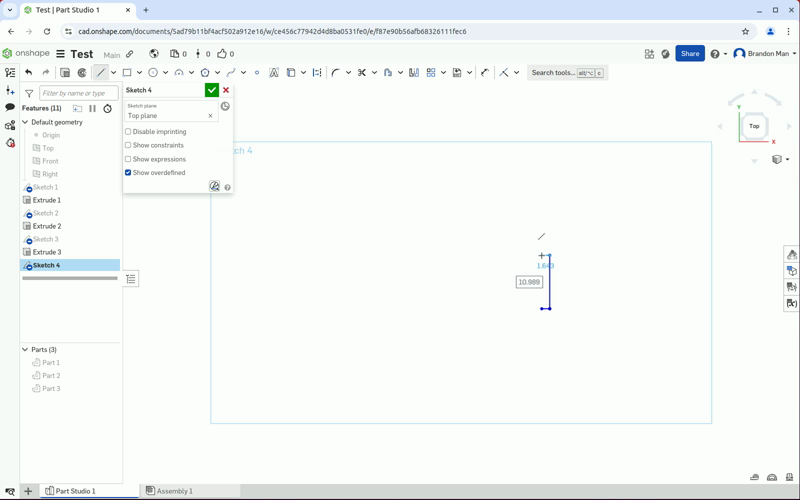
click(541, 255)
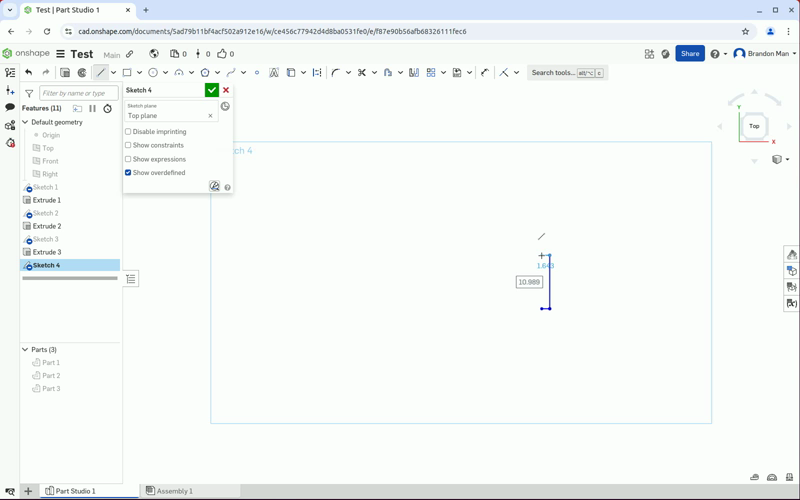
key_up(shift)
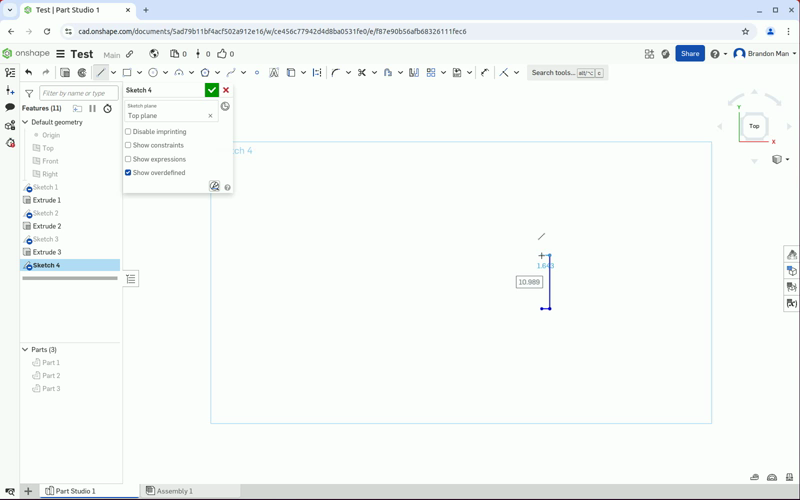
mouse_move(571, 255)
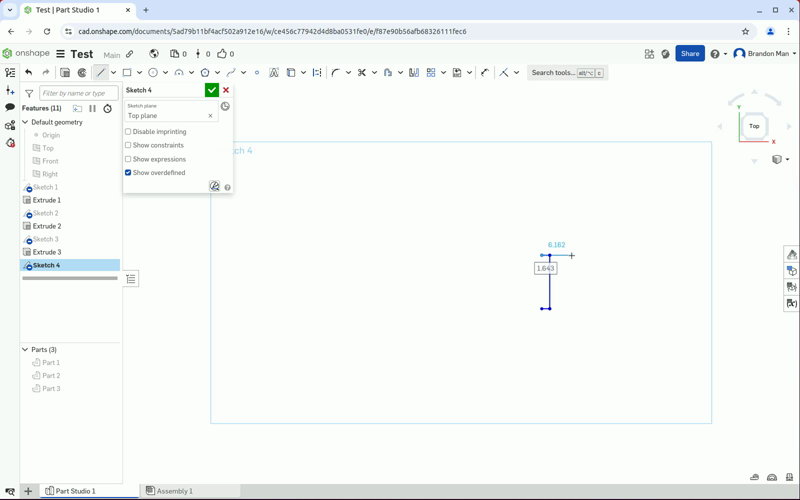
key_down(shift)
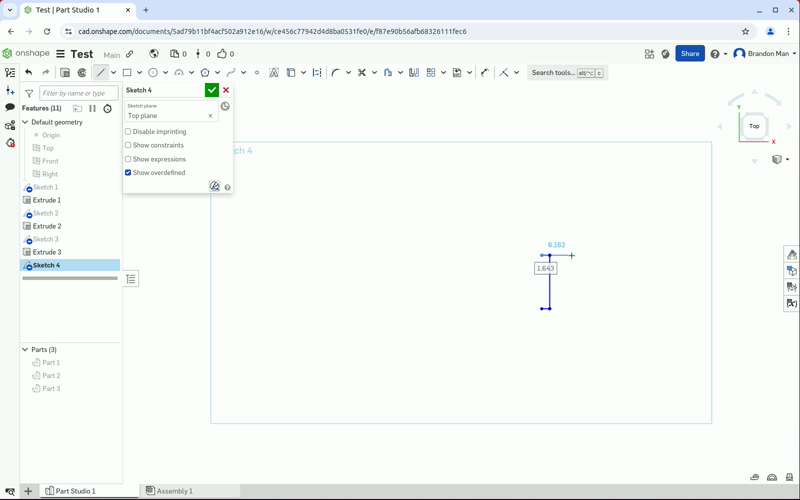
mouse_move(541, 308)
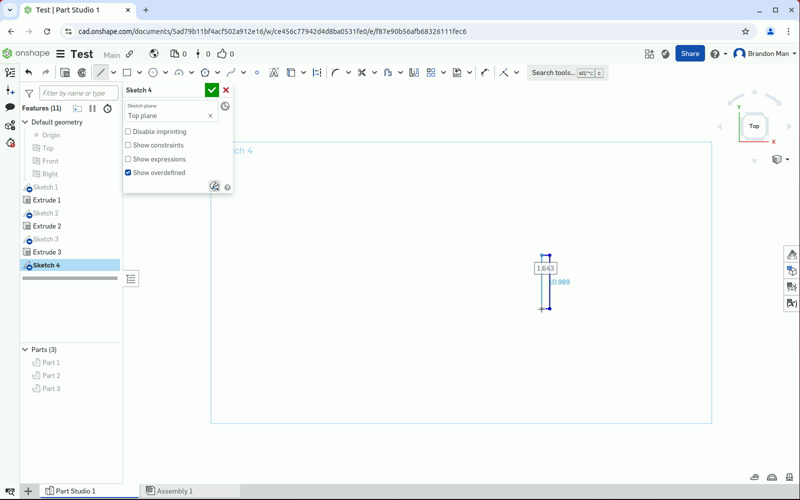
key_up(shift)
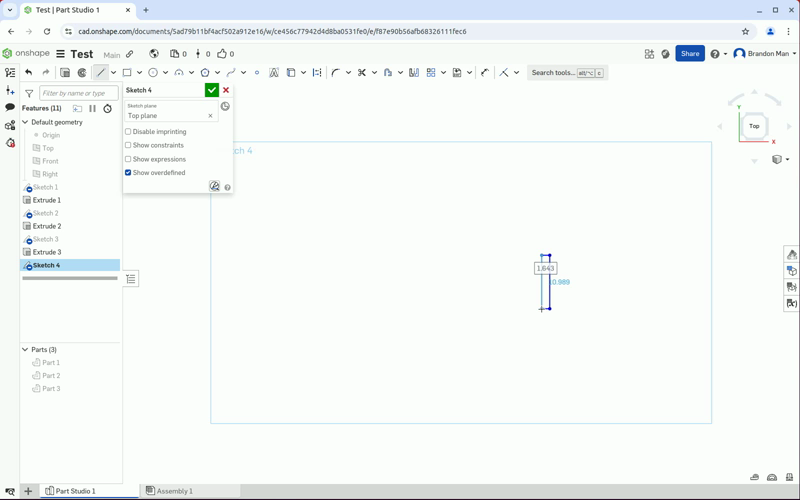
click(541, 308)
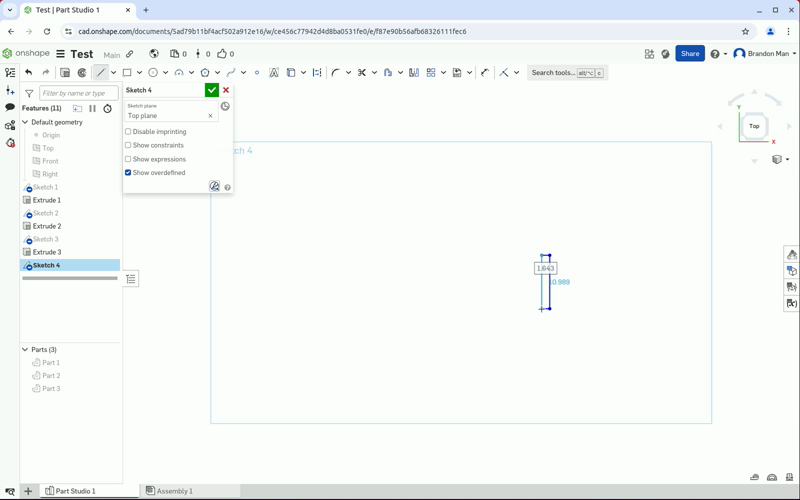
key(esc)
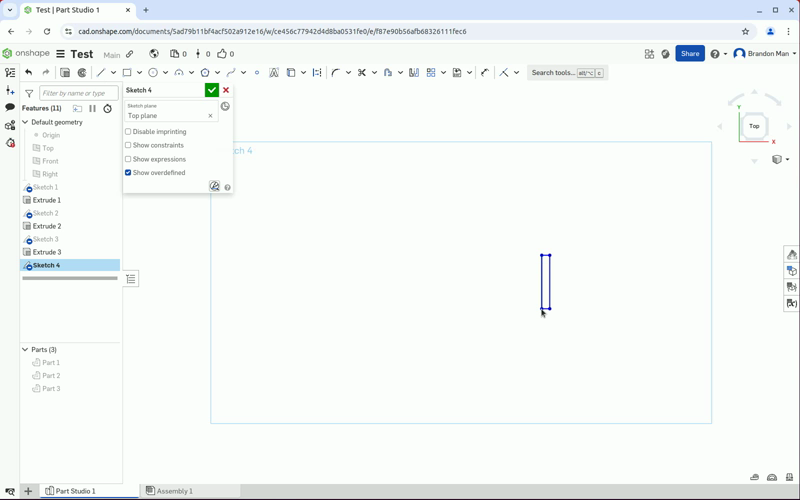
mouse_move(543, 257)
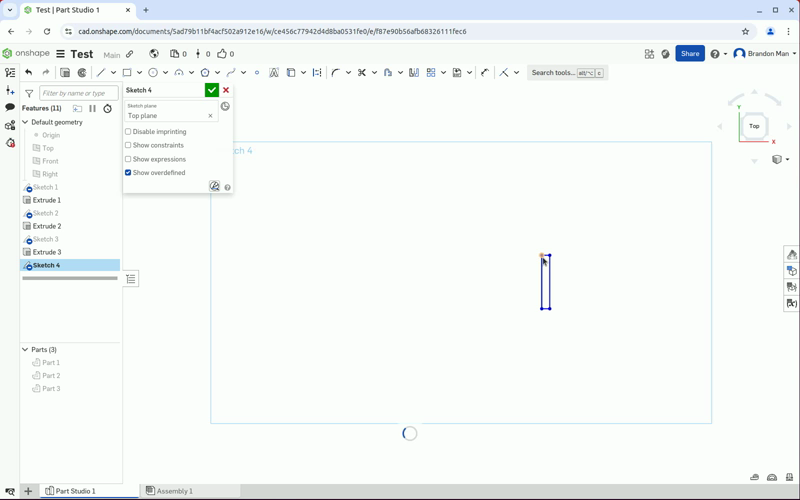
scroll(6)
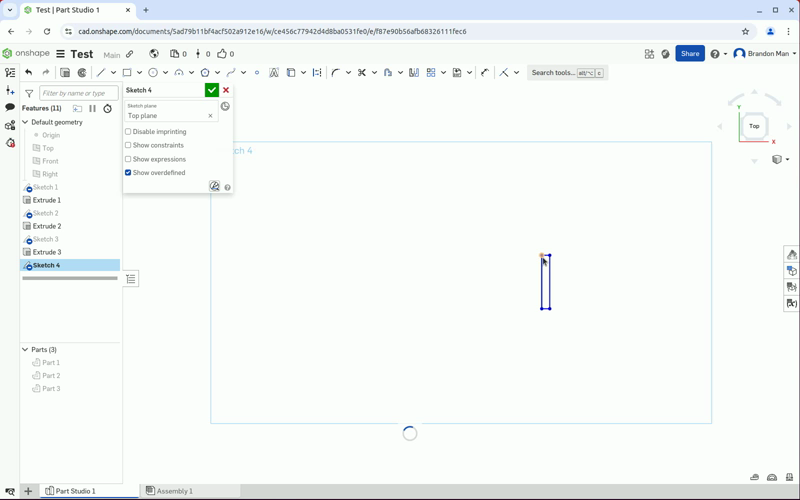
scroll(6)
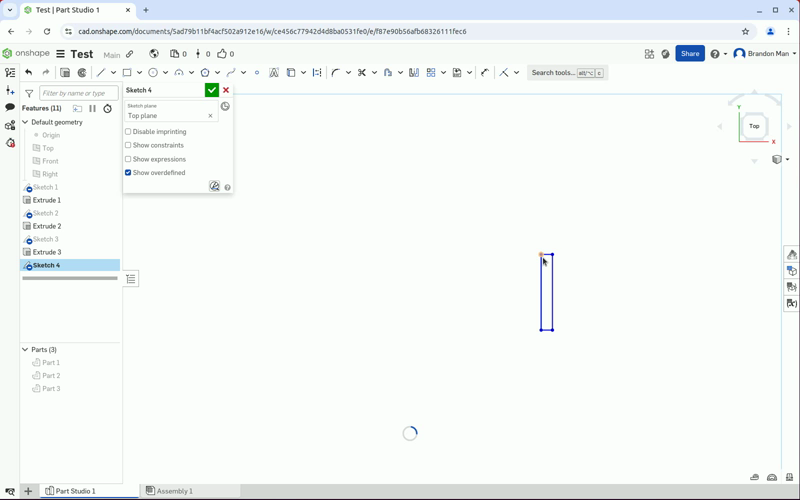
scroll(6)
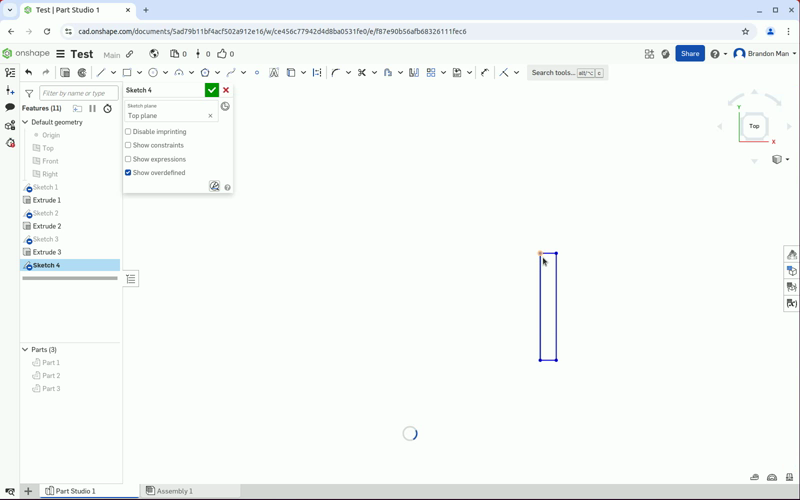
scroll(6)
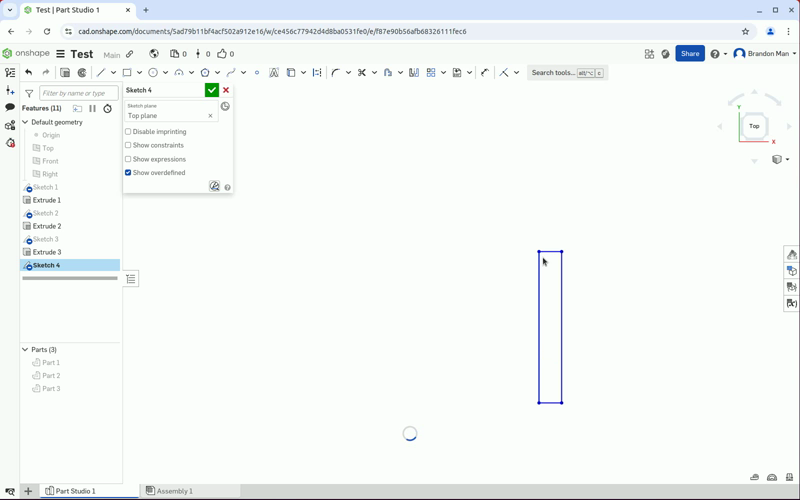
scroll(6)
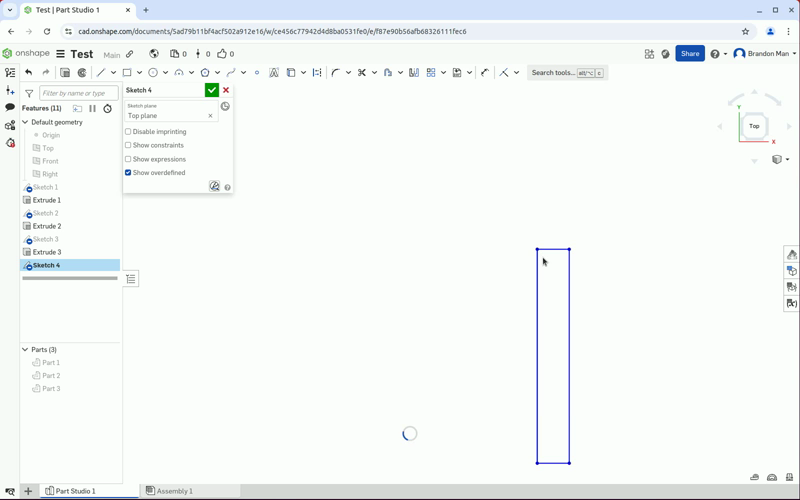
scroll(6)
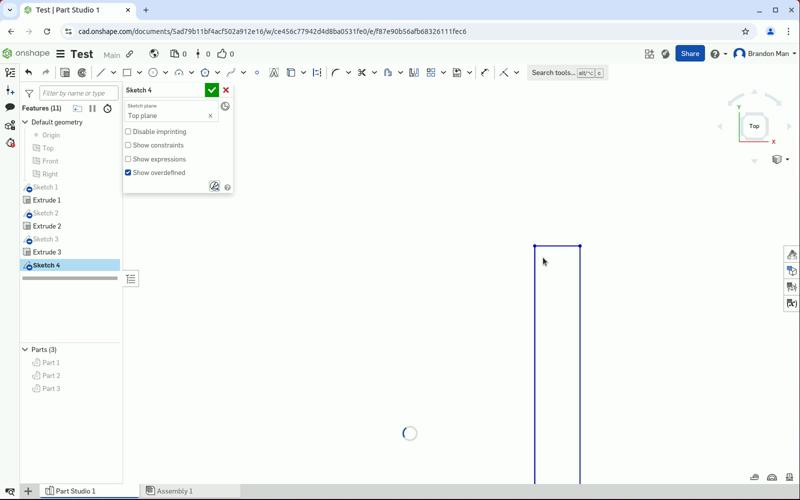
scroll(6)
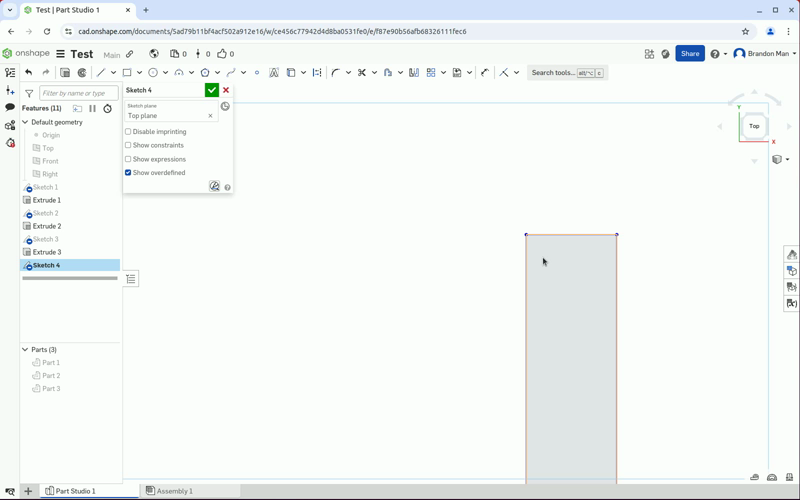
click(543, 257)
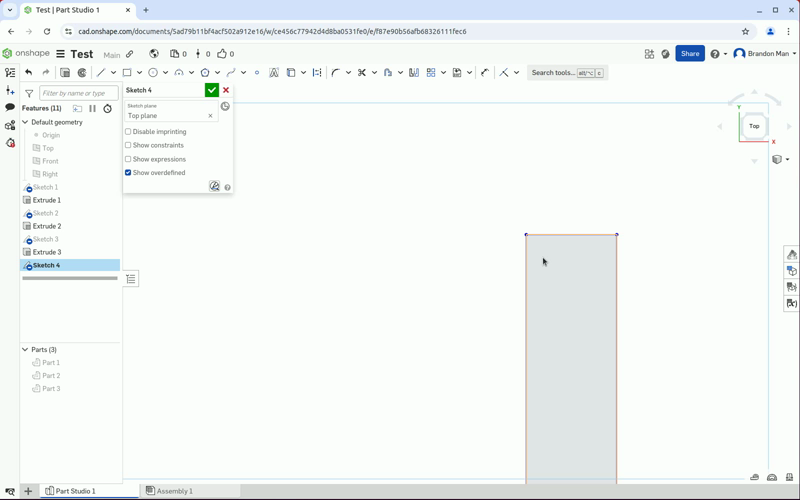
scroll(-6)
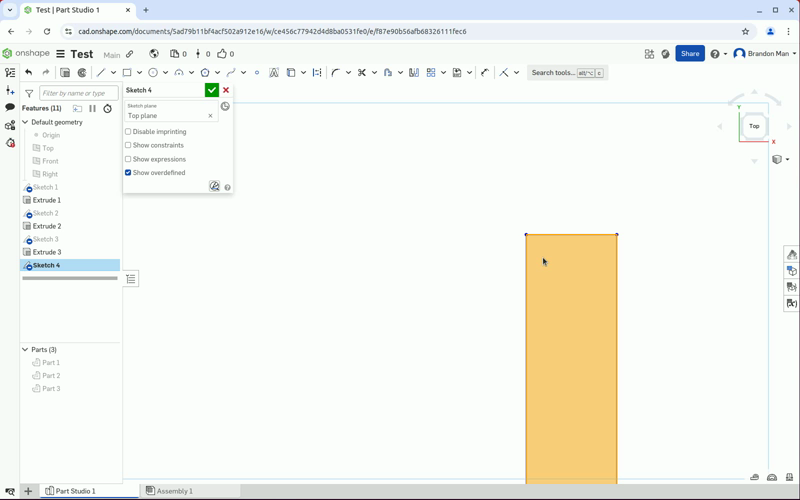
scroll(-6)
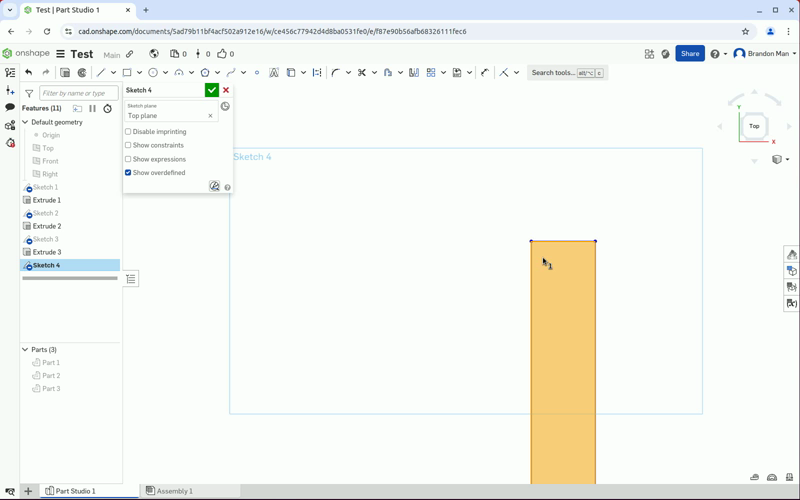
scroll(-6)
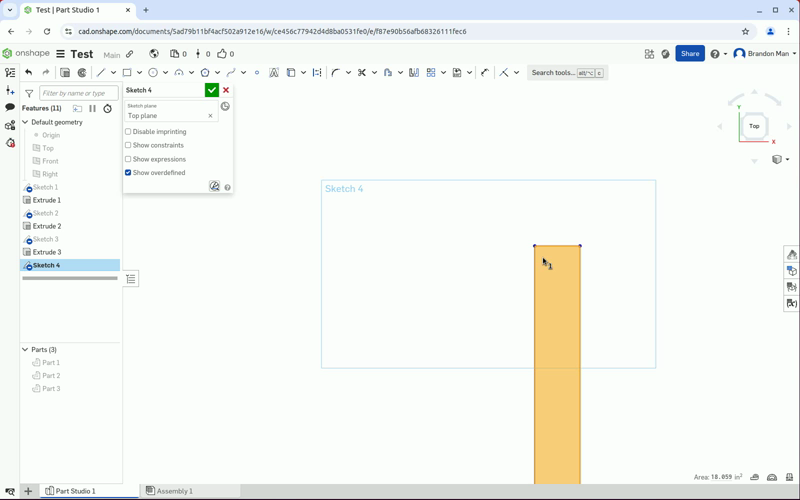
scroll(-6)
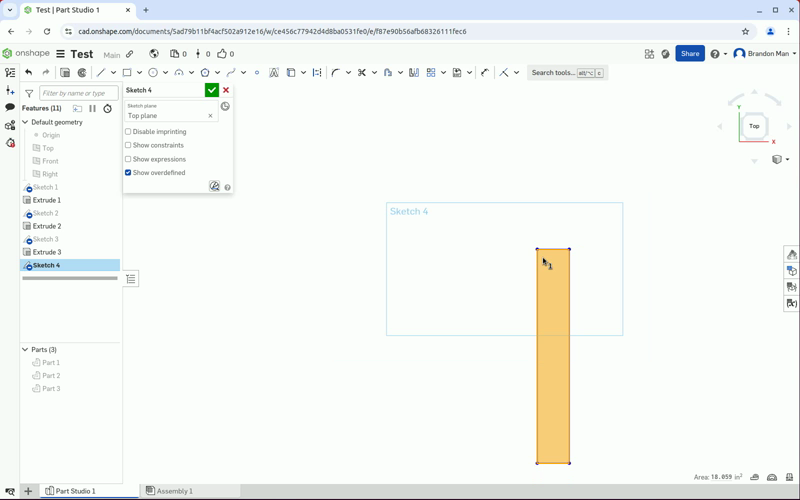
scroll(-6)
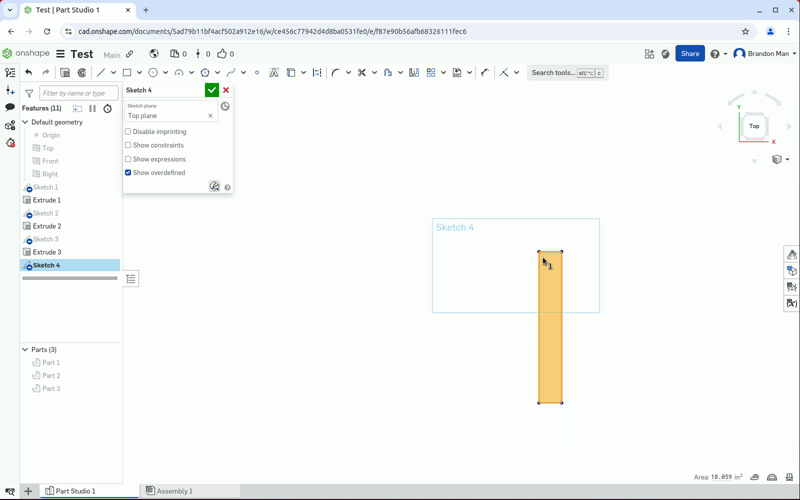
scroll(-6)
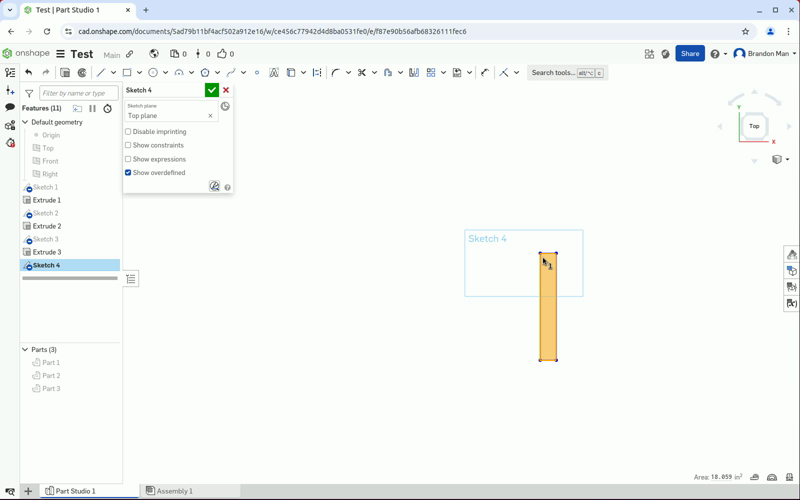
scroll(-6)
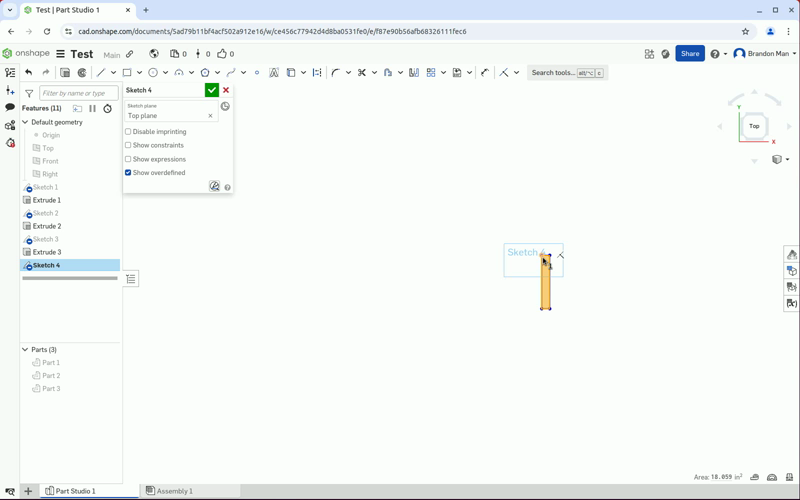
mouse_move(73, 352)
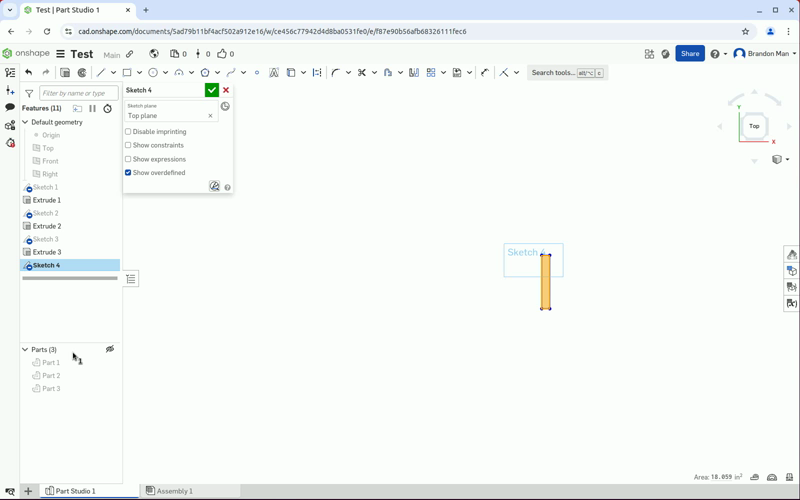
key(shift+y)
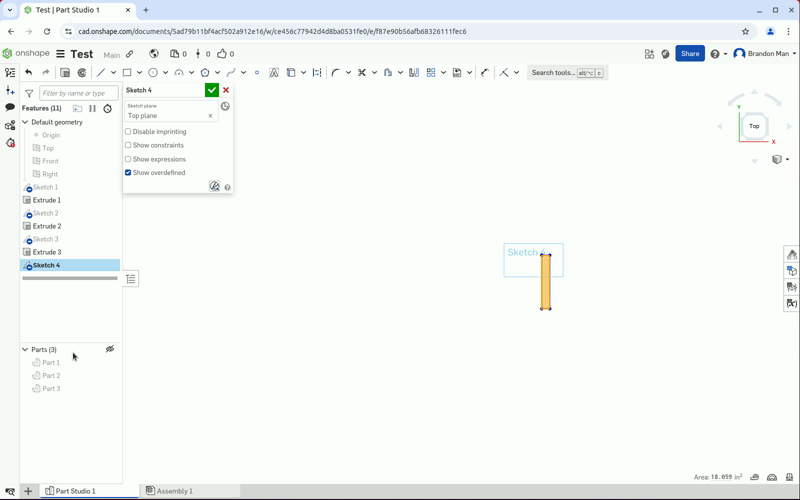
key(shift+e)
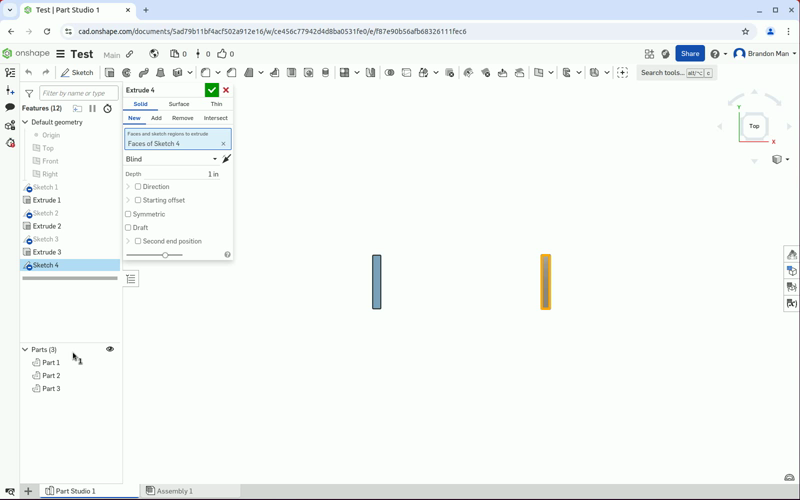
mouse_move(143, 106)
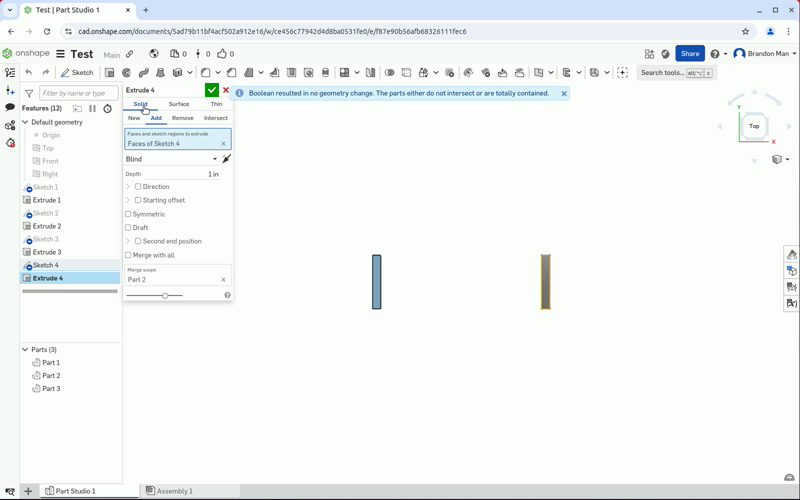
click(143, 106)
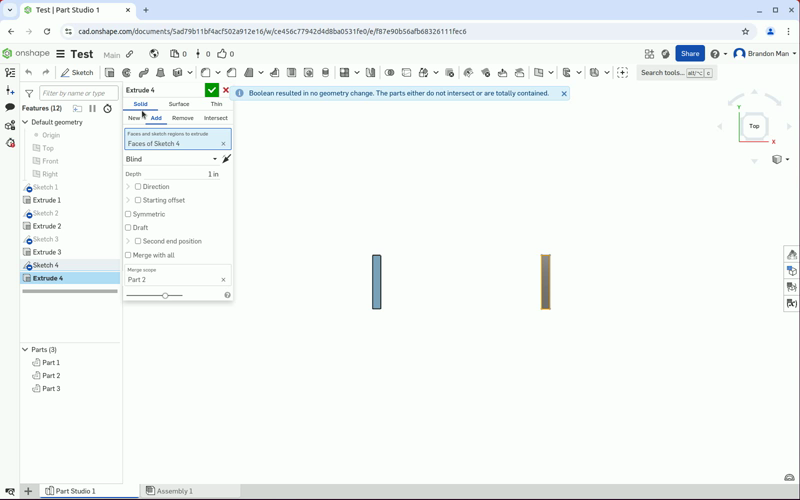
mouse_move(137, 120)
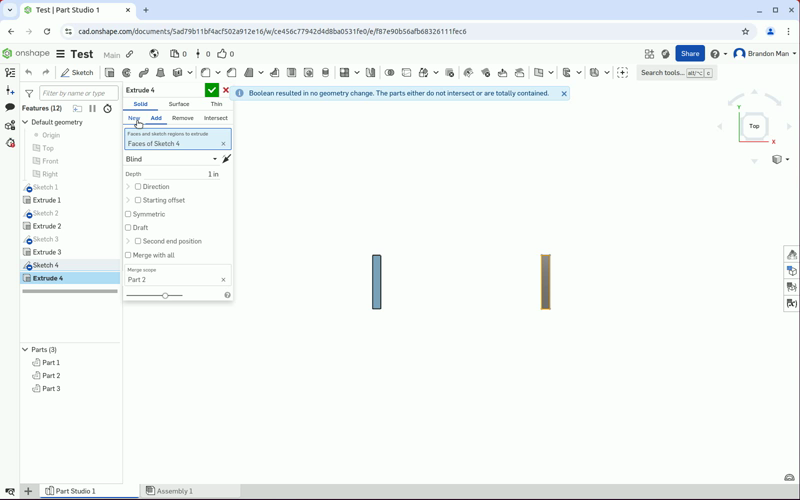
click(137, 120)
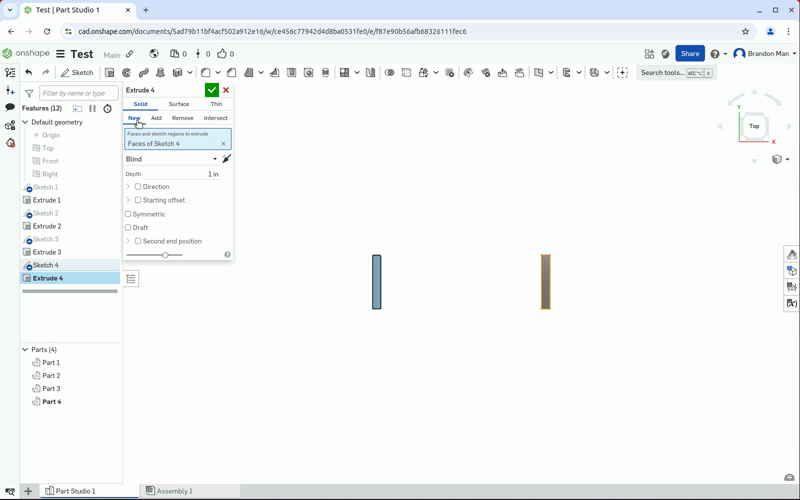
key(tab, 4)
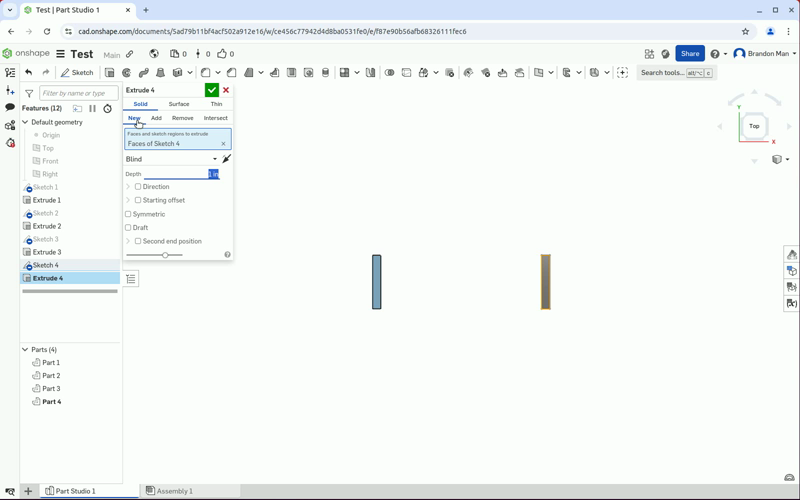
text(0.722)
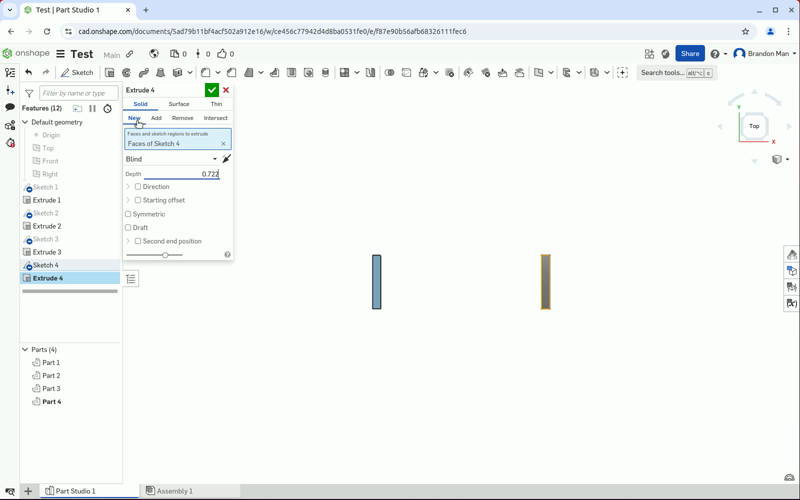
key(enter)
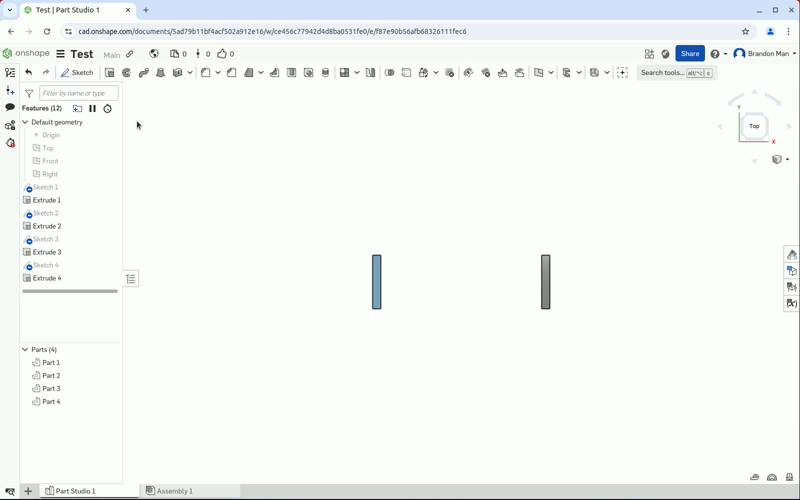
key(shift+h)
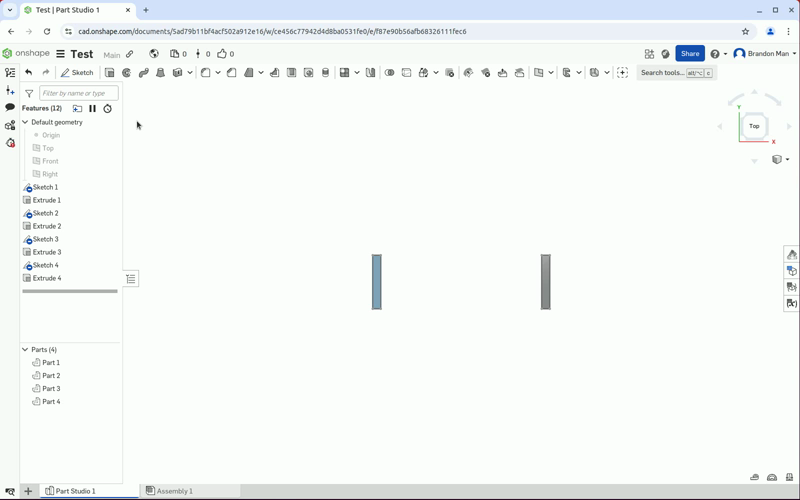
key(shift+h)
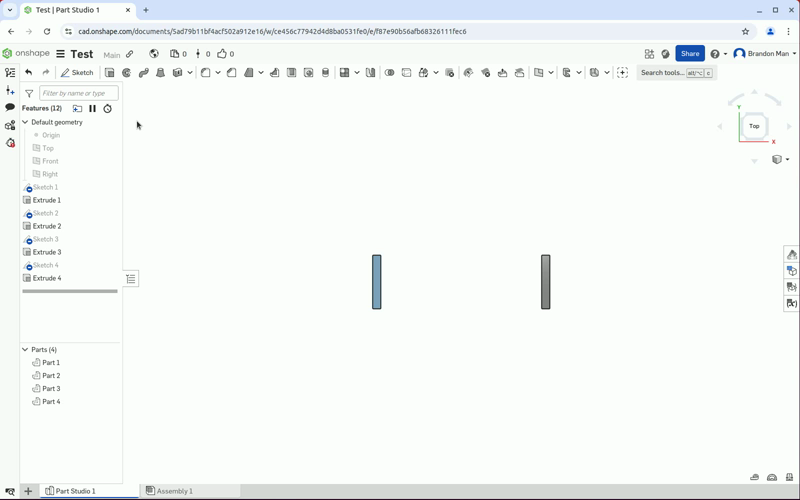
mouse_move(73, 189)
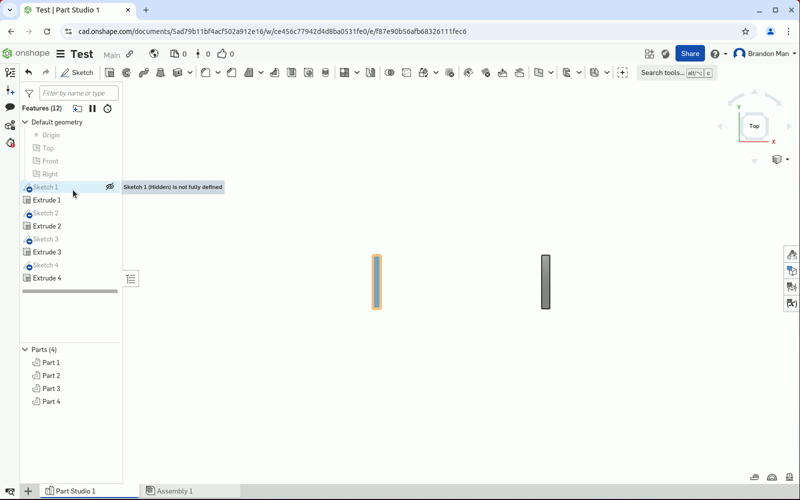
click(73, 189)
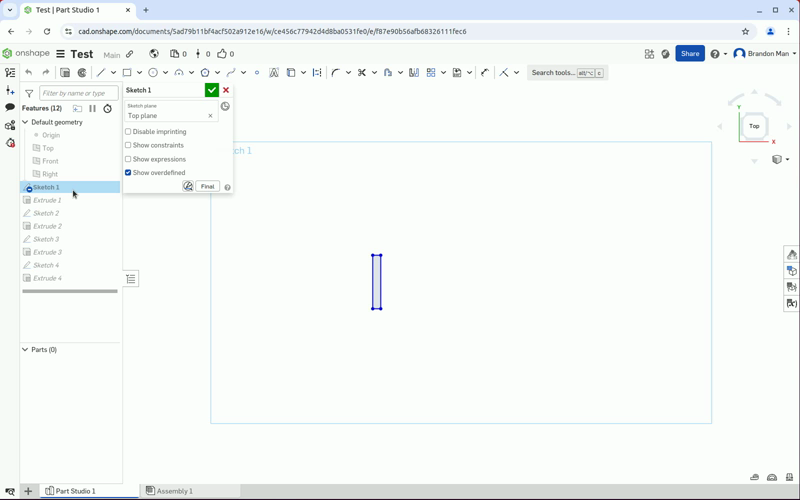
mouse_move(229, 92)
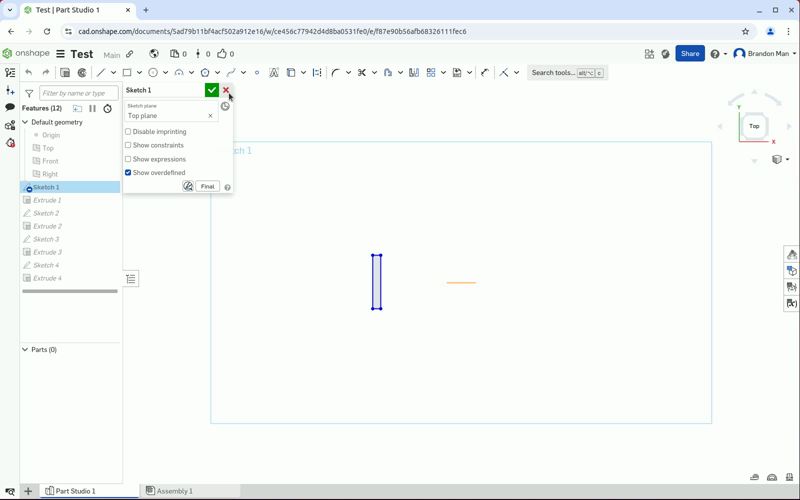
click(229, 92)
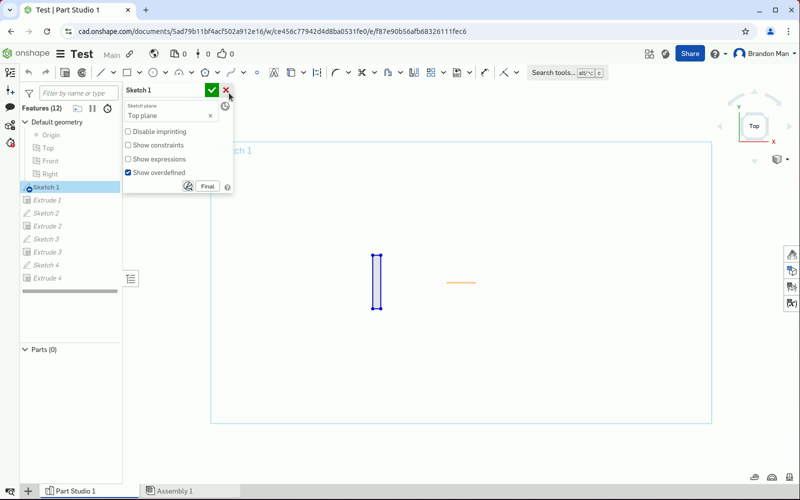
key(shift+s)
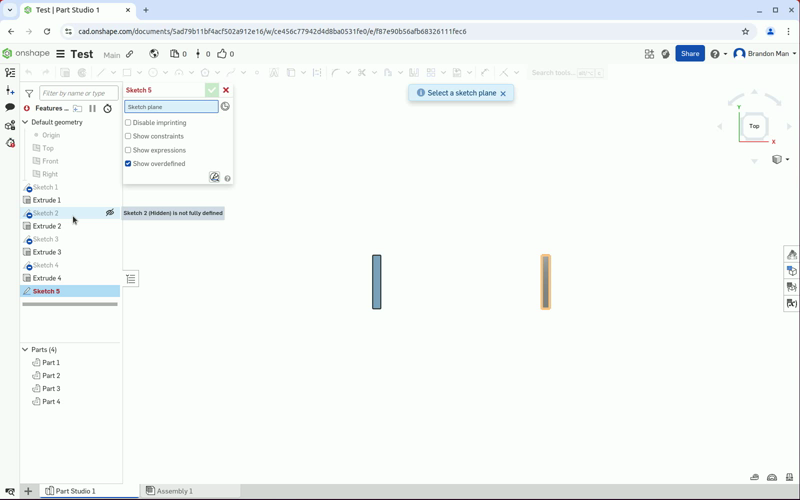
scroll(3)
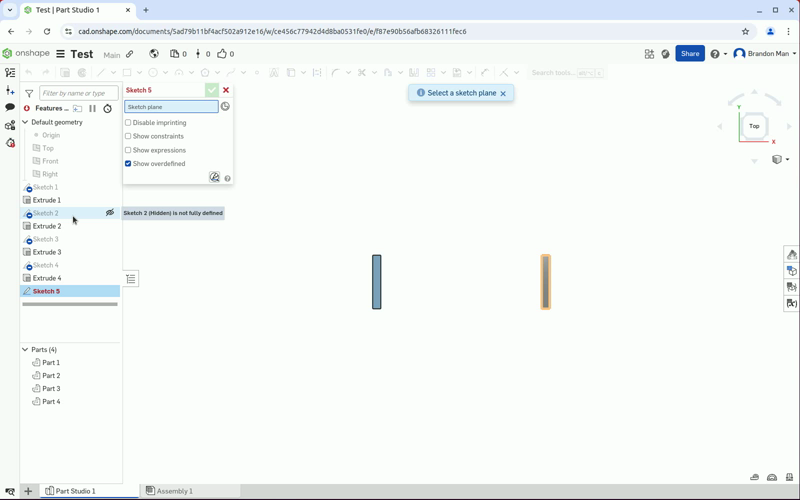
mouse_move(73, 150)
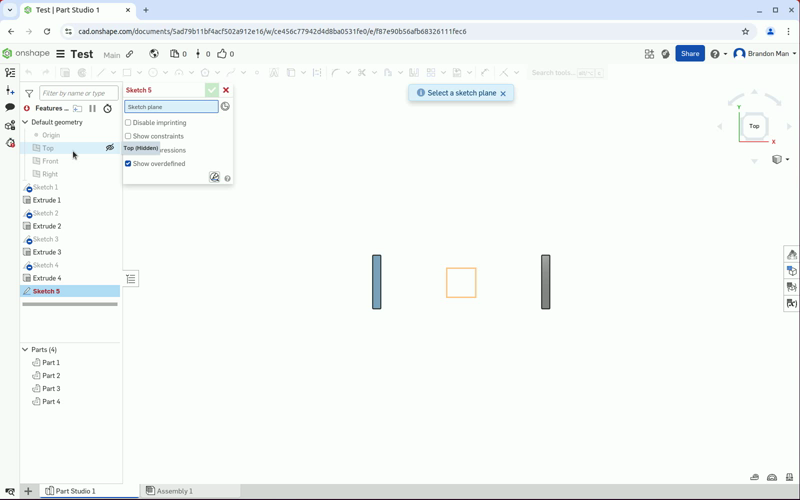
click(73, 150)
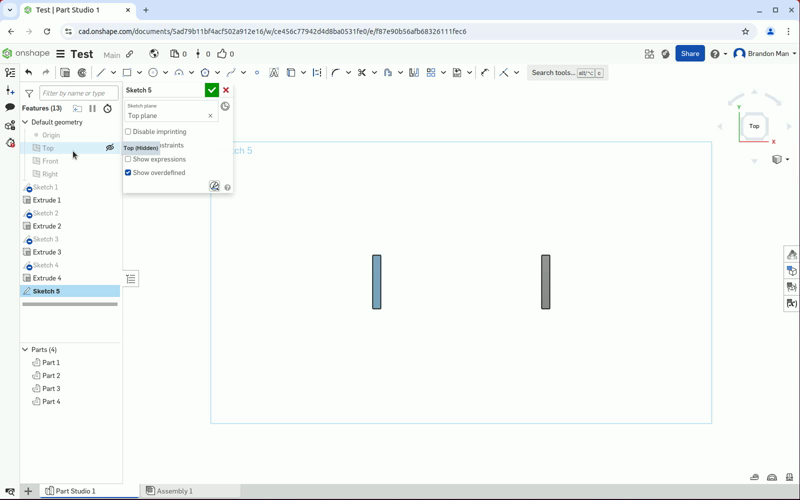
mouse_move(73, 352)
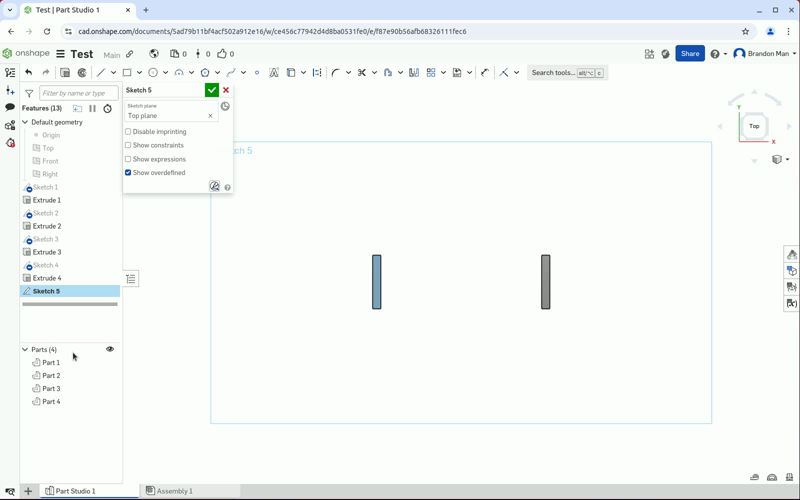
key(y)
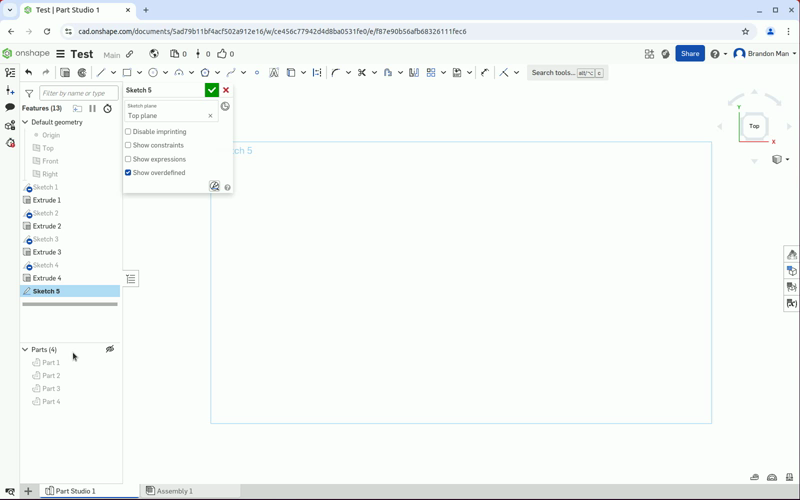
key(l)
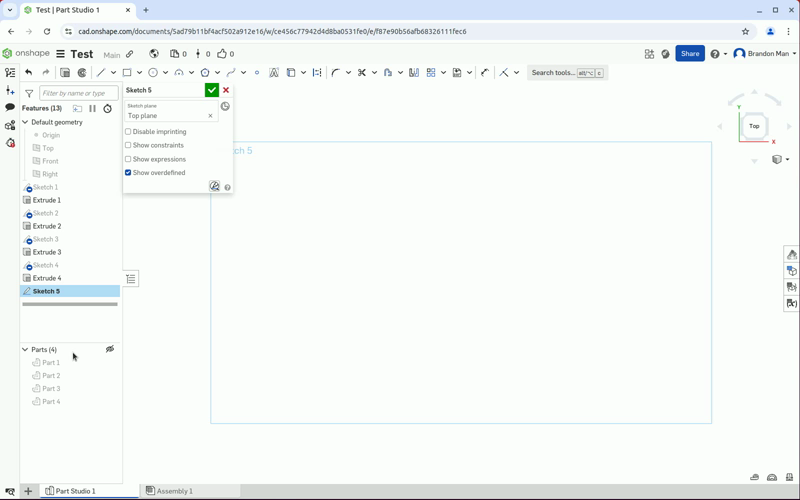
key_down(shift)
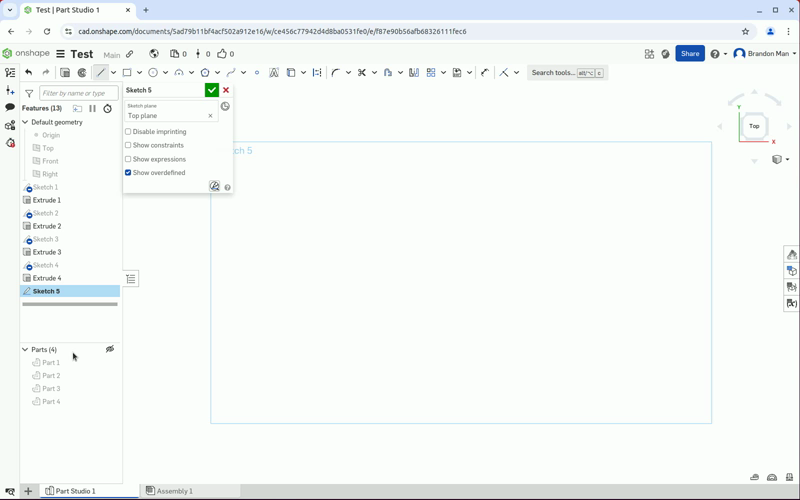
mouse_move(379, 308)
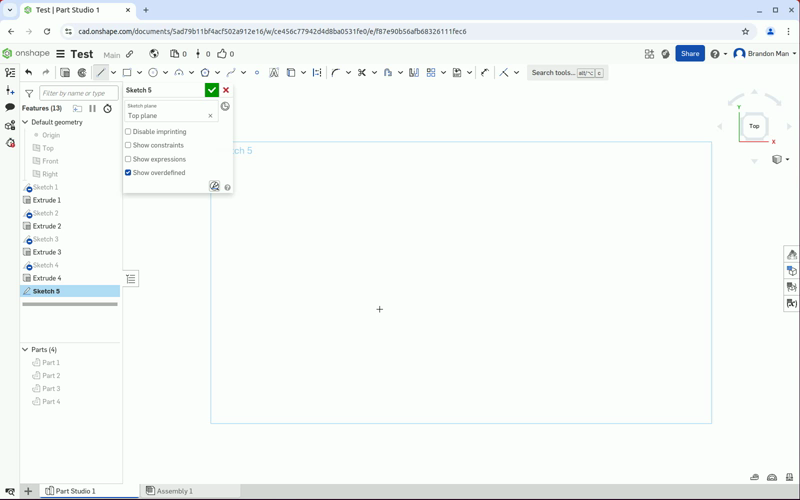
click(379, 308)
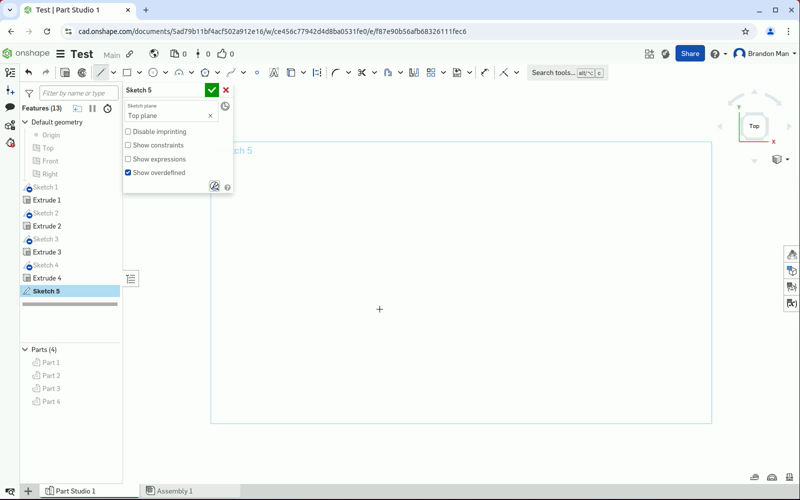
key_up(shift)
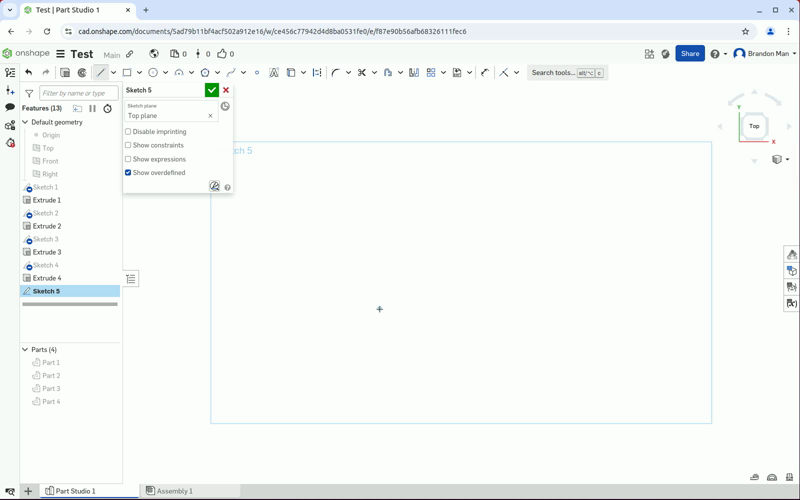
key_down(shift)
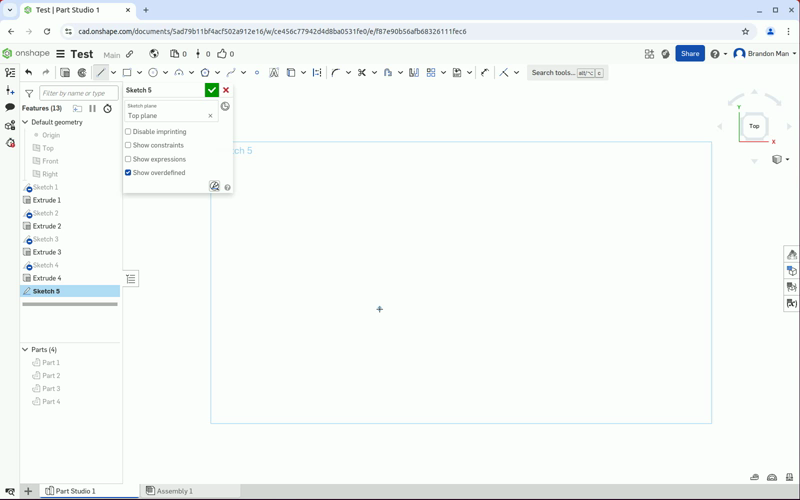
mouse_move(541, 308)
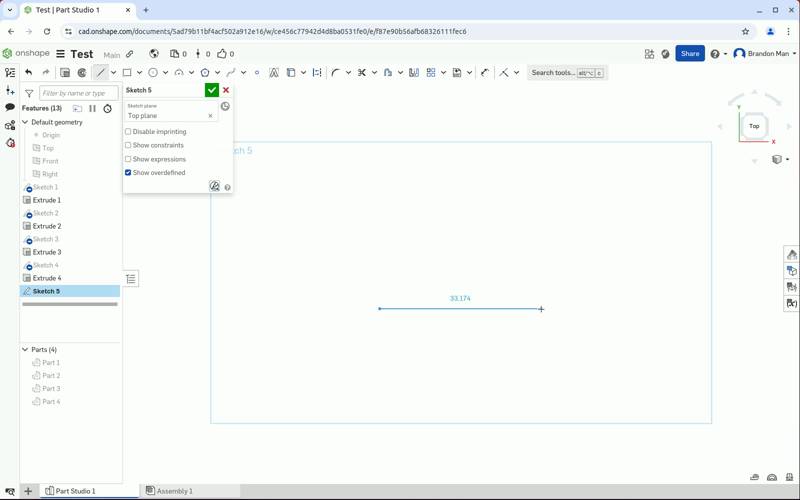
click(541, 308)
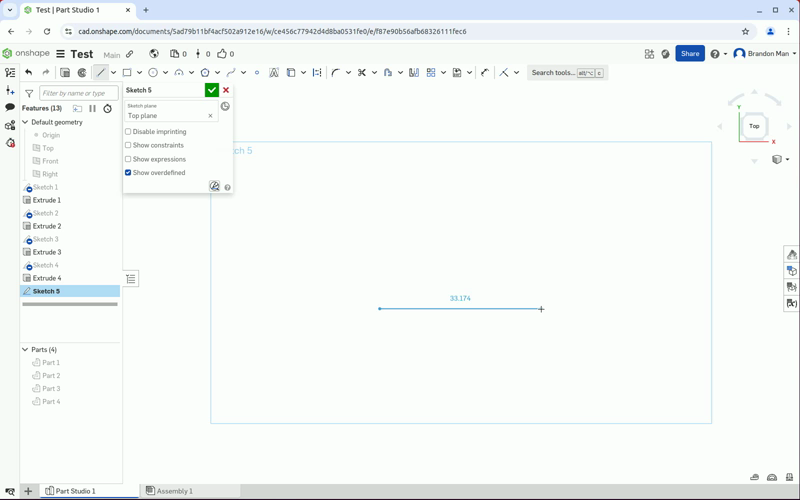
key_up(shift)
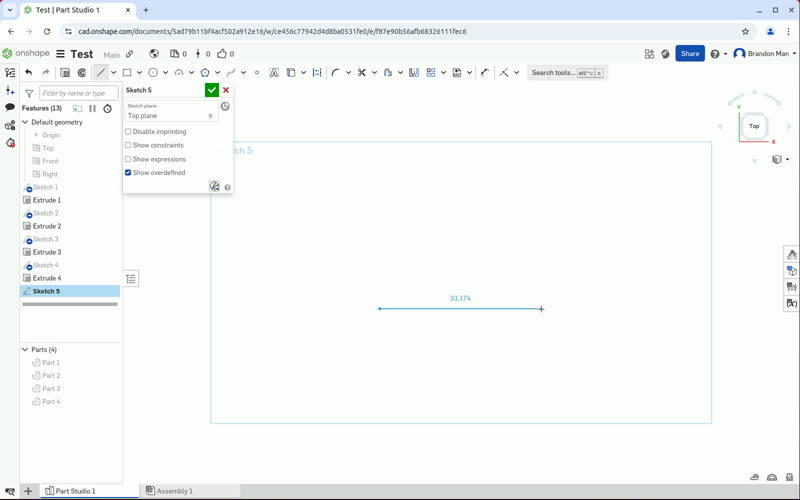
key_down(shift)
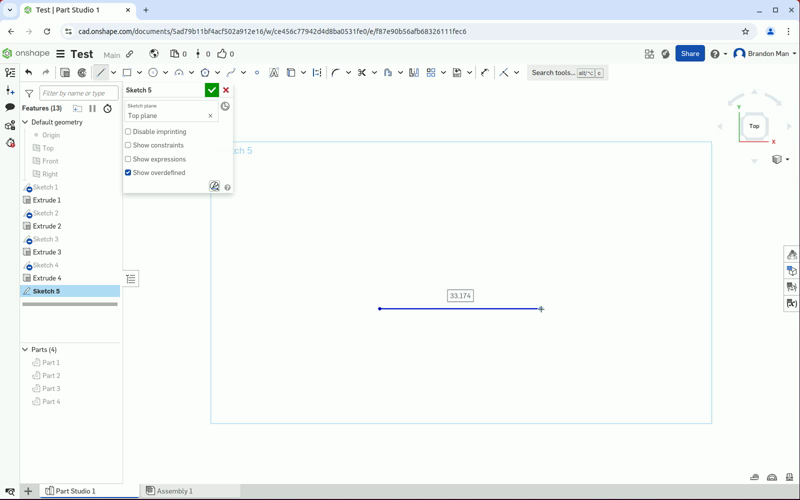
mouse_move(571, 308)
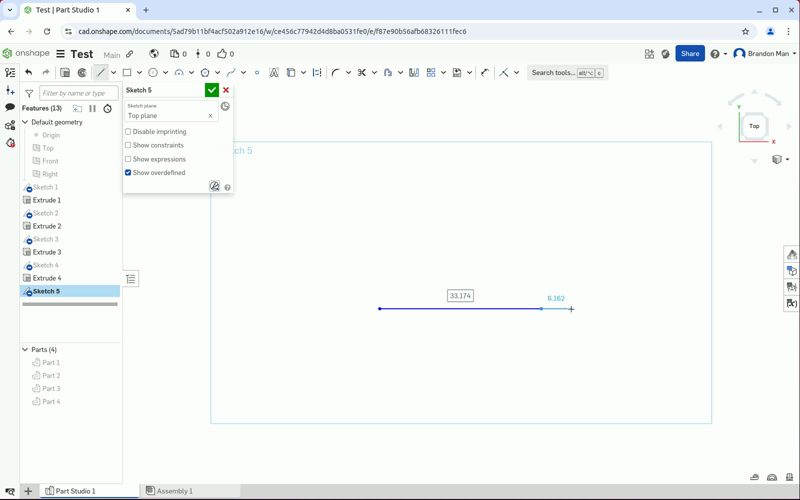
mouse_move(541, 256)
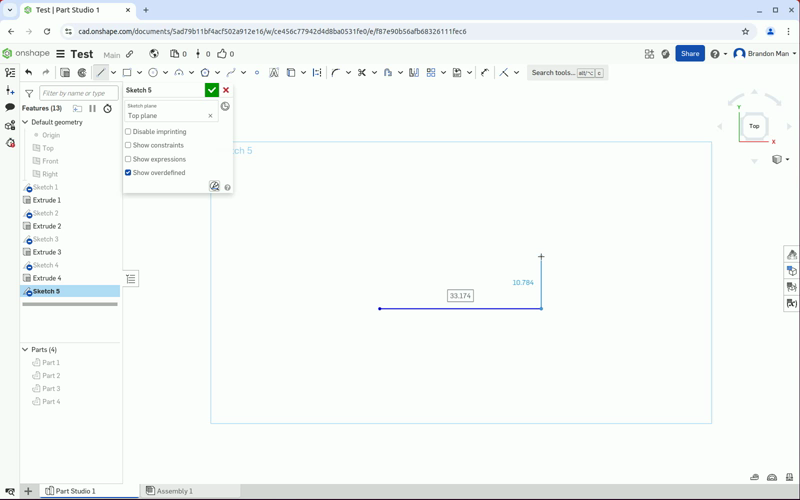
click(541, 256)
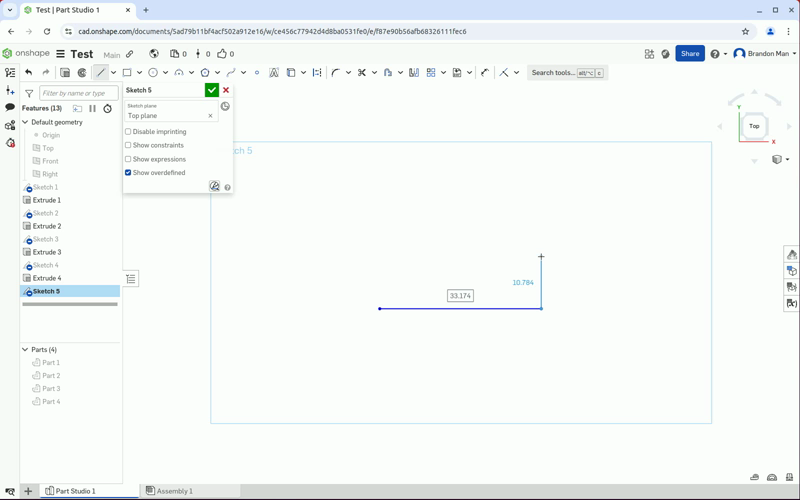
key_up(shift)
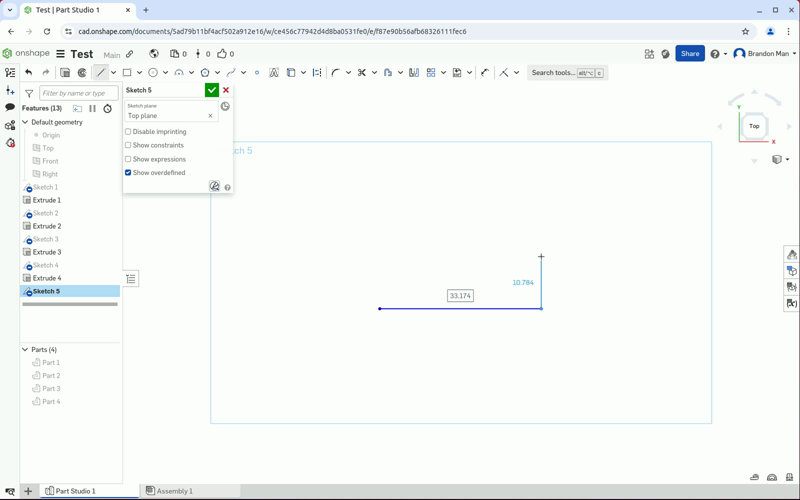
key_down(shift)
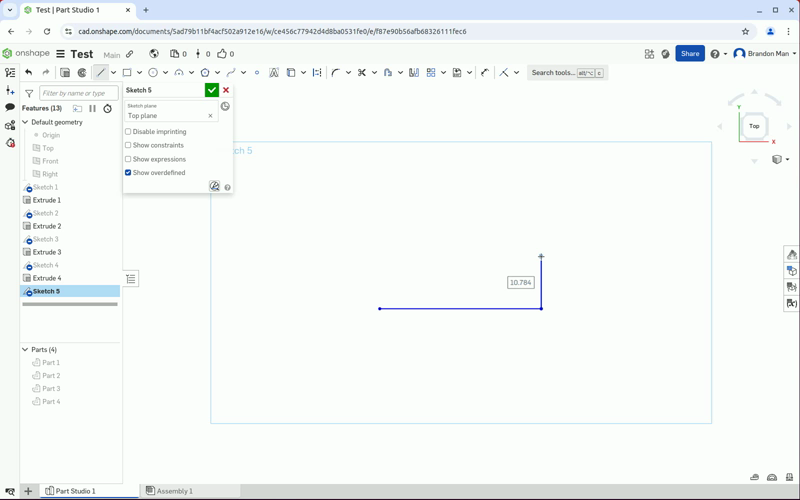
mouse_move(379, 256)
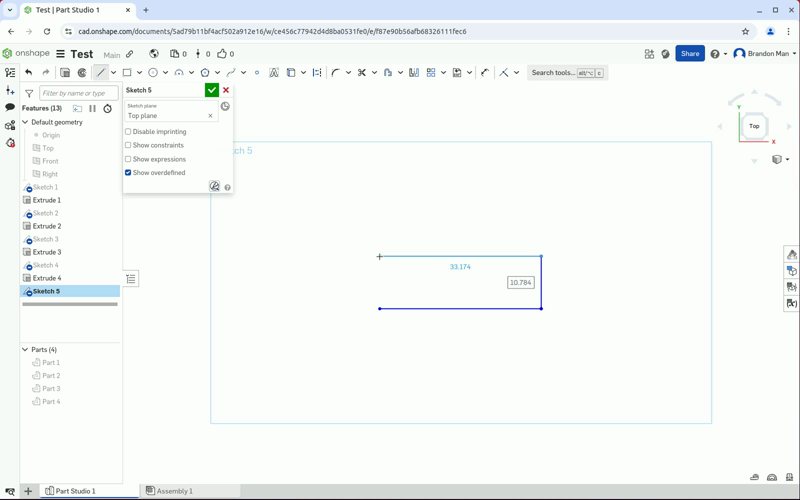
click(379, 256)
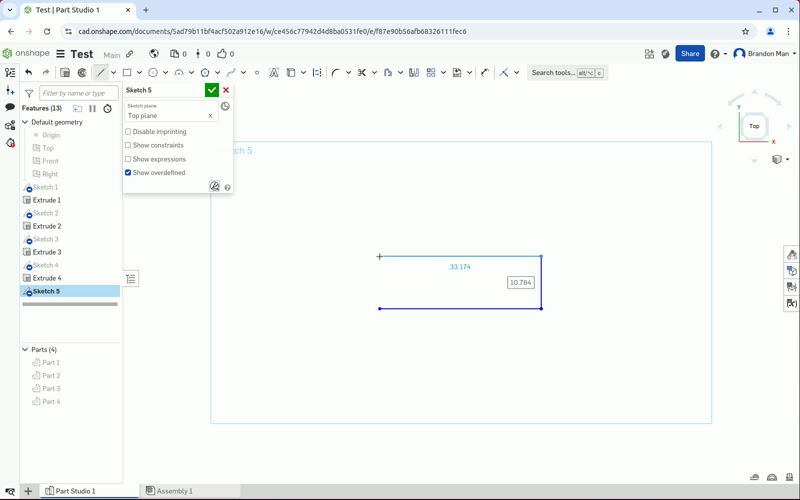
key_up(shift)
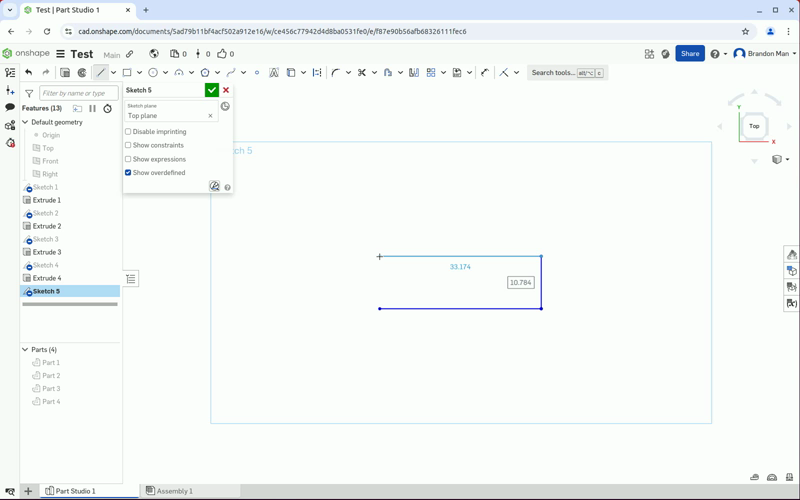
mouse_move(409, 256)
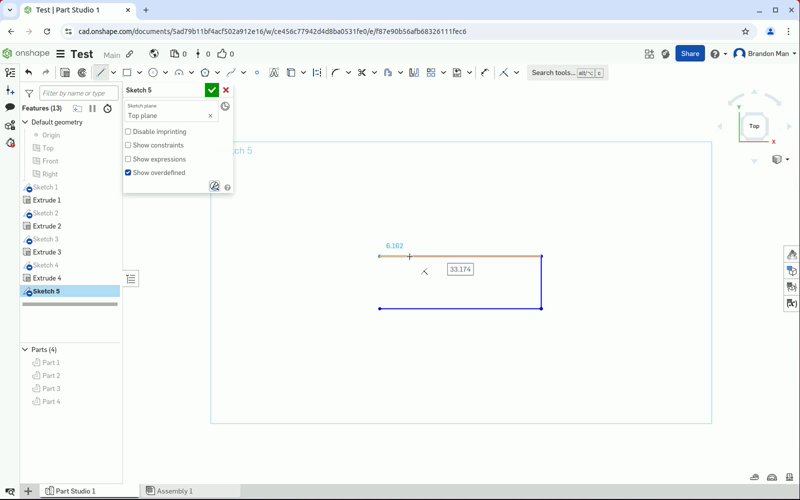
key_down(shift)
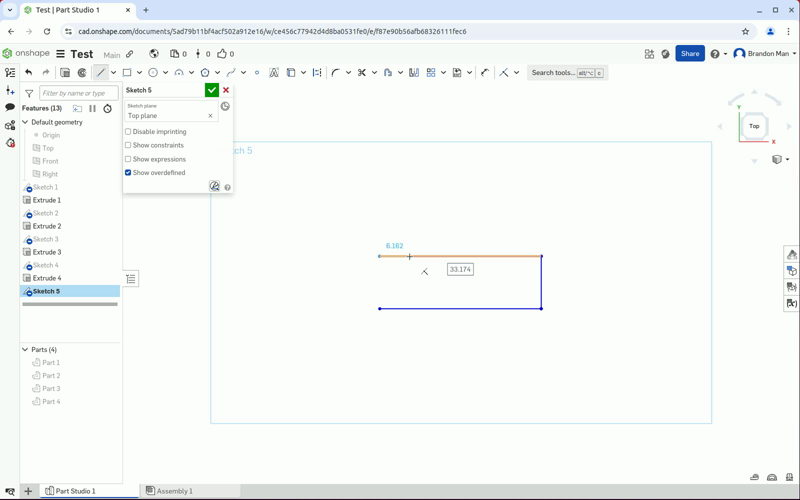
mouse_move(379, 308)
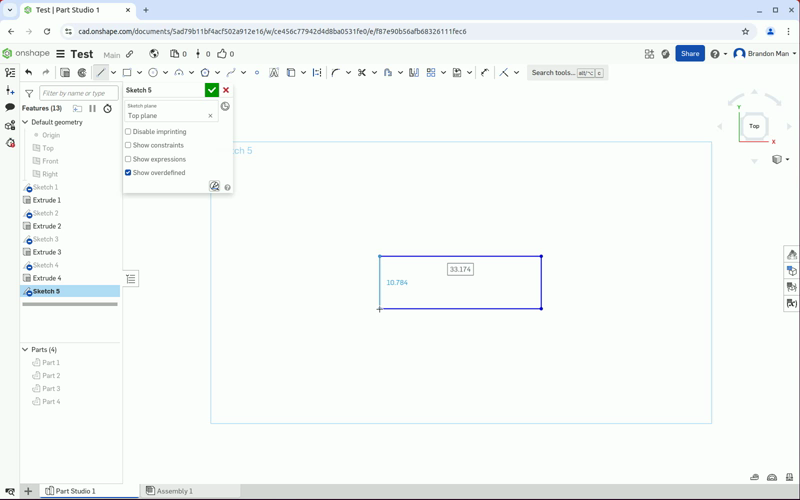
key_up(shift)
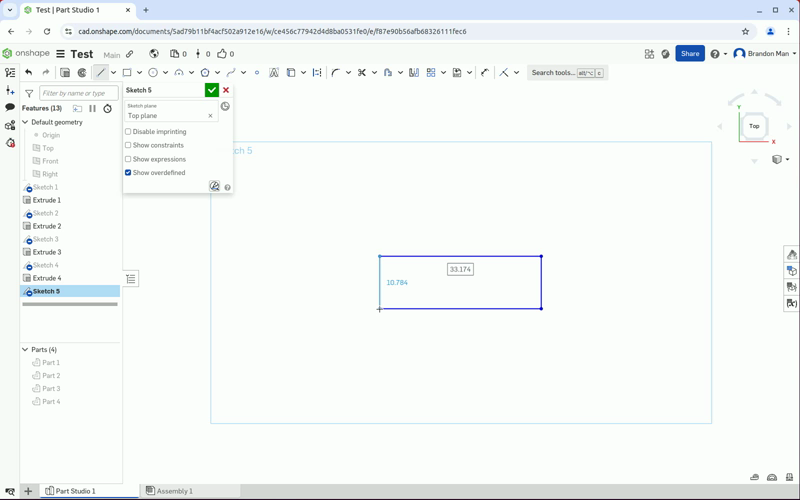
click(379, 308)
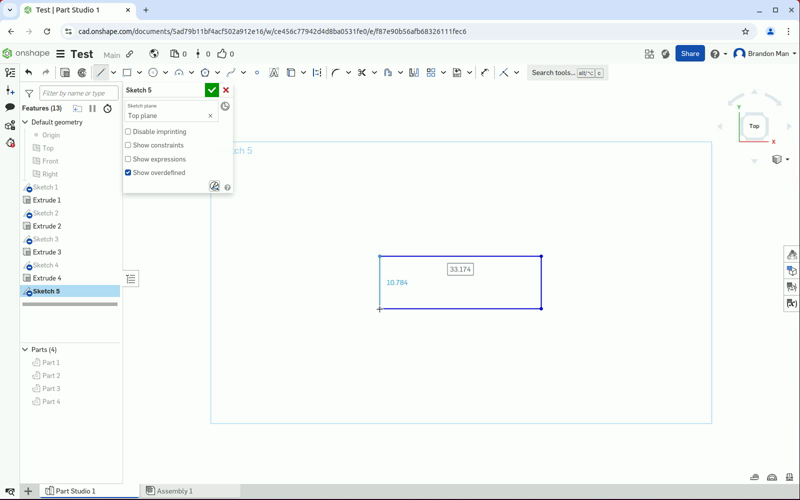
key(esc)
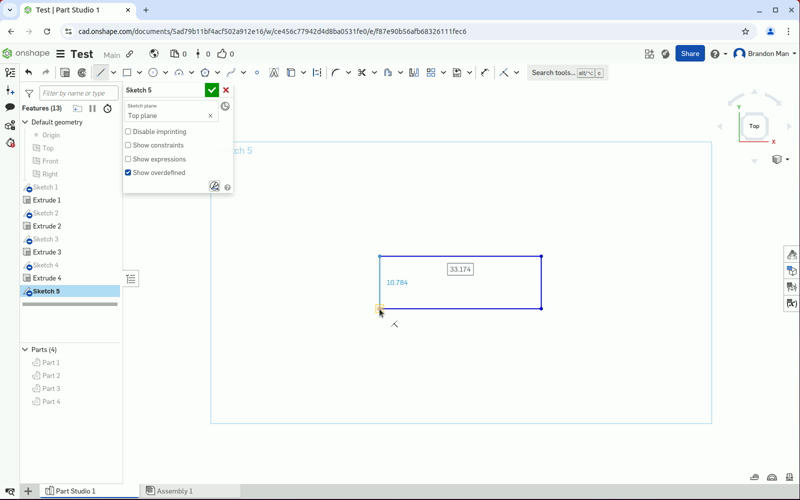
mouse_move(474, 284)
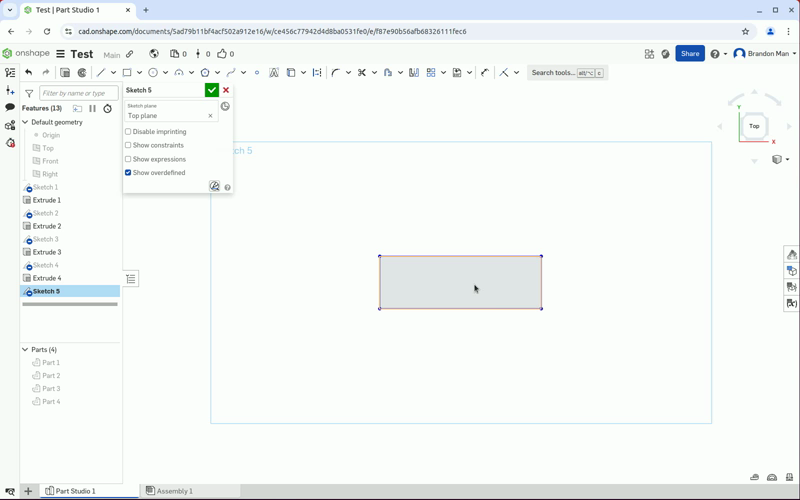
click(474, 284)
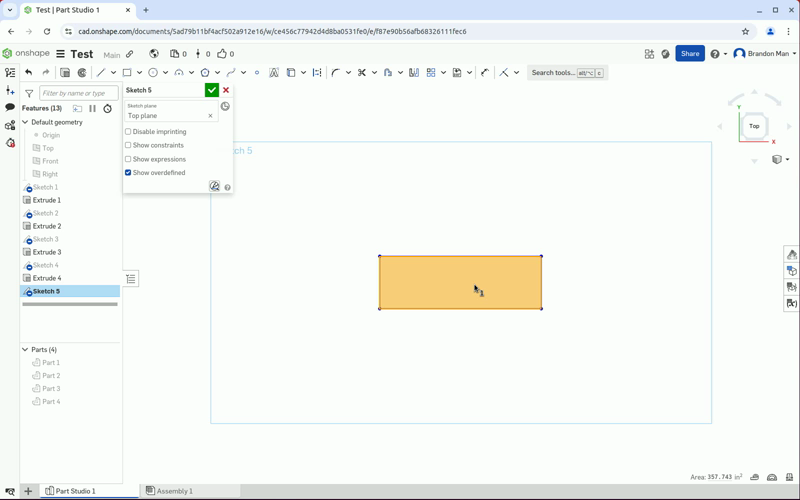
mouse_move(73, 352)
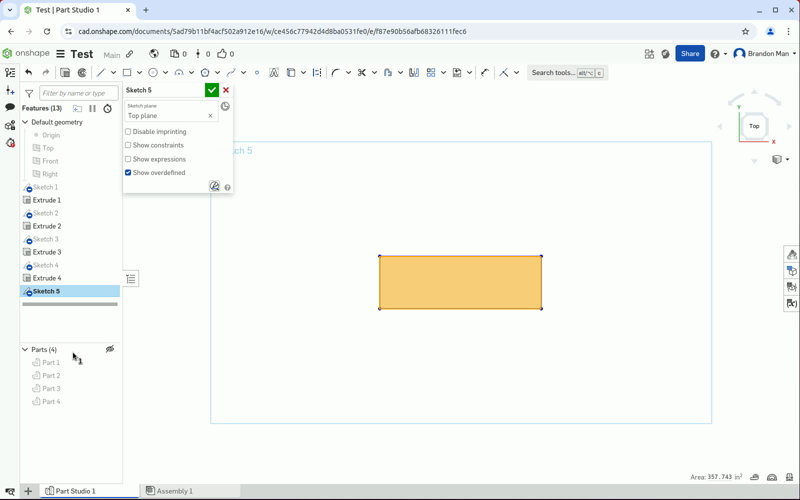
key(shift+y)
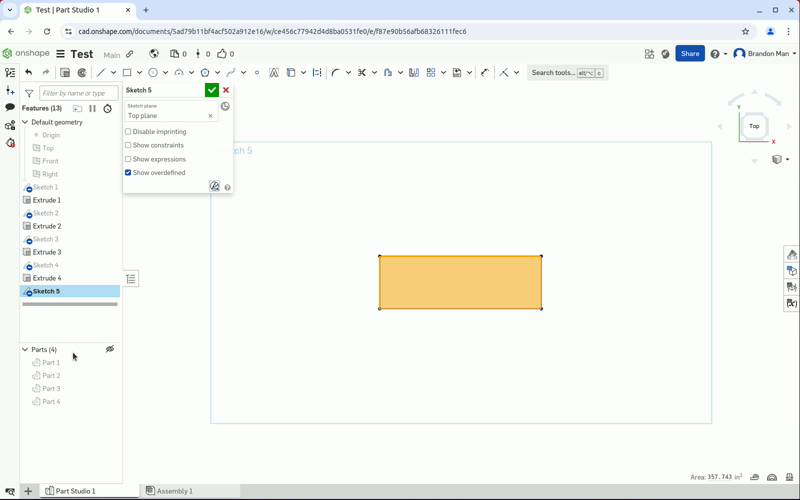
key(shift+e)
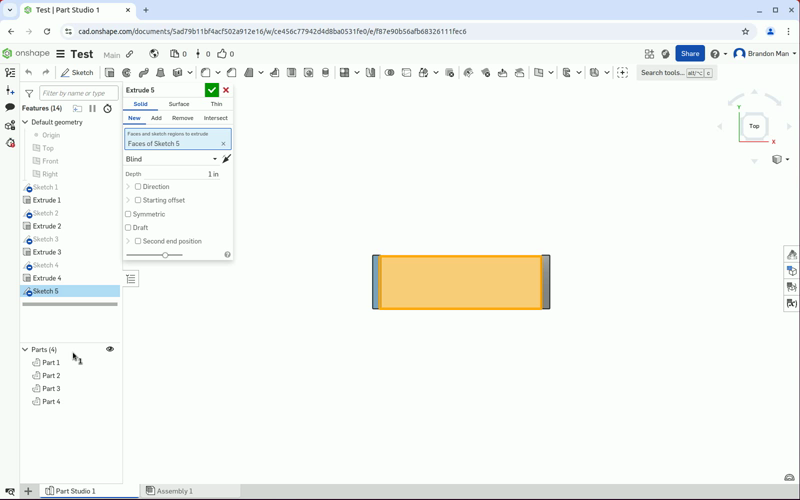
mouse_move(143, 106)
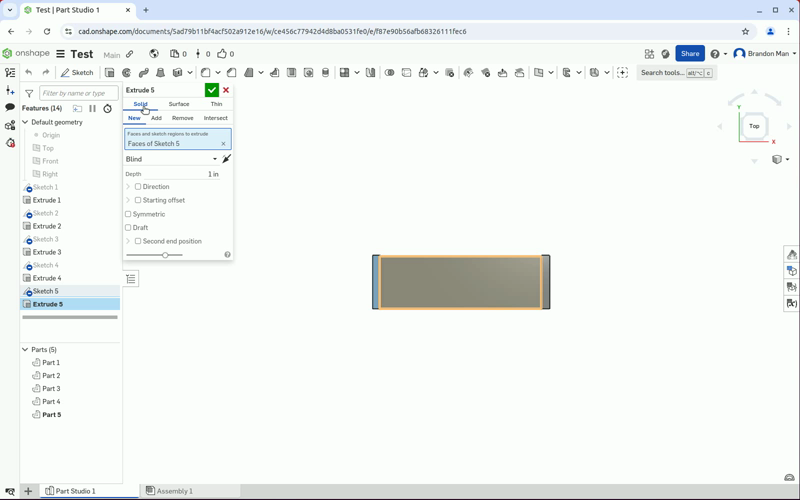
click(143, 106)
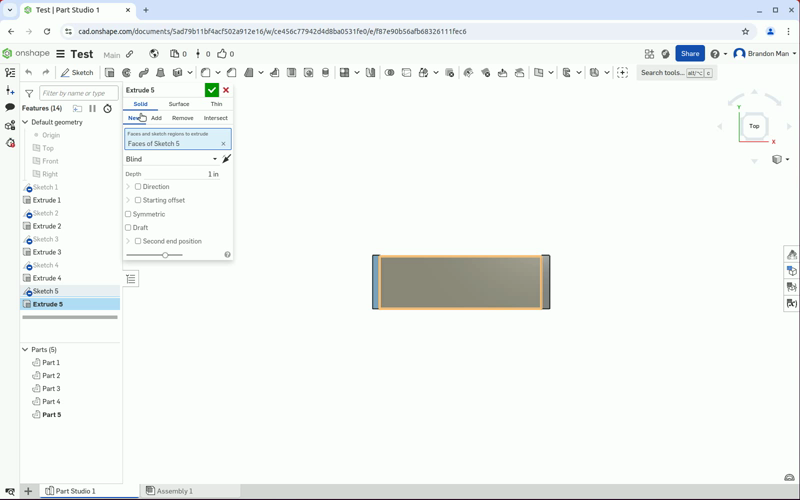
mouse_move(137, 120)
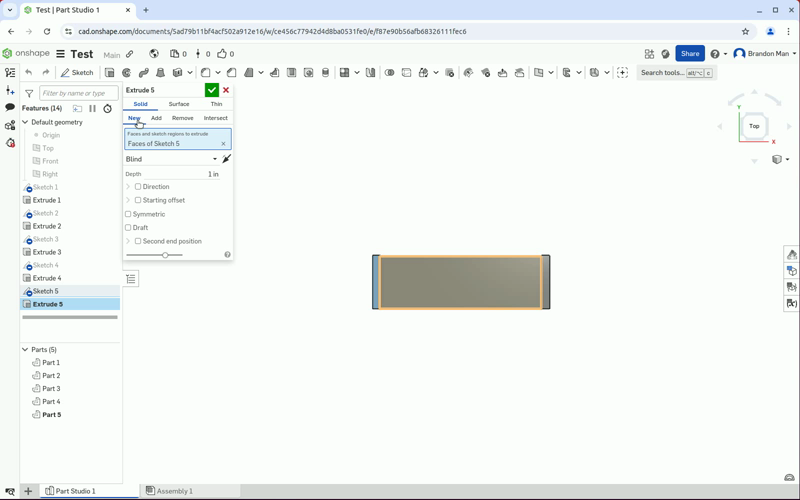
click(137, 120)
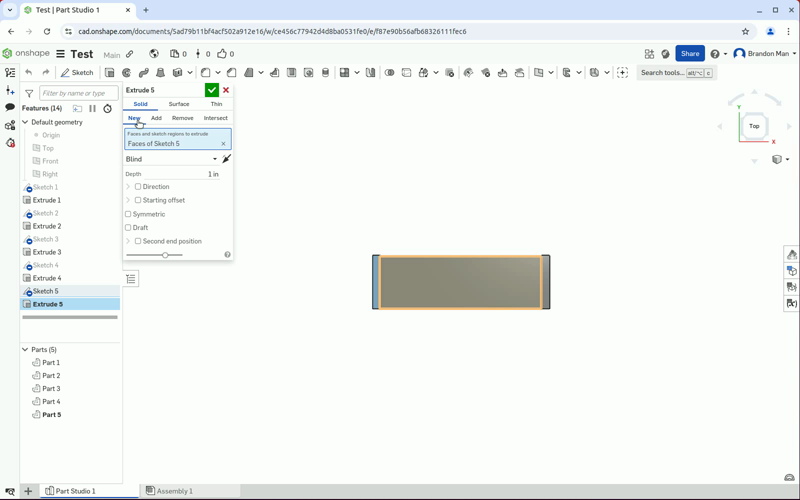
key(tab, 4)
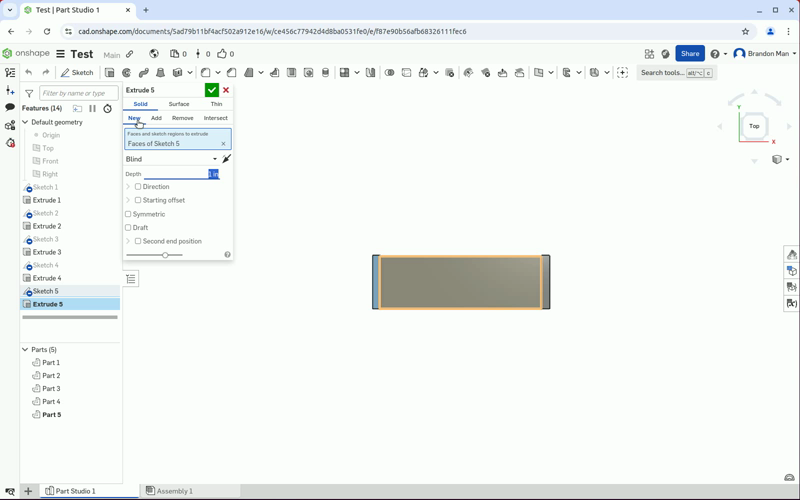
text(0.722)
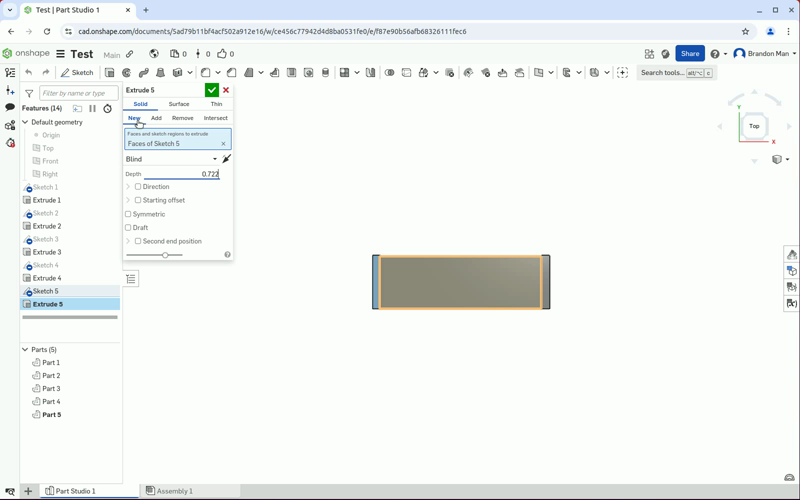
key(enter)
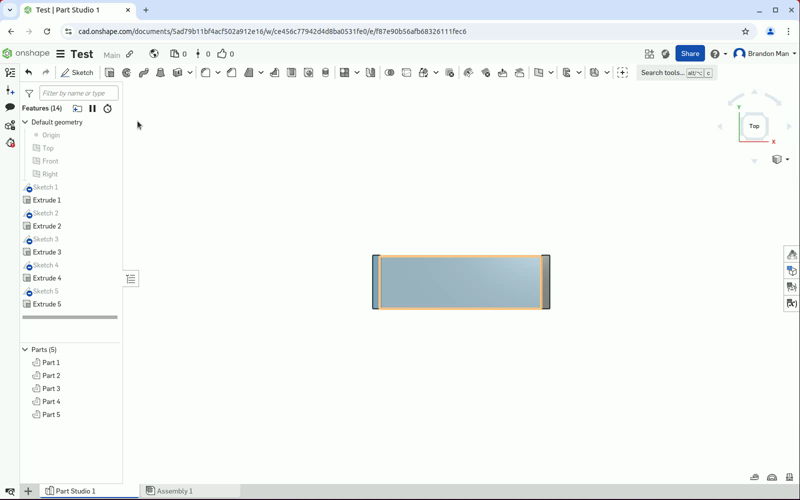
key(shift+h)
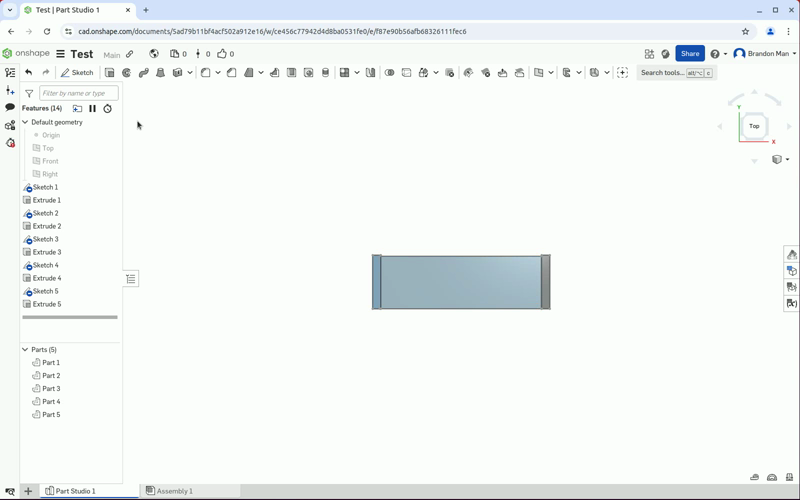
key(shift+h)
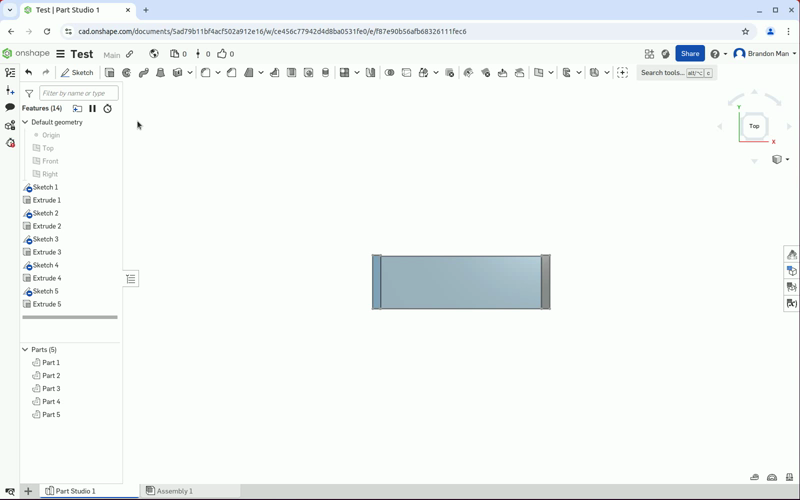
key(shift+7)
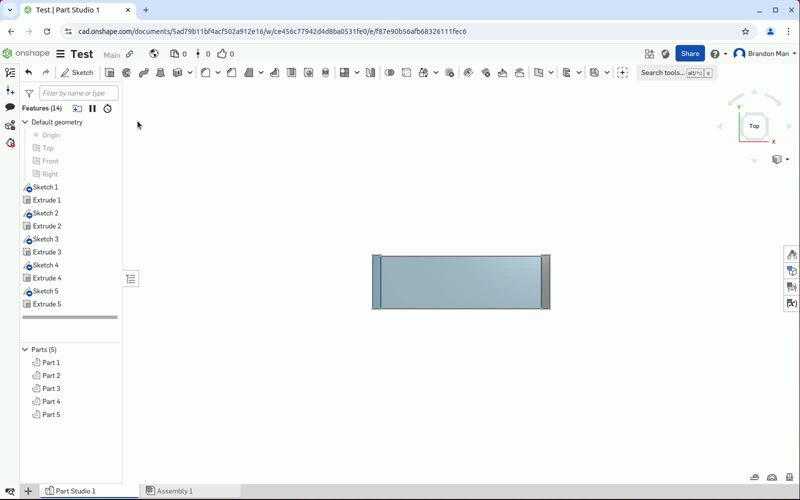
key(up, 3)
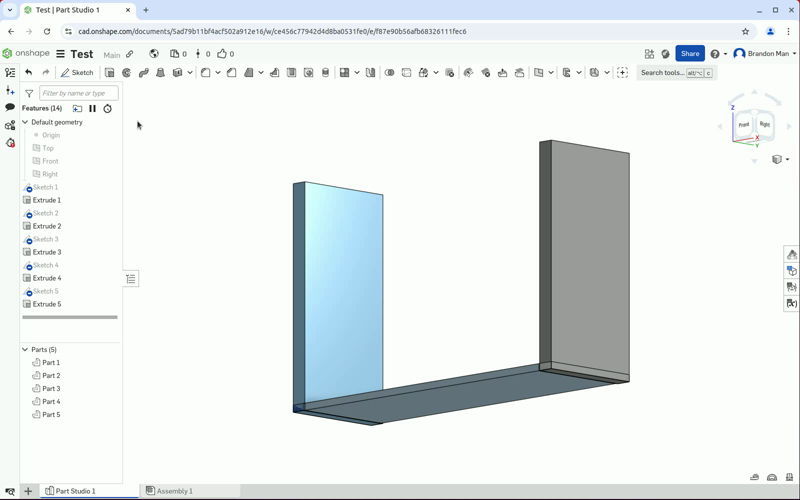
key(left, 3)
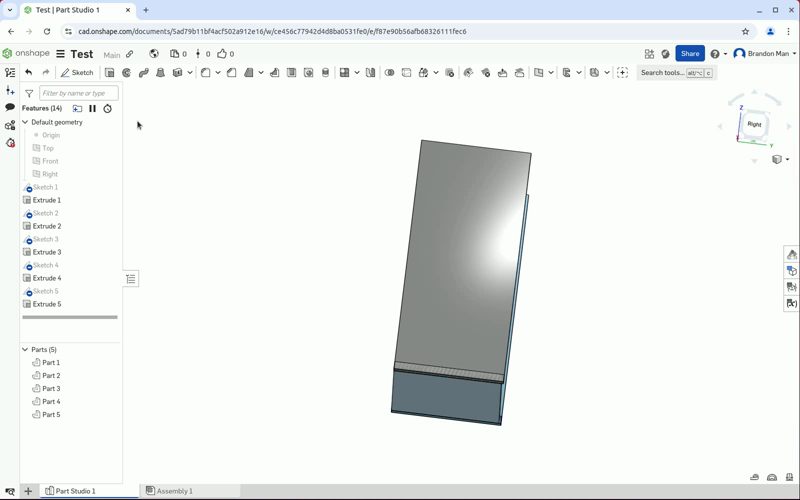
key(right, 3)
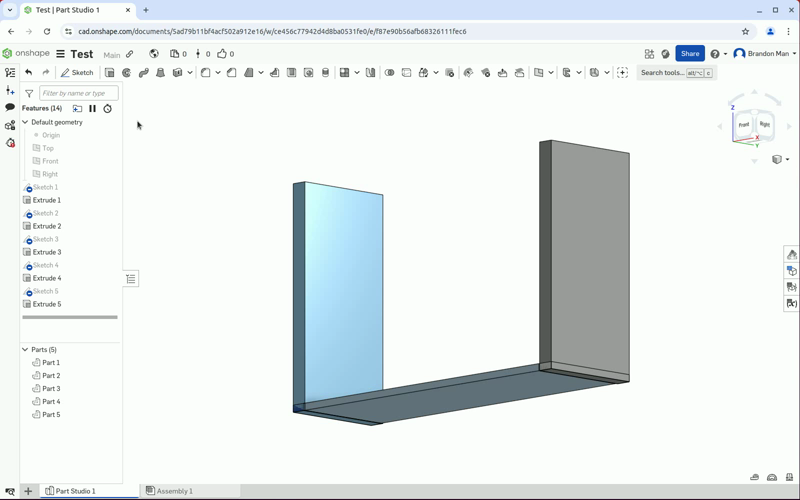
key(down, 3)
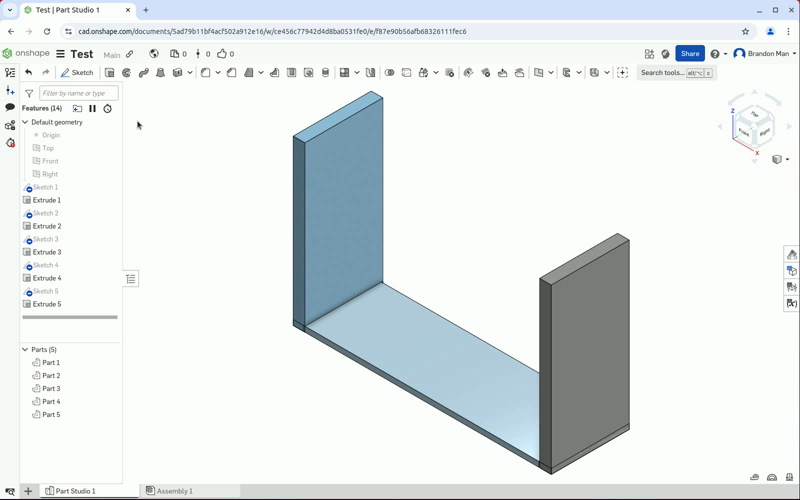
mouse_move(73, 189)
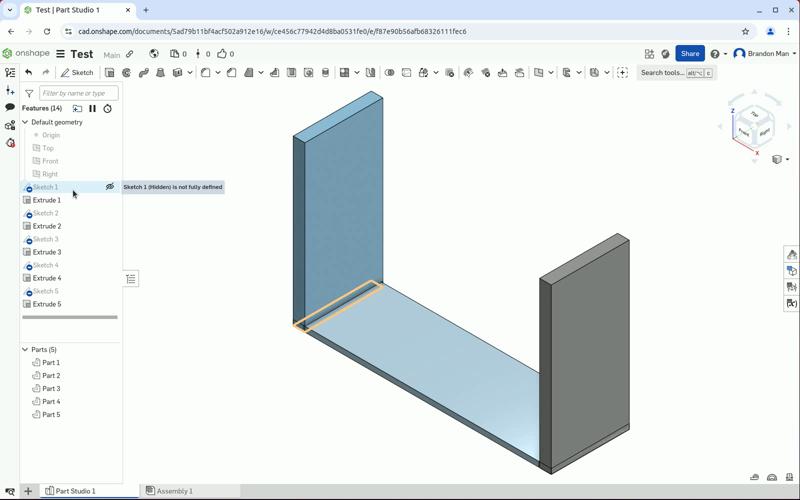
click(73, 189)